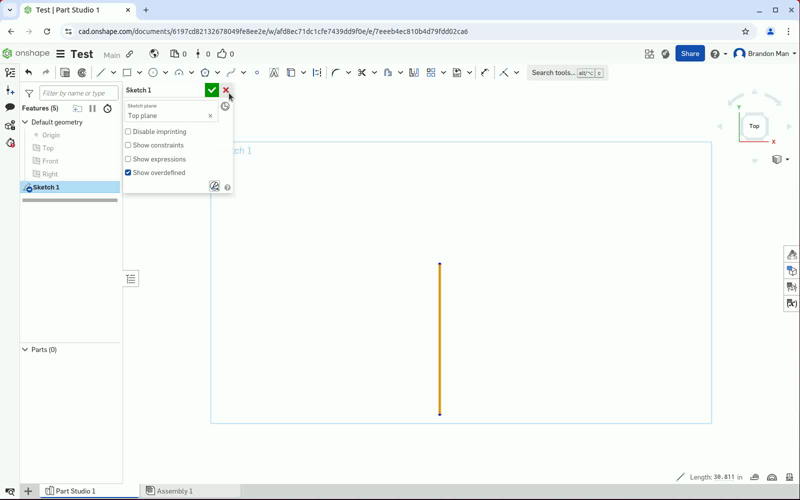
key(shift+h)
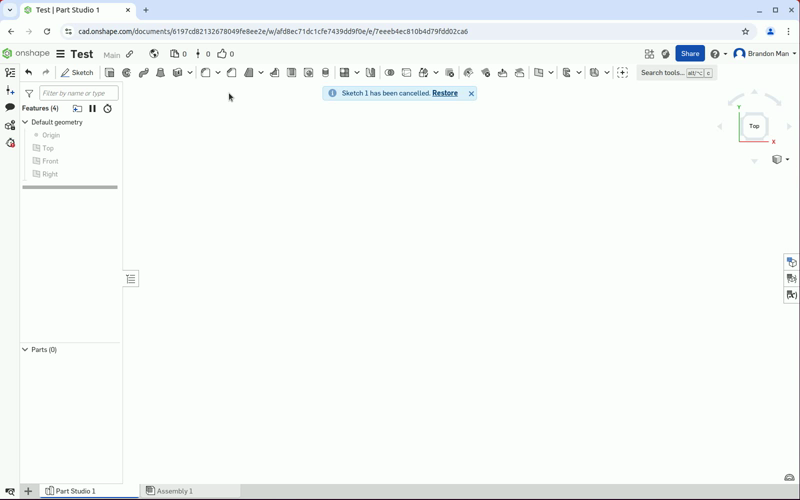
mouse_move(73, 352)
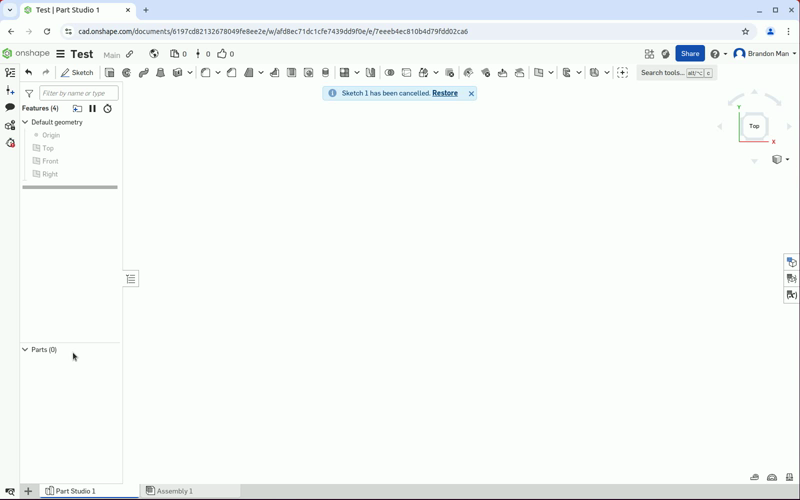
key(y)
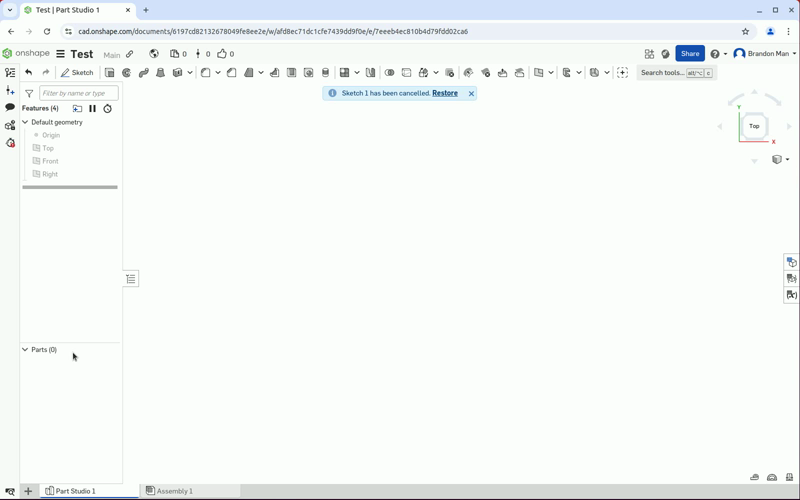
key(shift+p)
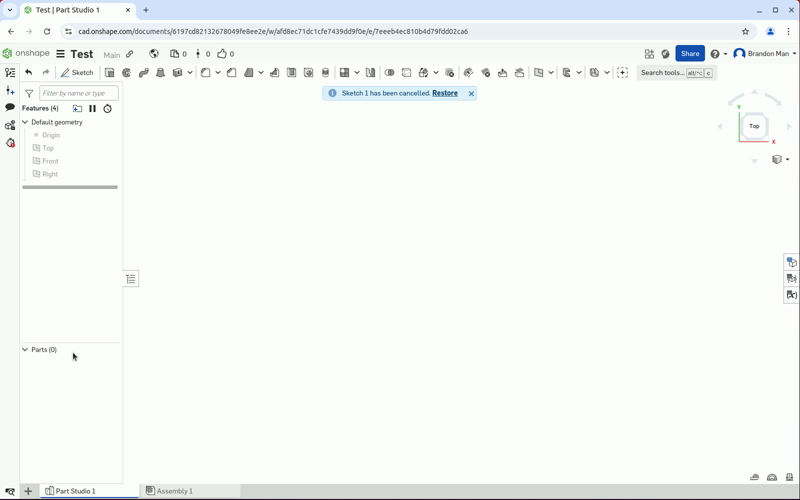
key(space)
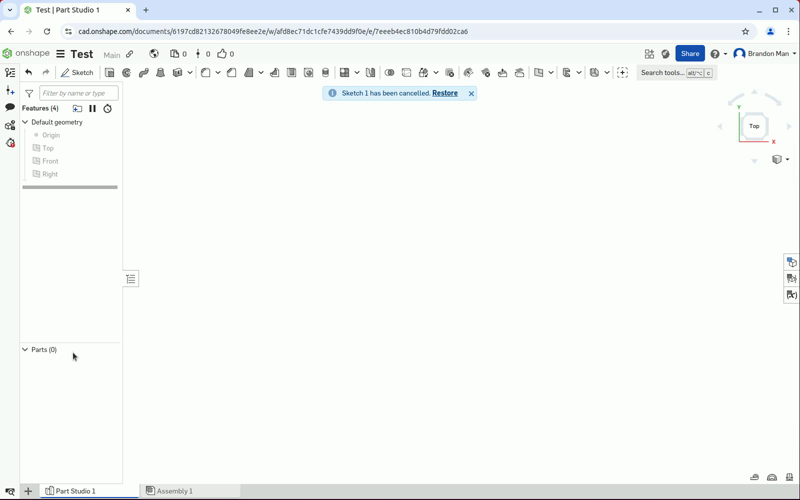
key_down(shift)
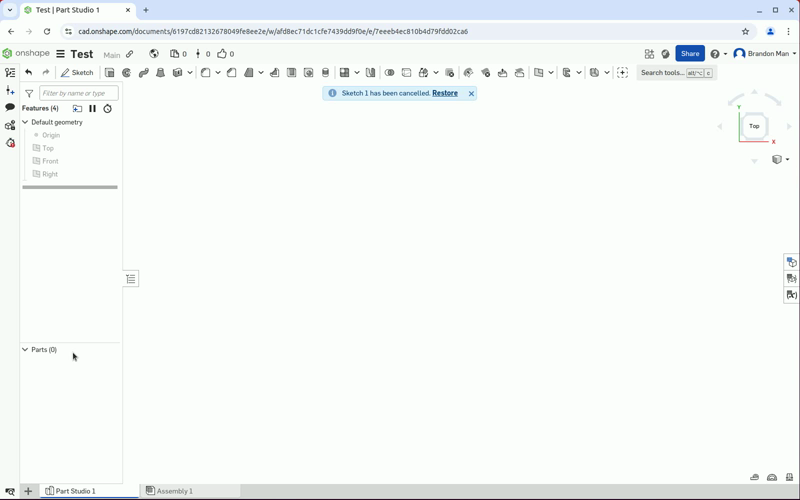
key(up)
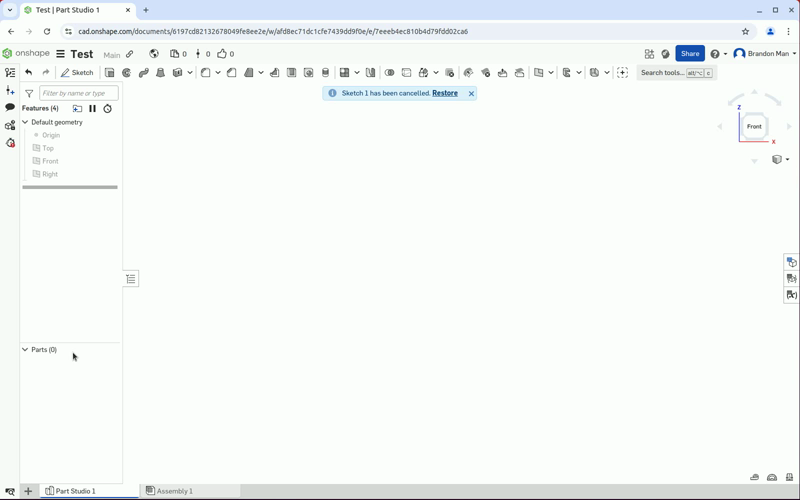
key_up(shift)
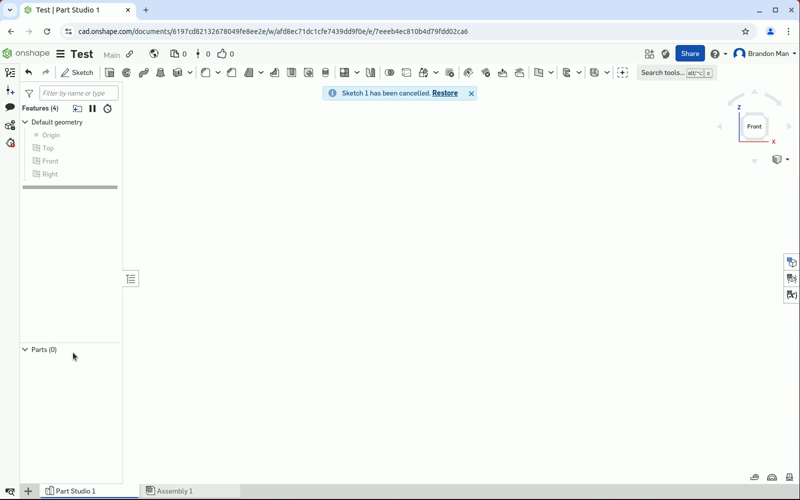
mouse_move(73, 352)
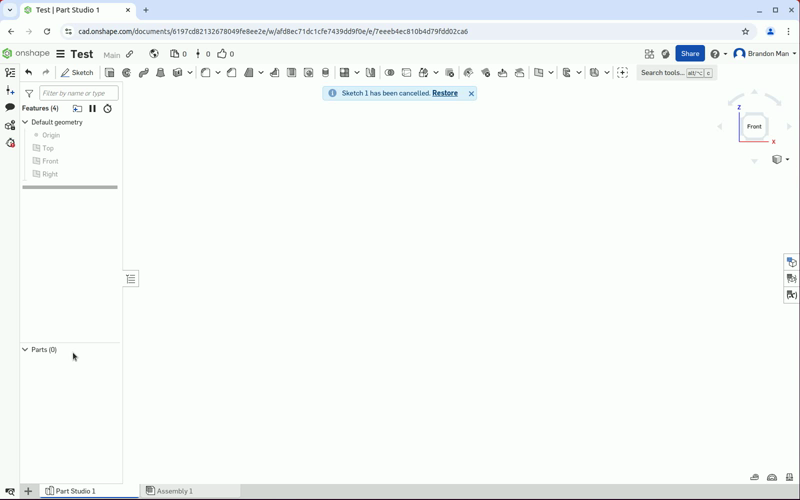
key(shift+y)
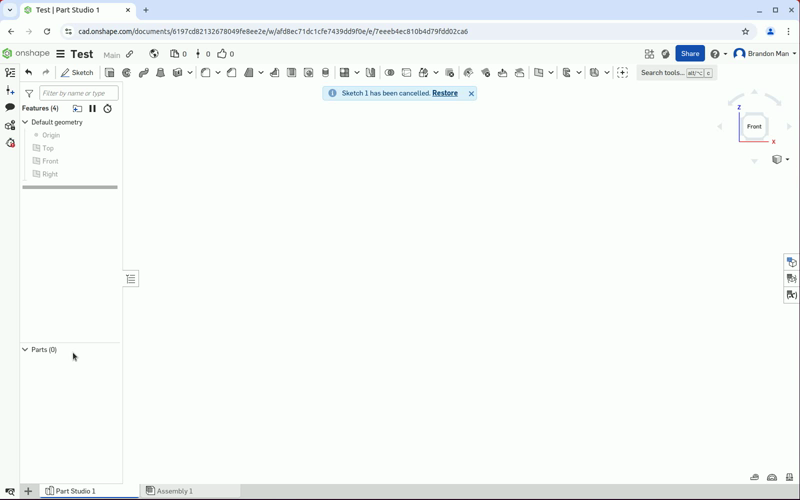
key(shift+s)
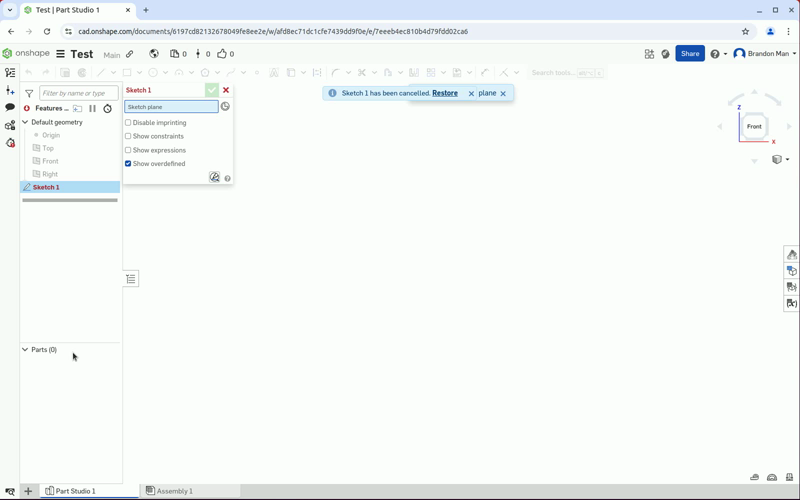
mouse_move(73, 163)
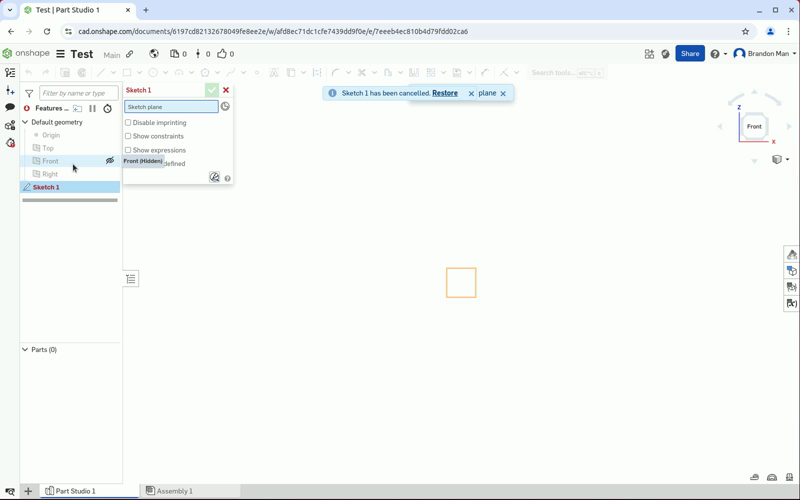
click(73, 163)
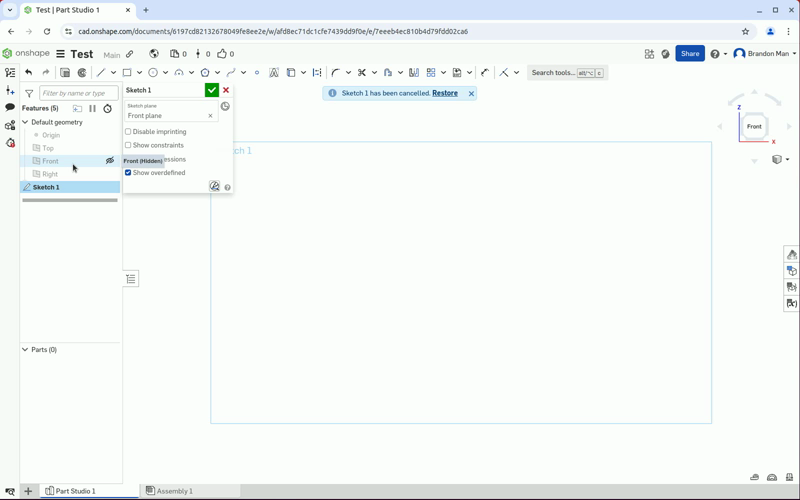
mouse_move(73, 352)
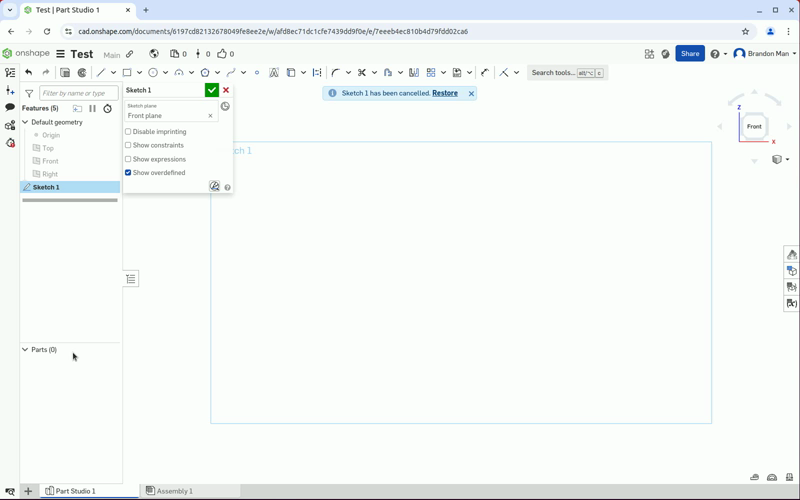
key(y)
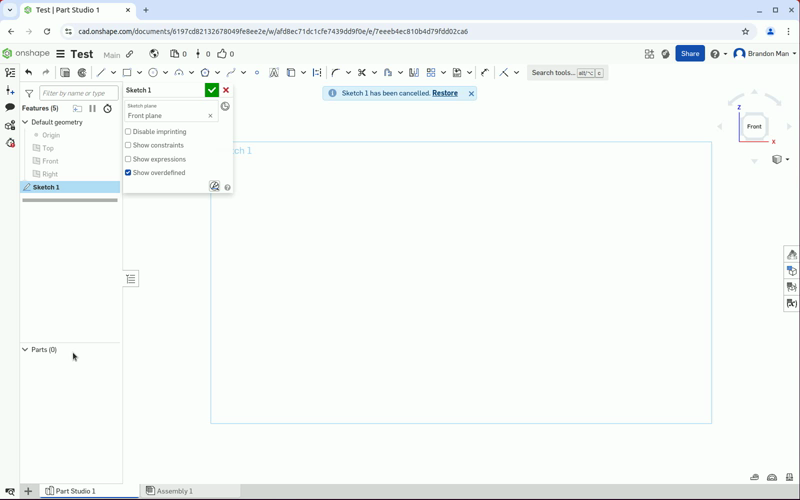
key(l)
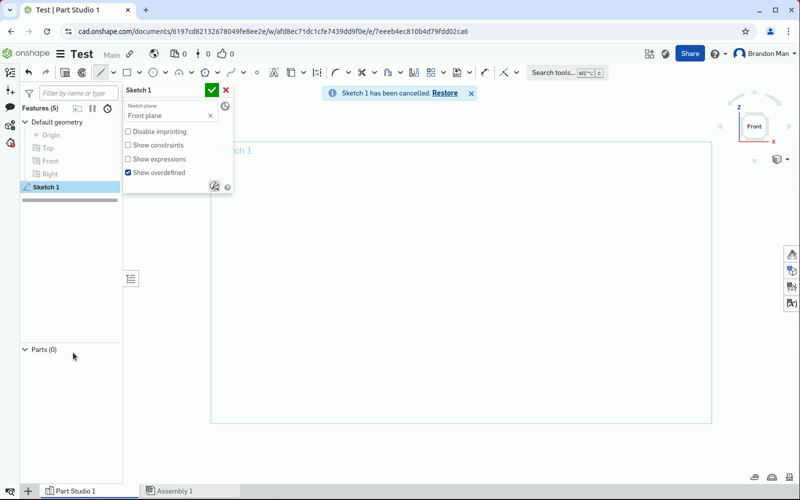
key_down(shift)
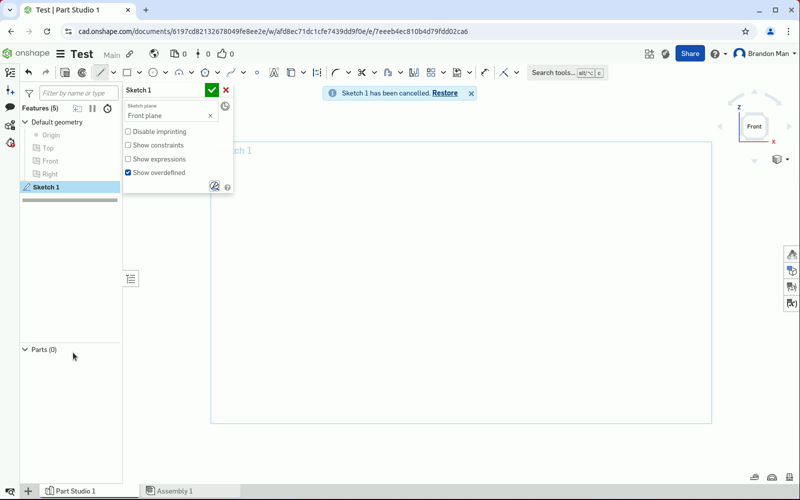
mouse_move(451, 276)
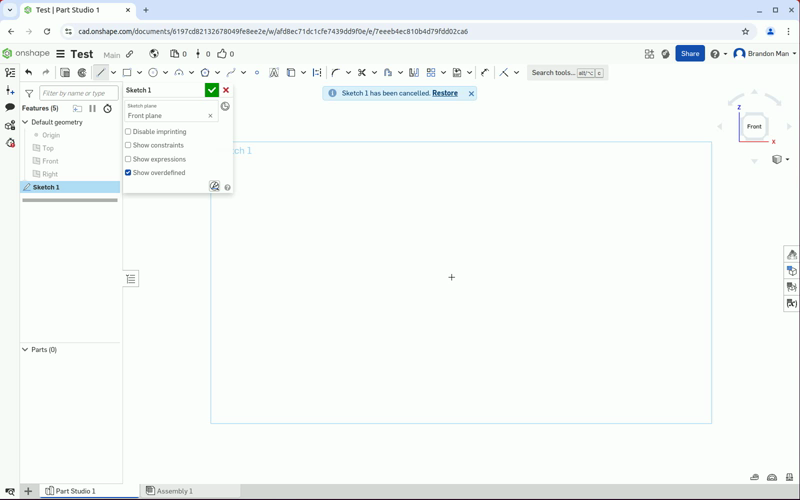
click(451, 276)
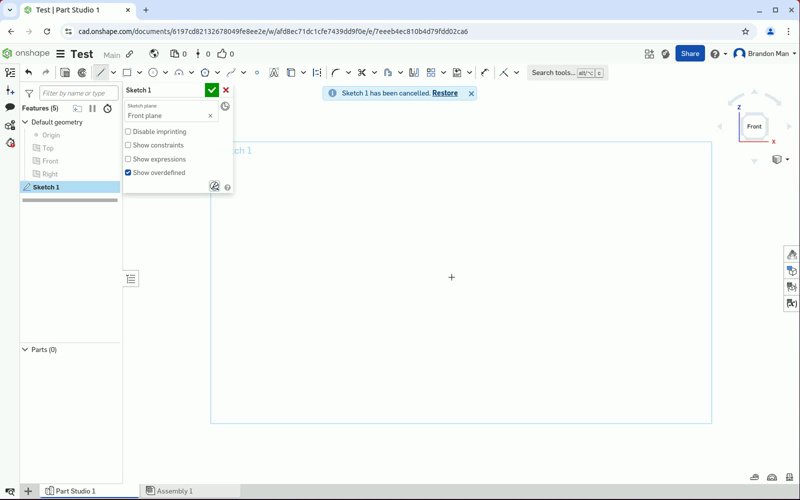
key_up(shift)
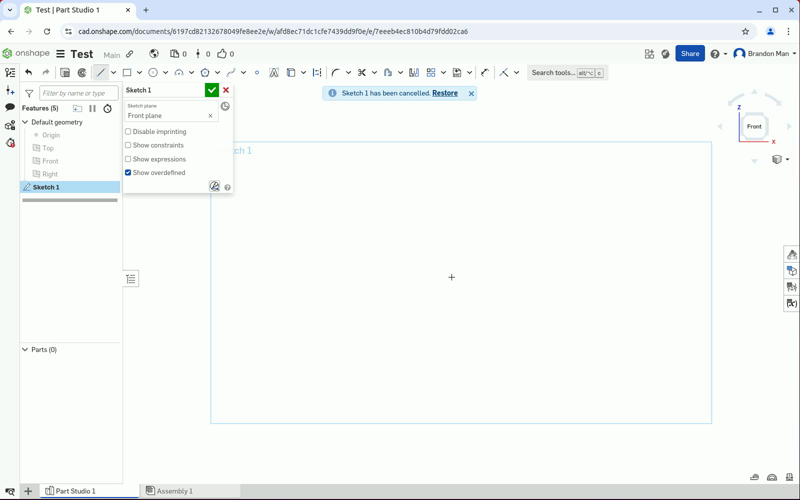
key_down(shift)
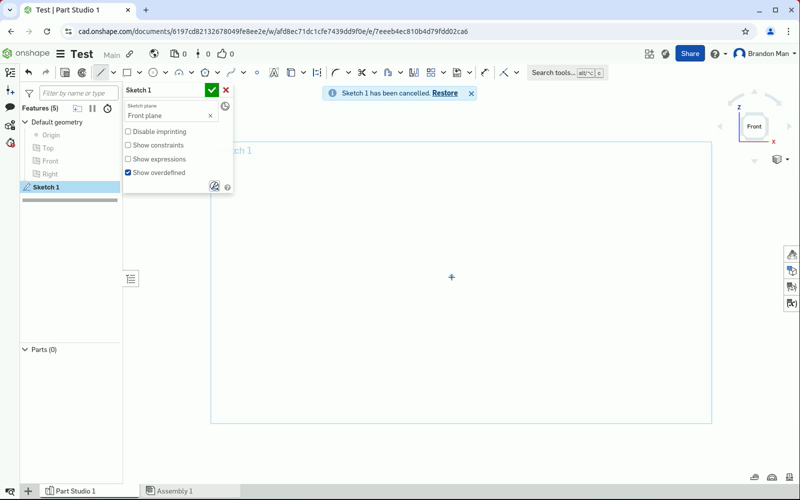
mouse_move(481, 276)
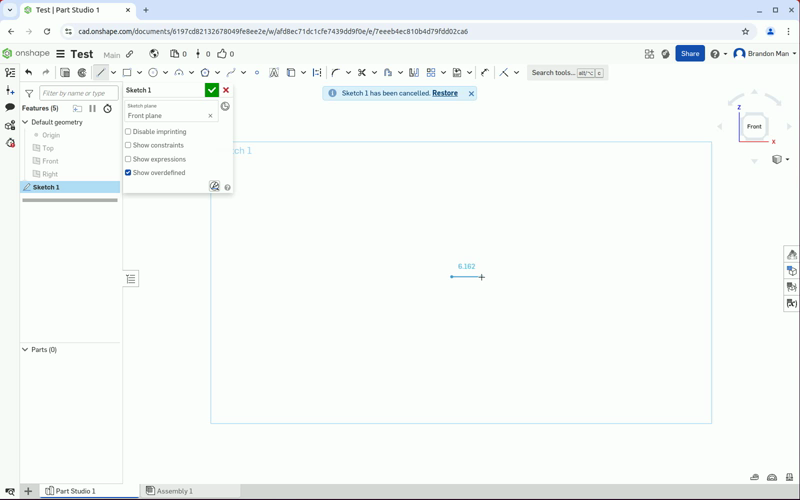
mouse_move(472, 276)
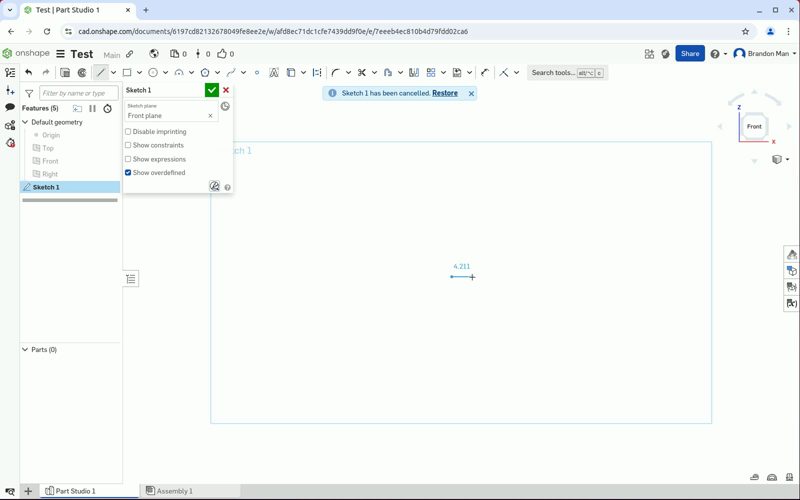
click(472, 276)
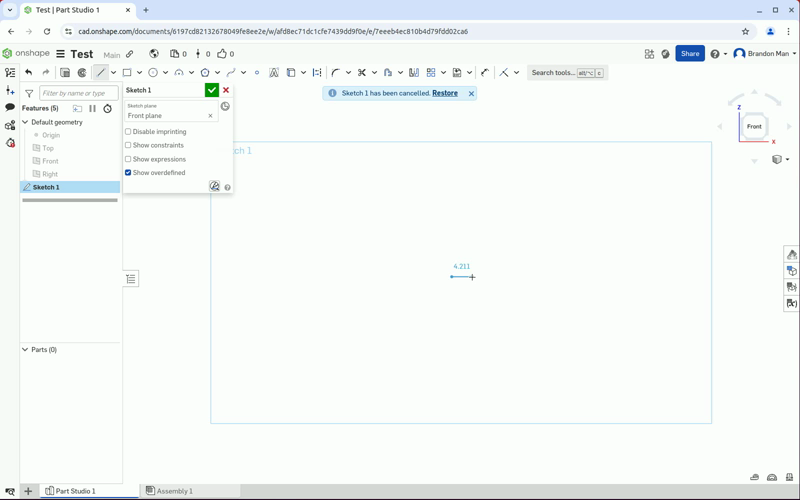
key_up(shift)
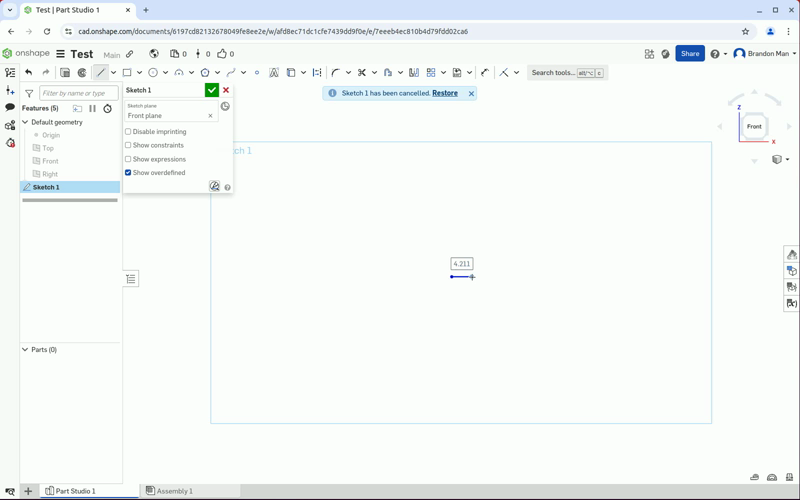
key(esc)
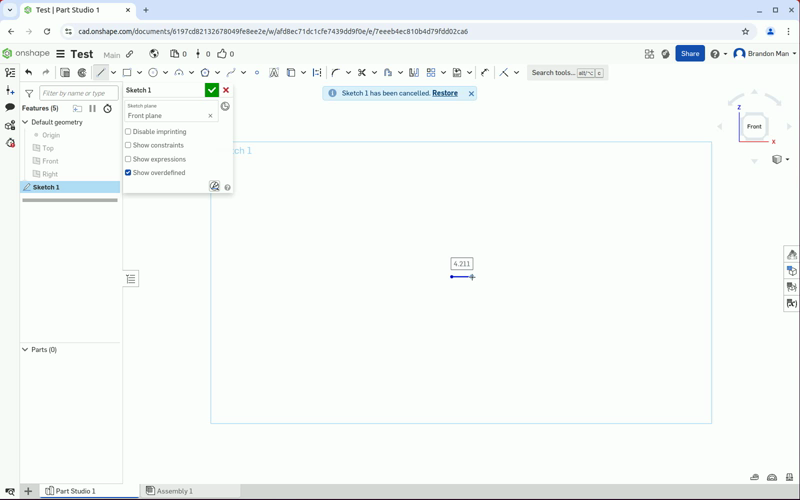
key(a)
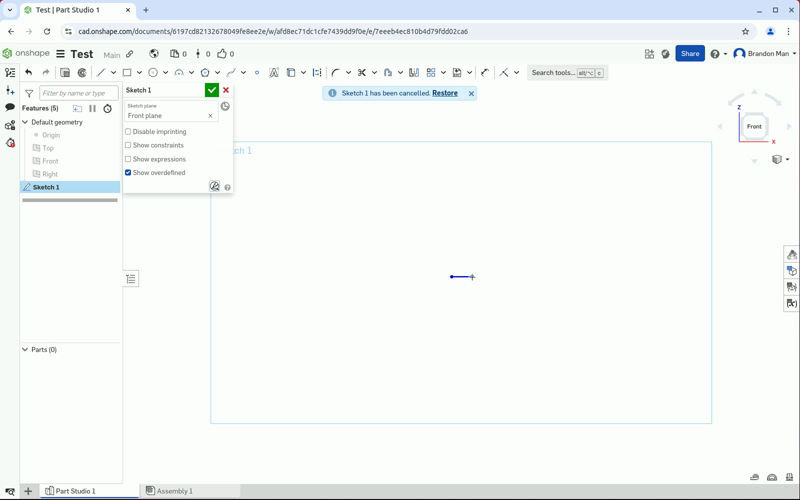
mouse_move(472, 276)
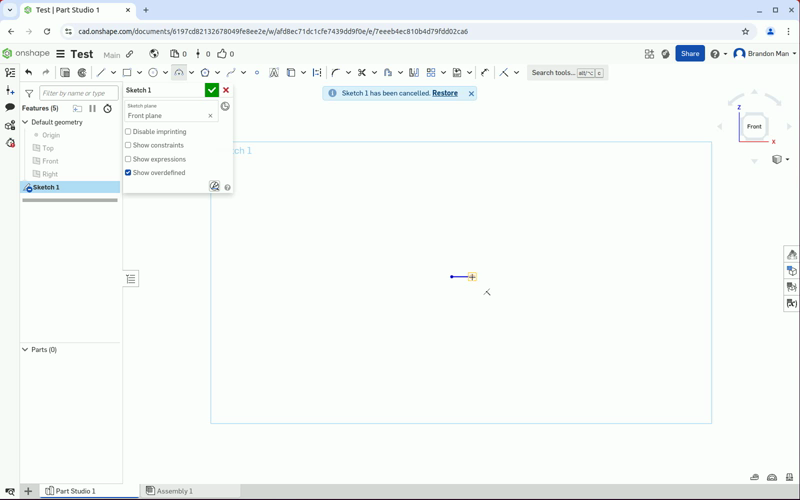
click(472, 276)
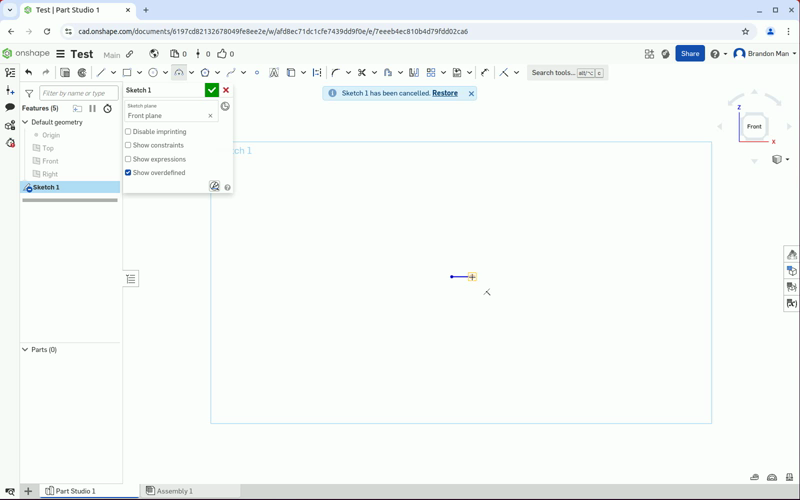
mouse_move(451, 276)
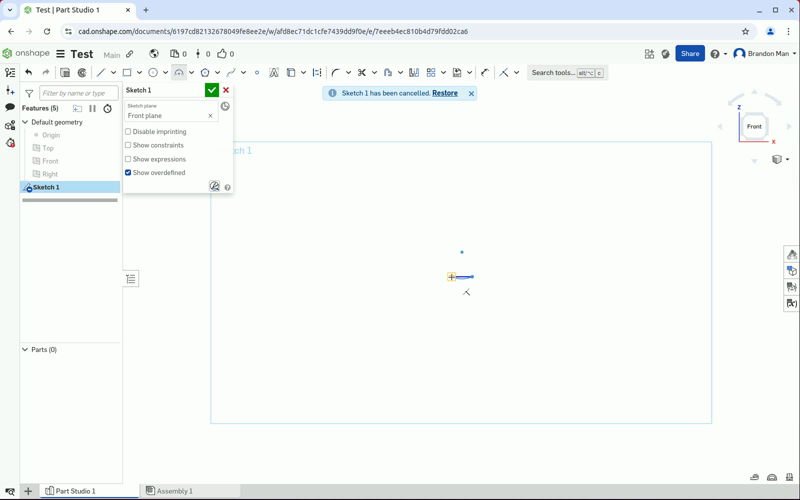
click(451, 276)
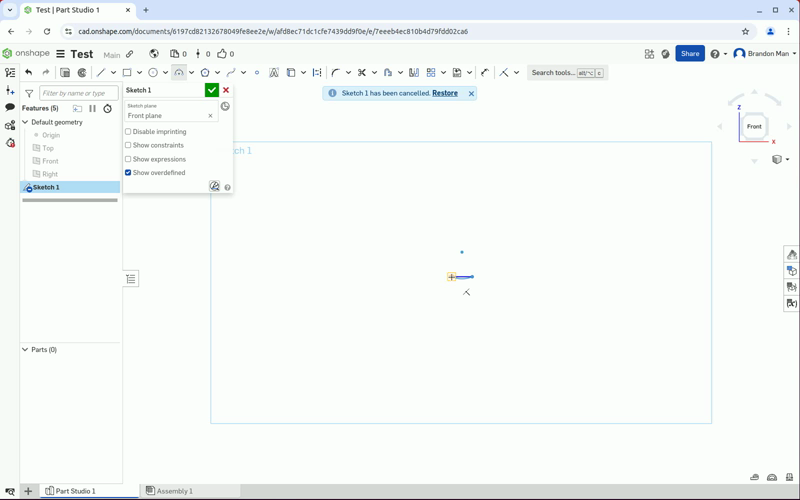
key_down(shift)
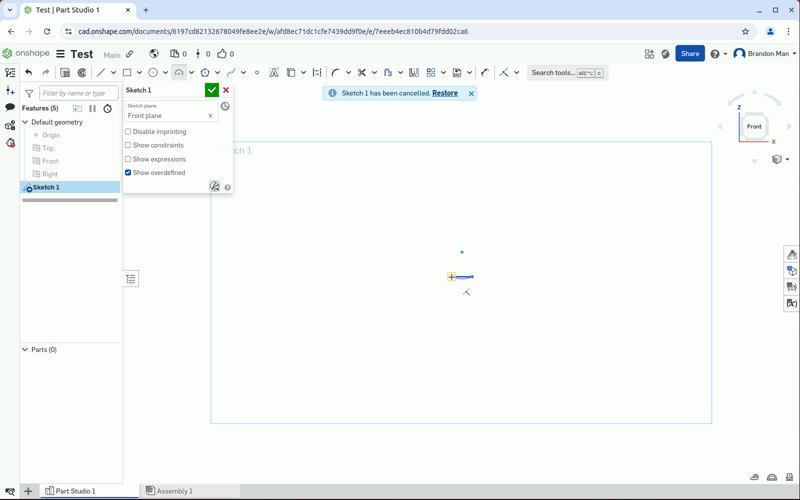
mouse_move(461, 271)
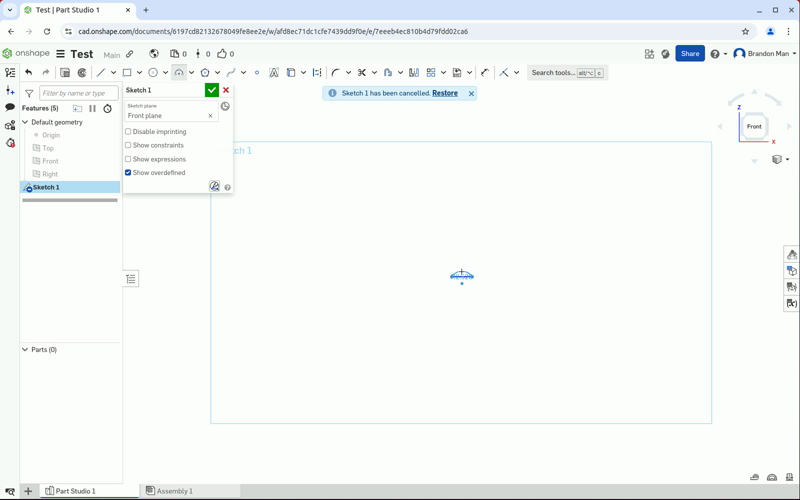
click(461, 271)
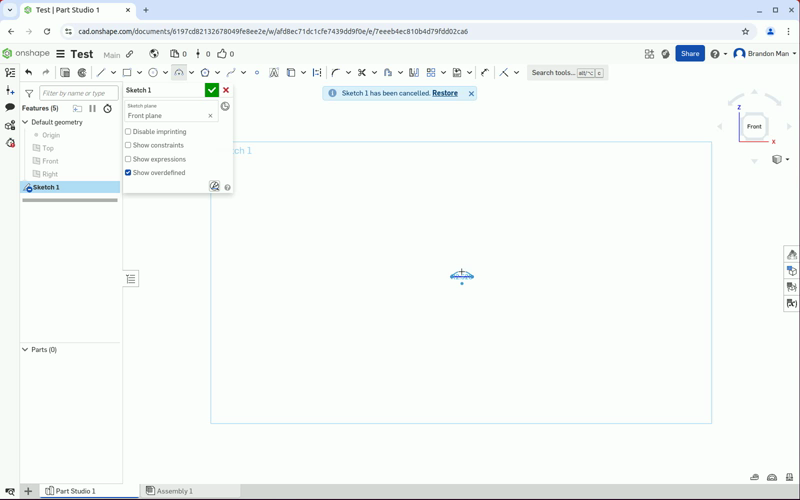
key_up(shift)
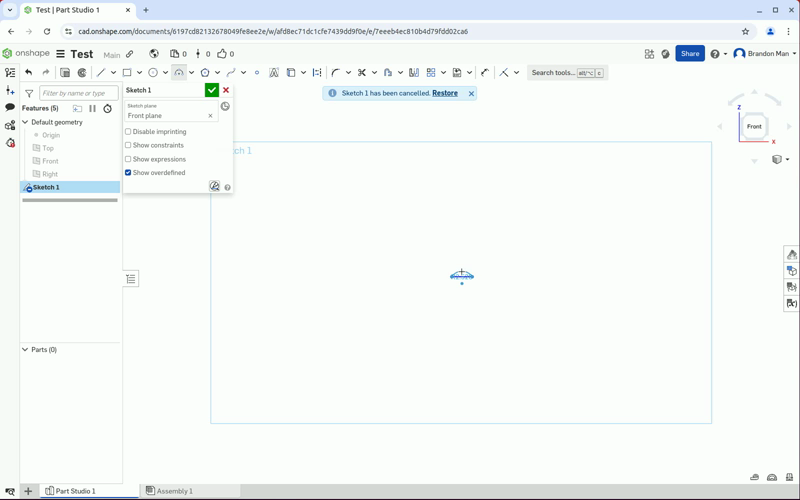
key(esc)
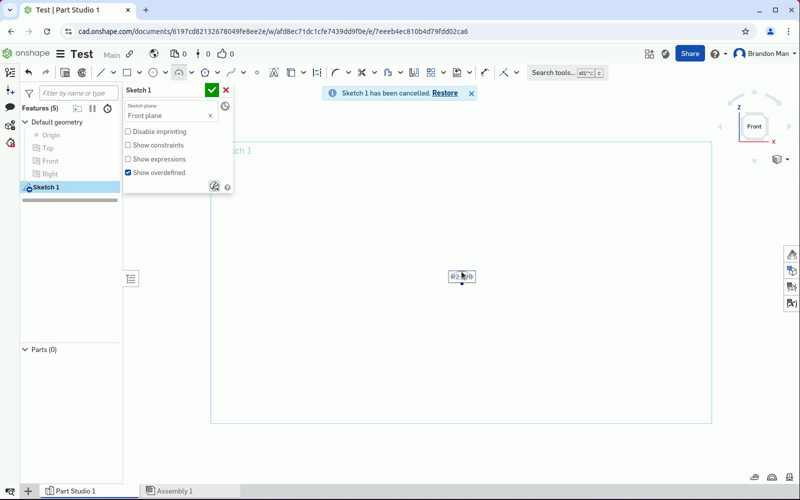
mouse_move(466, 272)
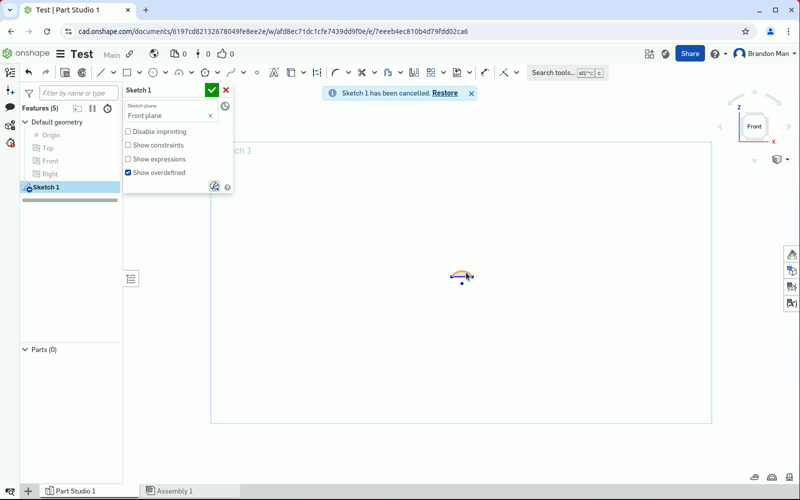
scroll(6)
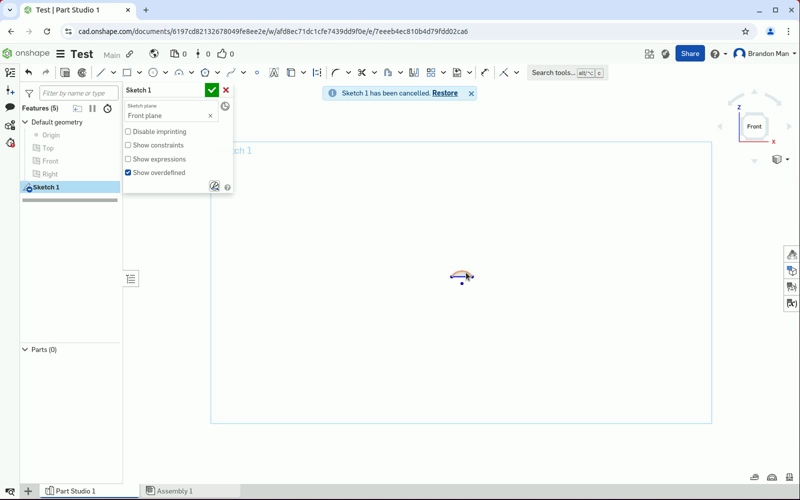
scroll(6)
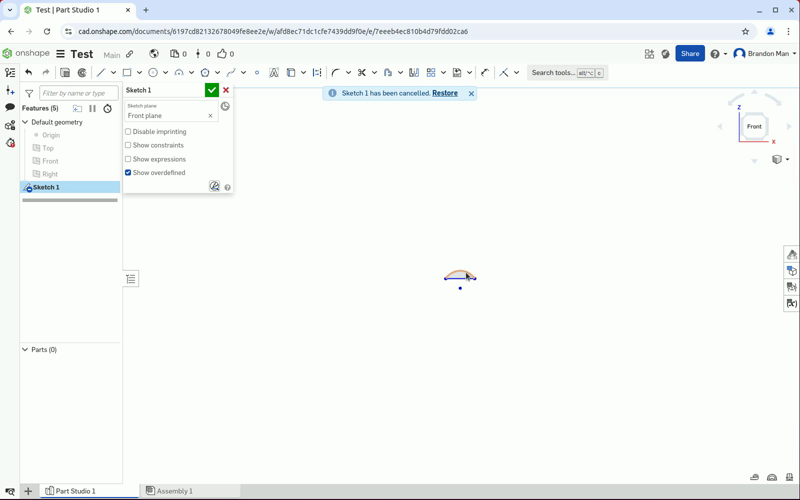
scroll(6)
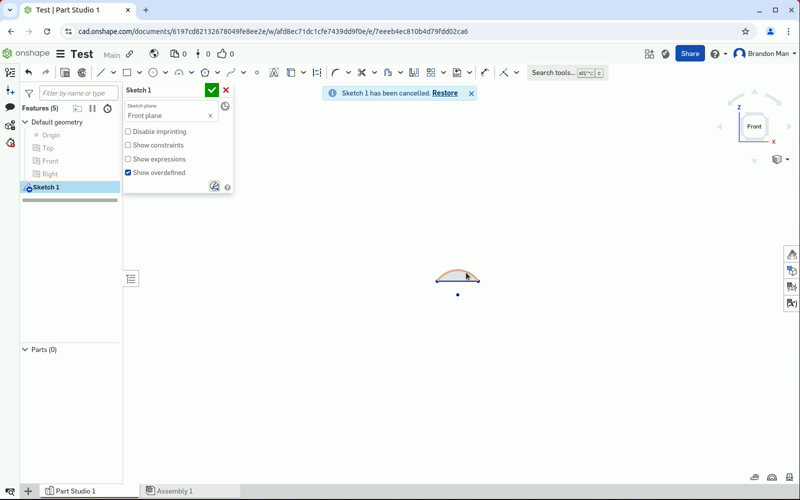
scroll(6)
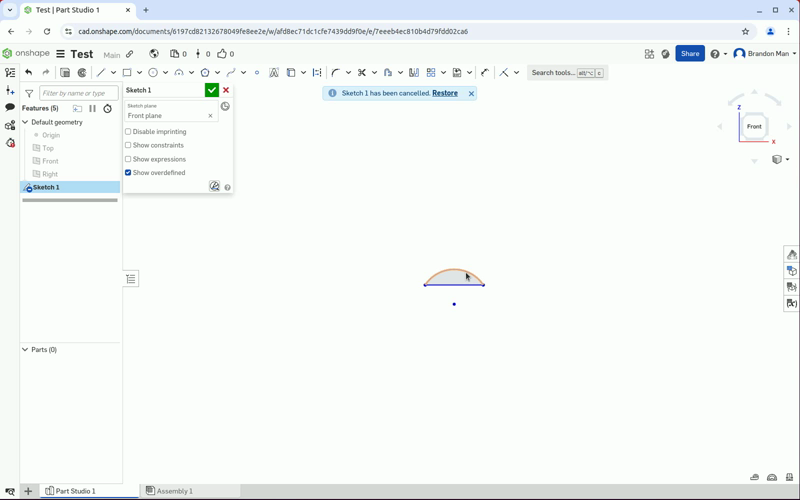
scroll(6)
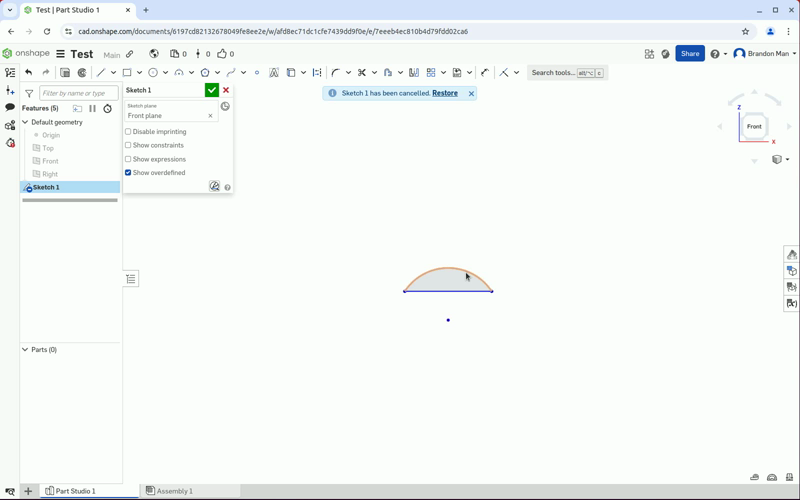
scroll(6)
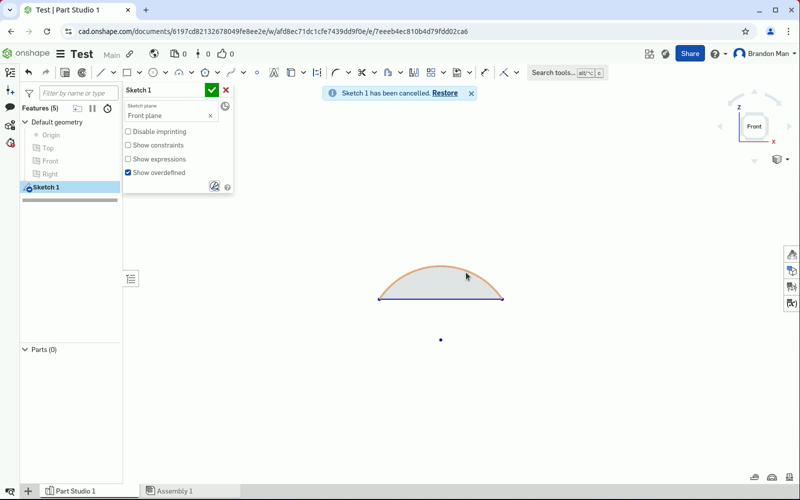
scroll(6)
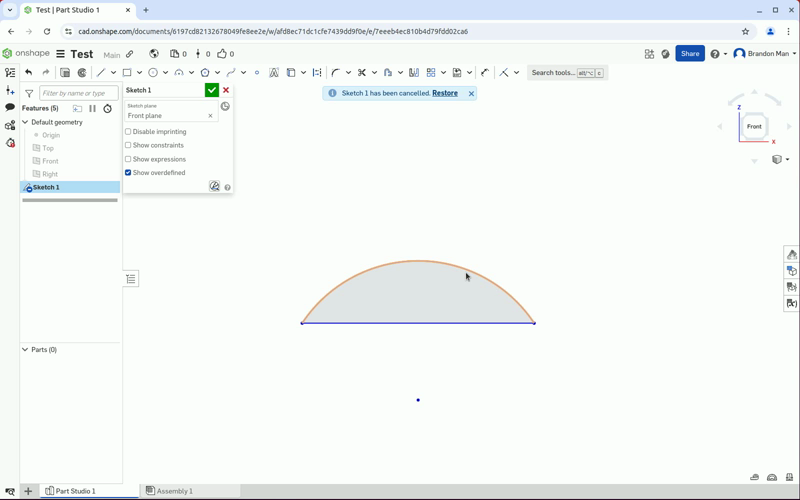
click(466, 272)
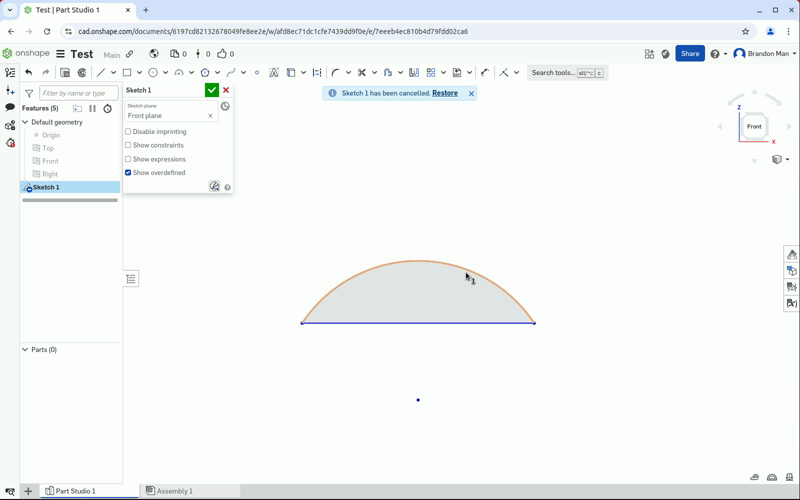
scroll(-6)
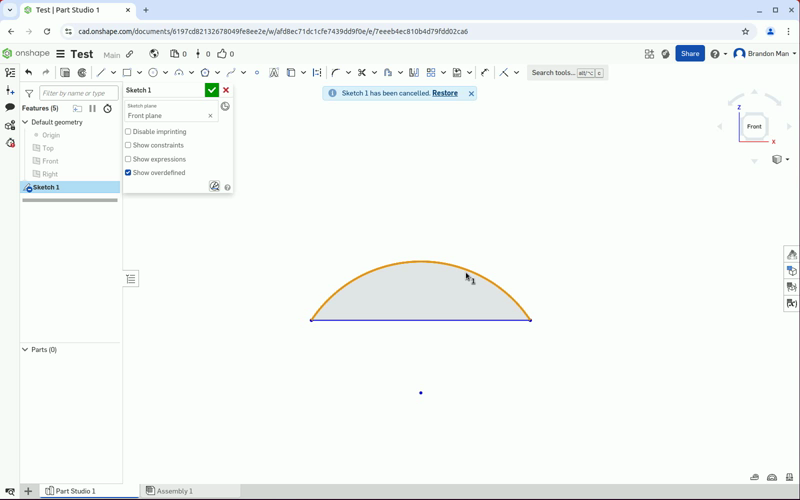
scroll(-6)
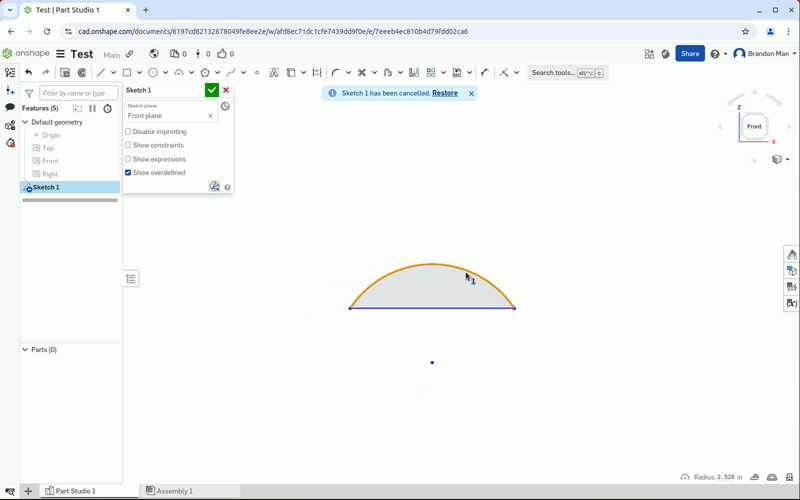
scroll(-6)
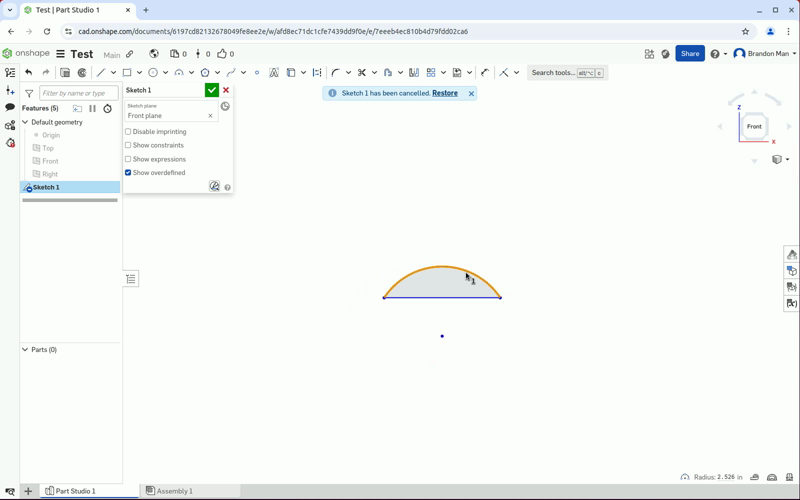
scroll(-6)
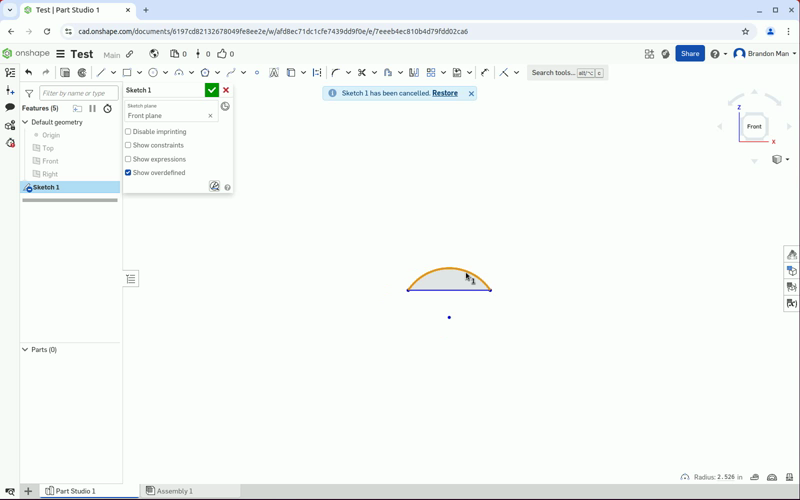
scroll(-6)
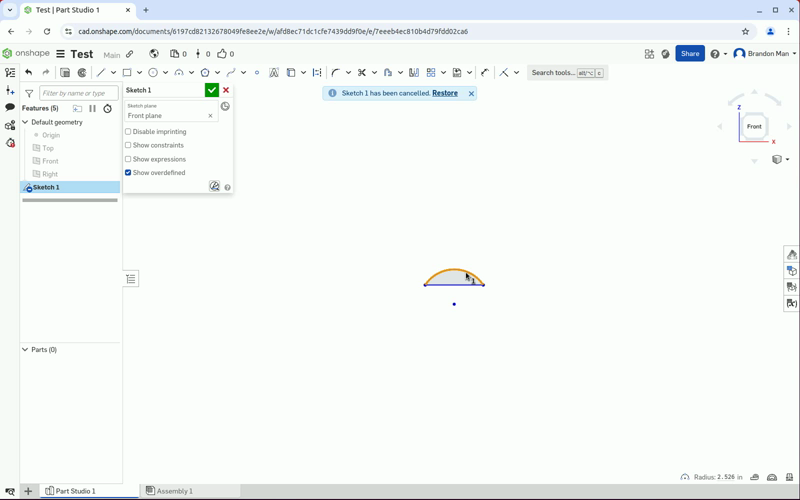
scroll(-6)
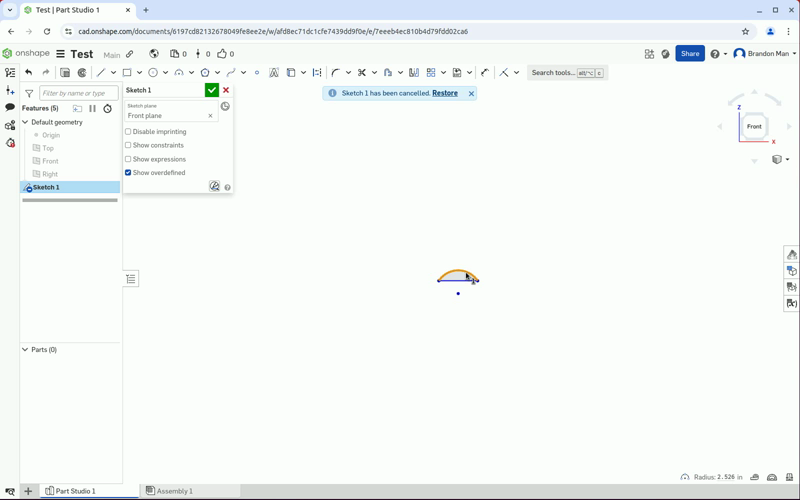
scroll(-6)
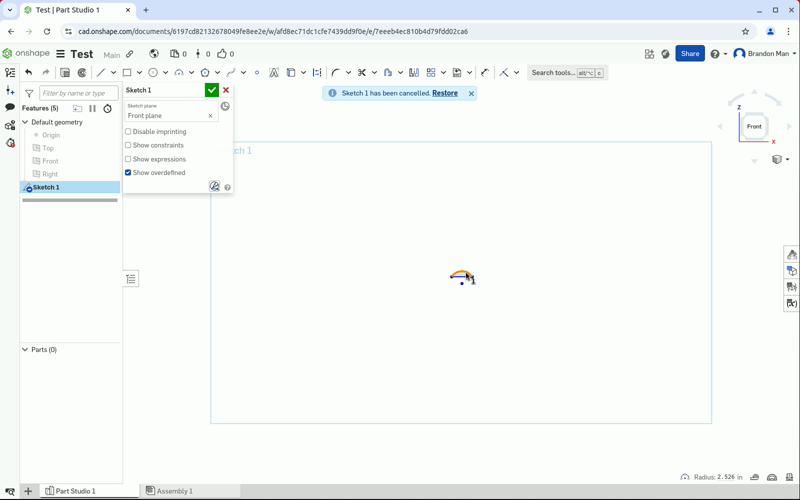
mouse_move(73, 352)
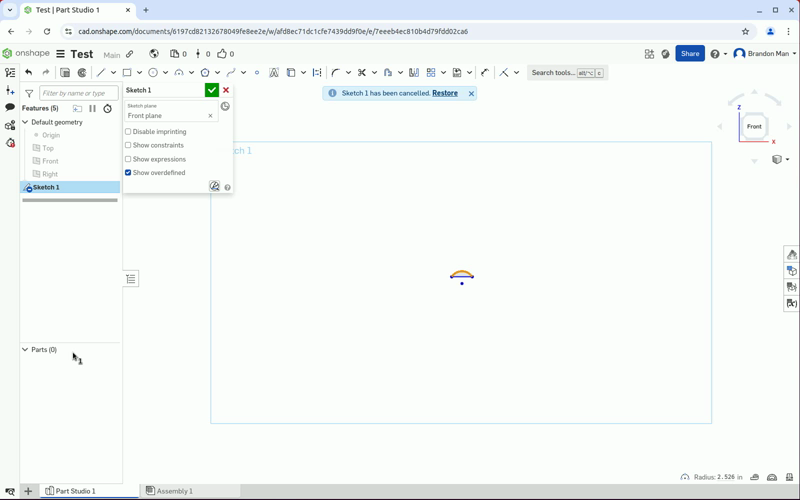
key(shift+y)
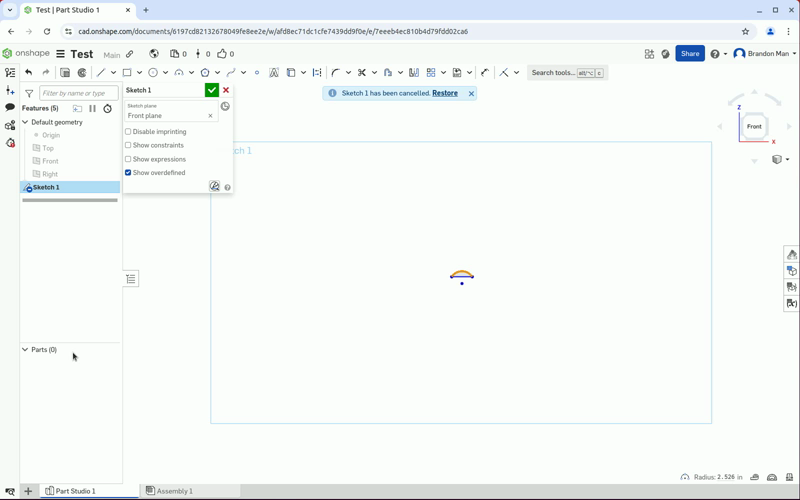
key(shift+e)
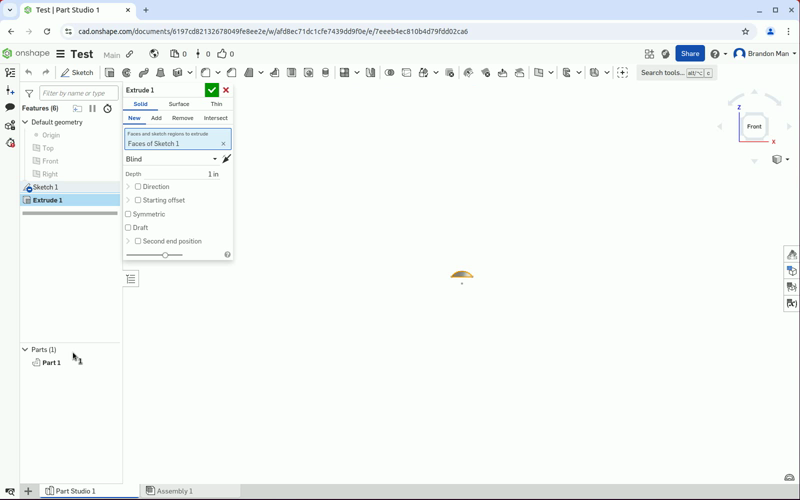
mouse_move(143, 106)
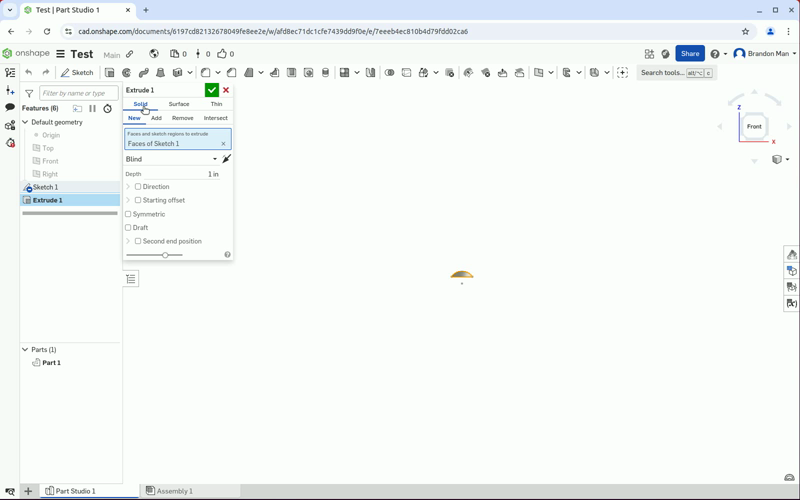
click(143, 106)
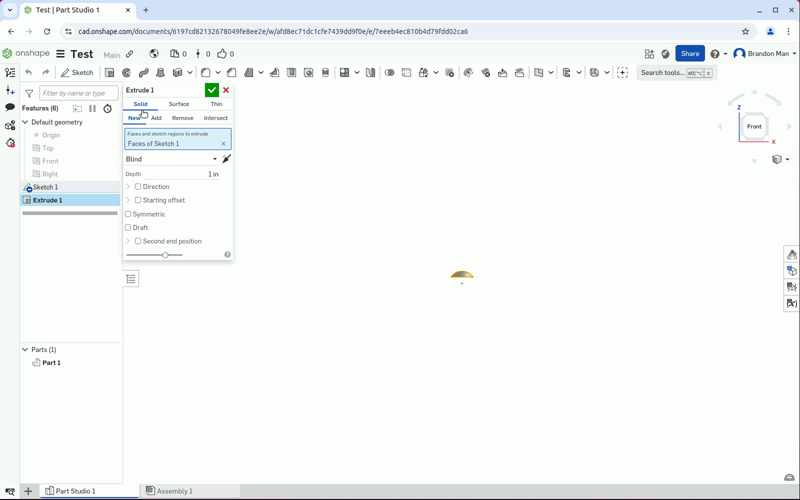
mouse_move(137, 120)
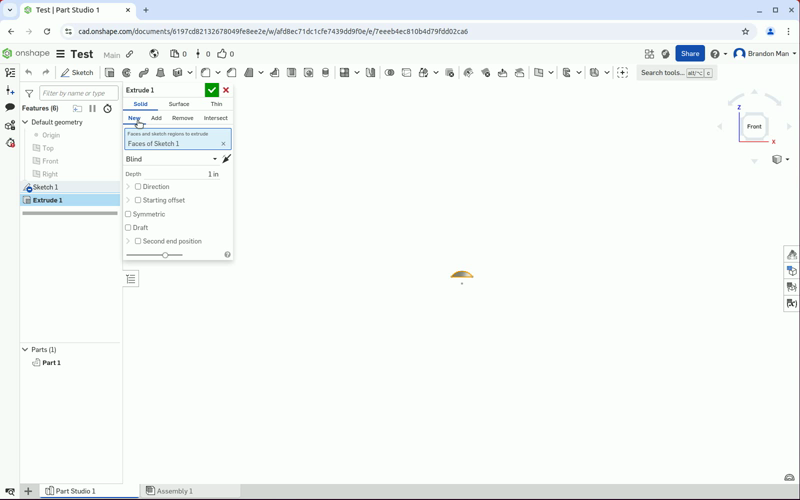
click(137, 120)
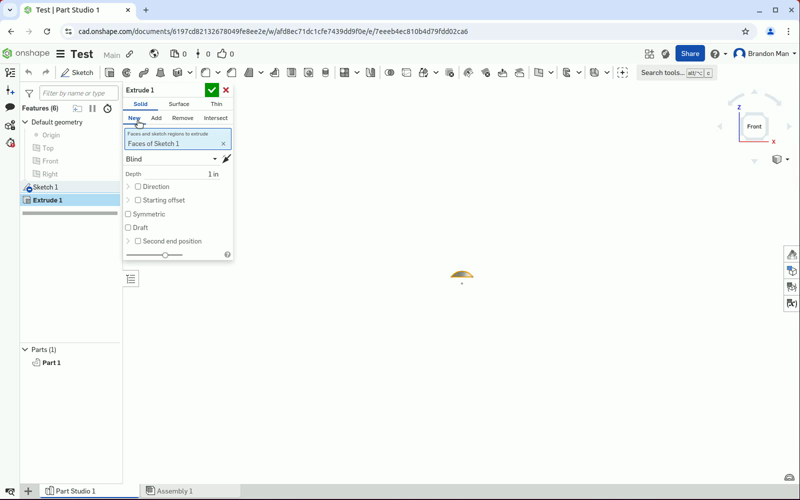
key(tab, 4)
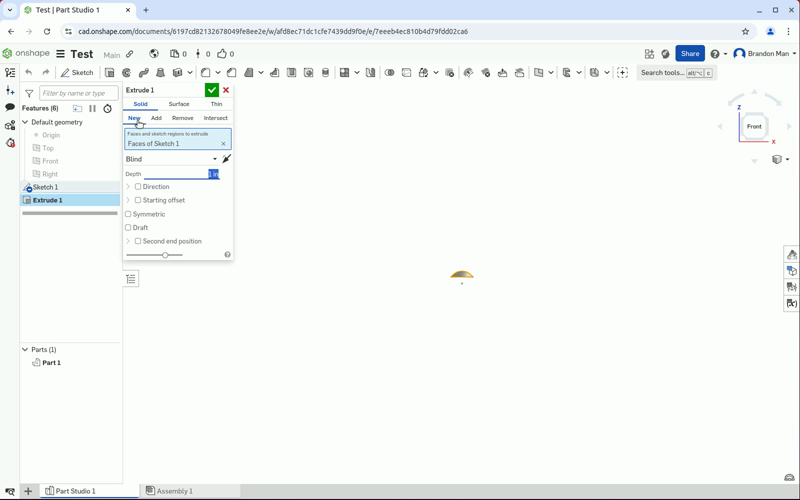
text(-23.108)
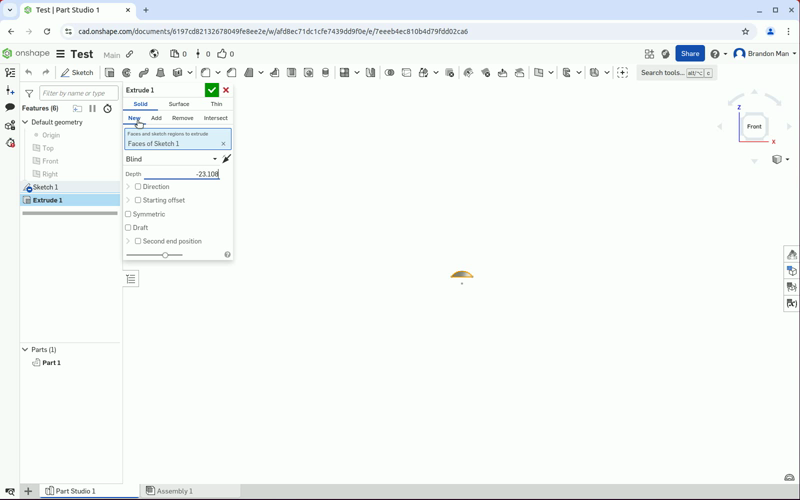
key(enter)
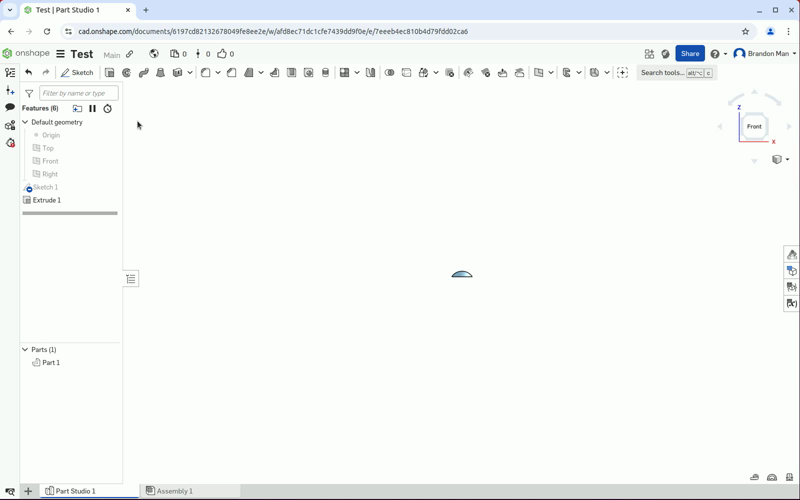
key(shift+h)
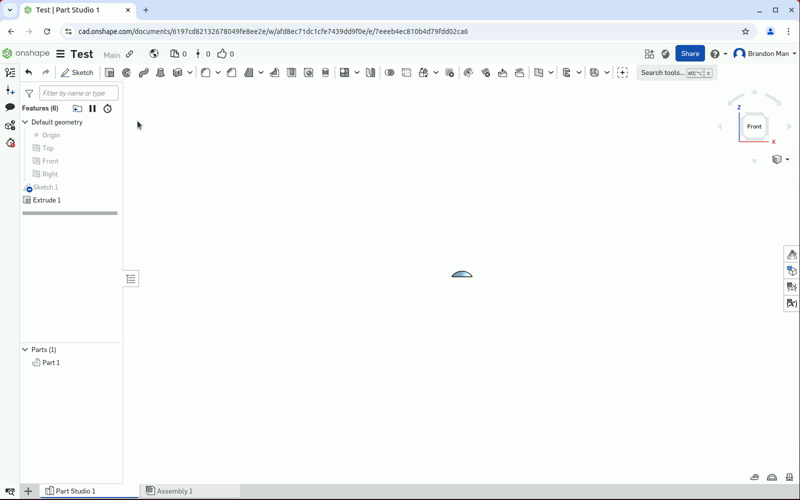
key(shift+h)
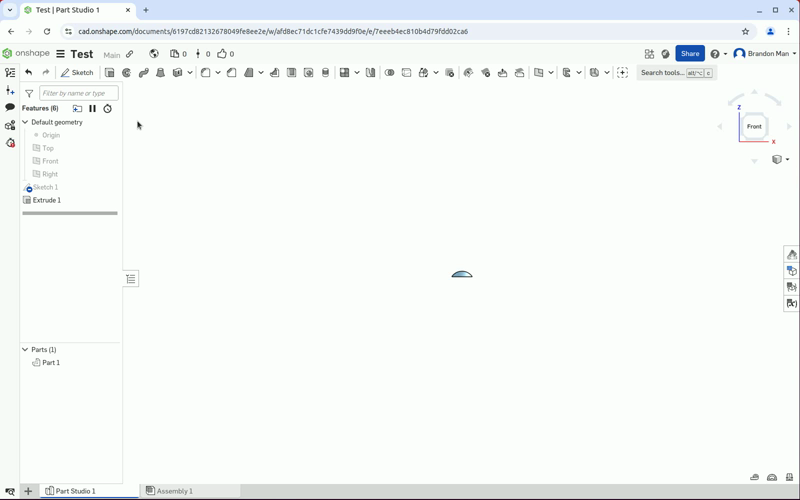
mouse_move(73, 189)
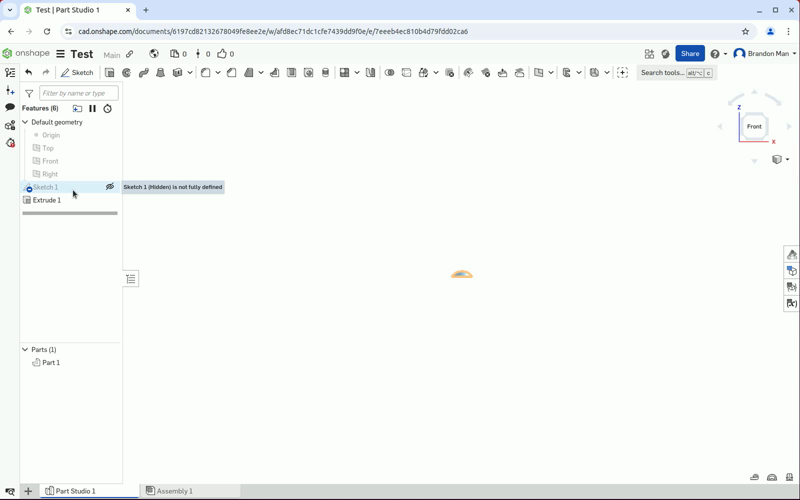
click(73, 189)
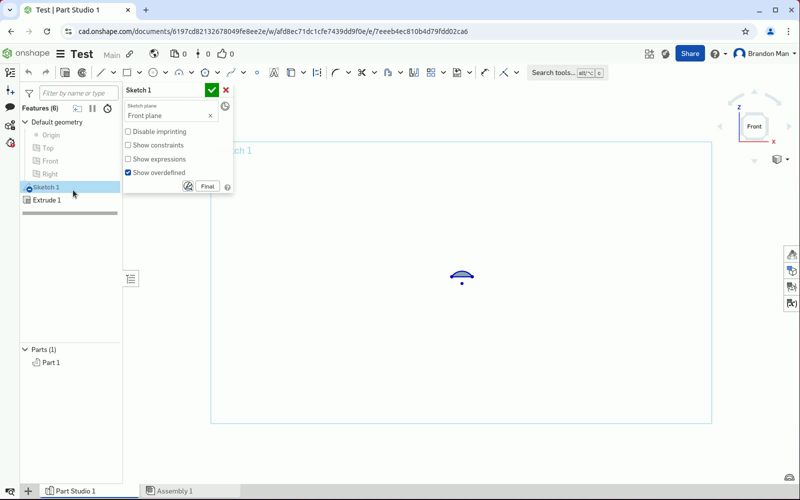
mouse_move(229, 92)
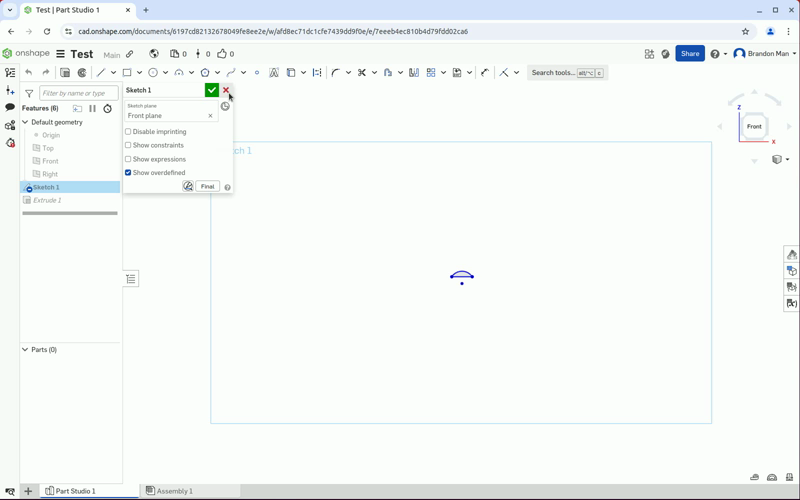
click(229, 92)
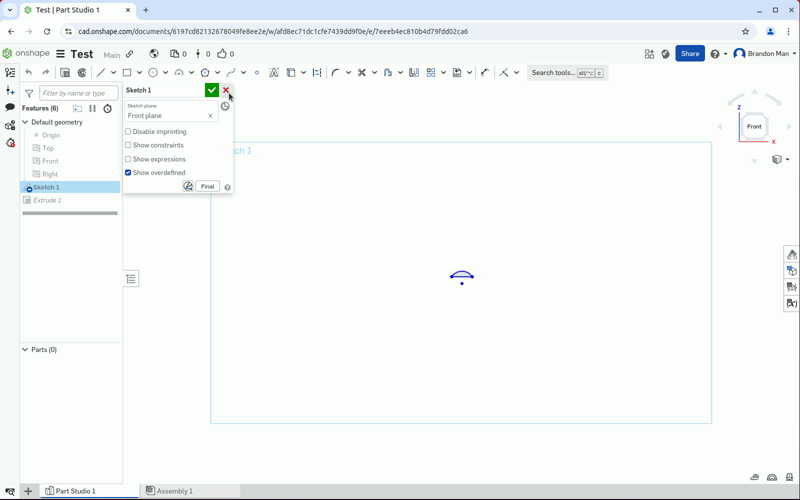
key(shift+s)
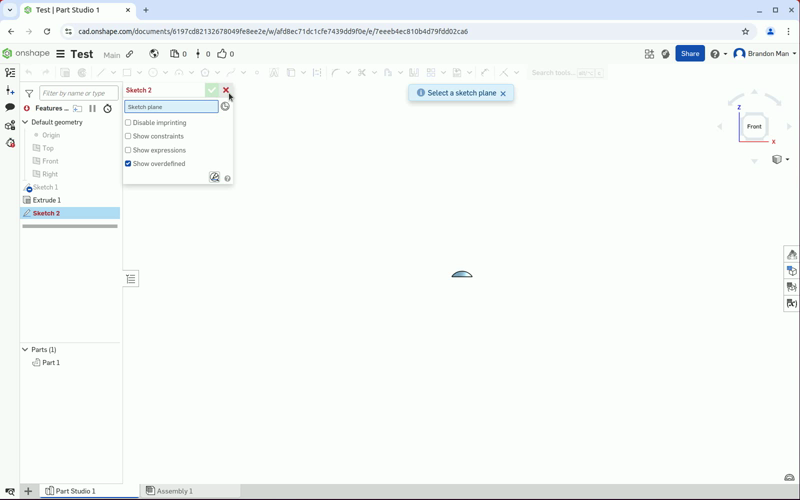
mouse_move(73, 163)
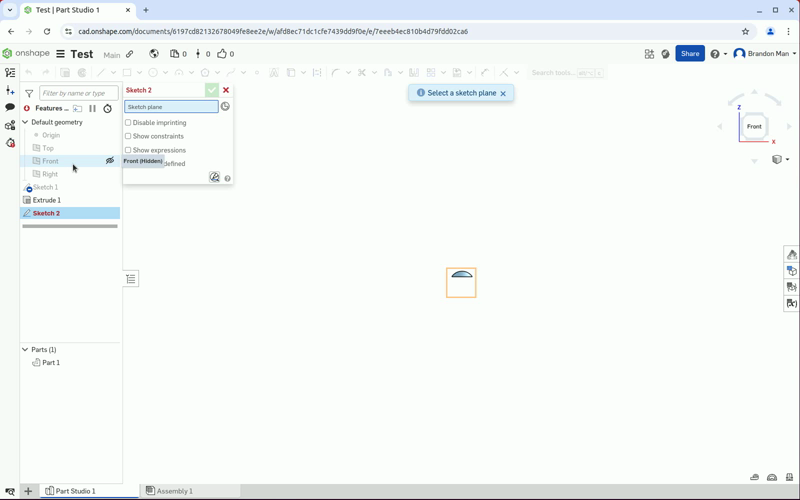
click(73, 163)
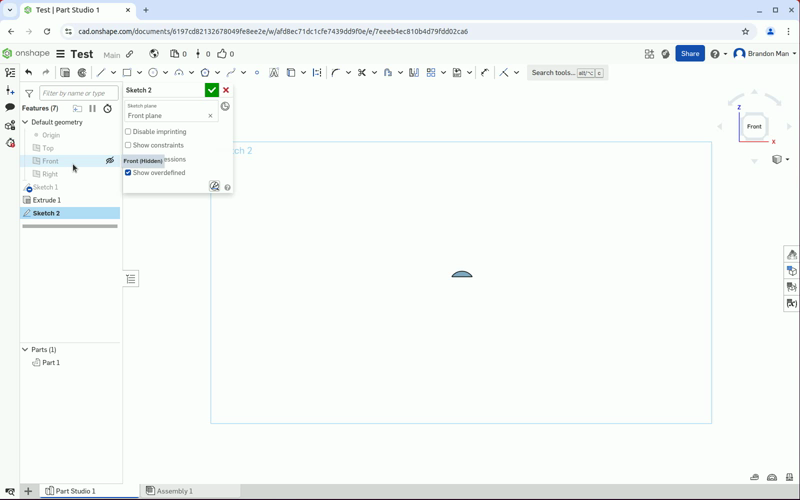
mouse_move(73, 352)
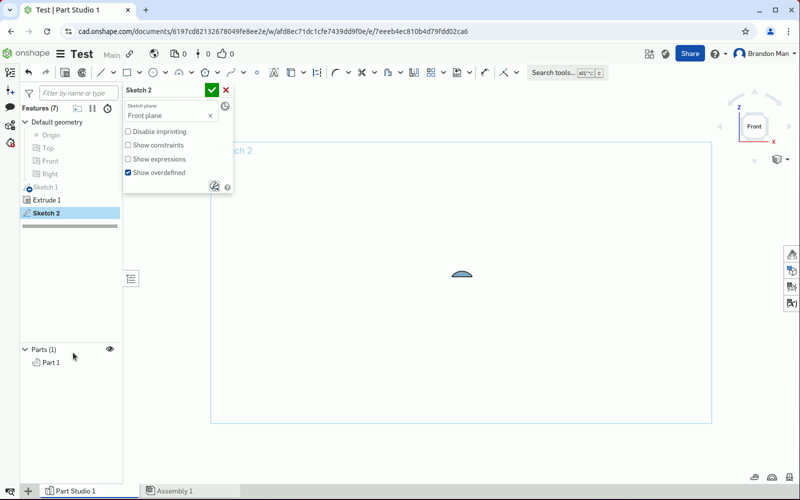
key(y)
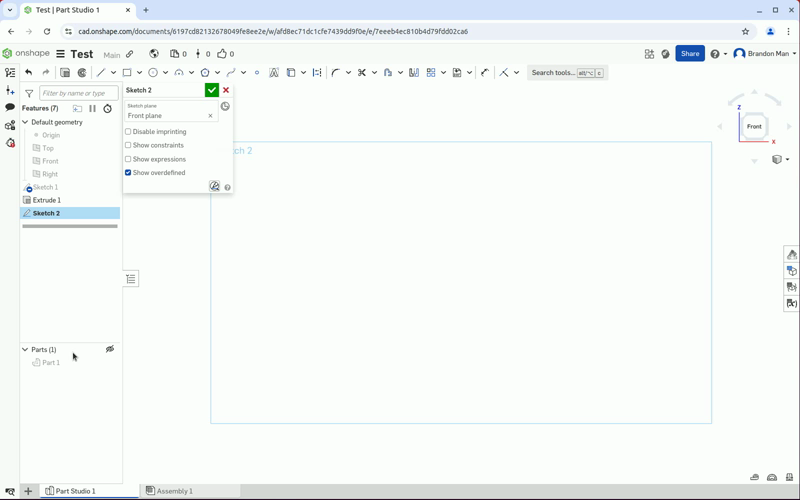
key(a)
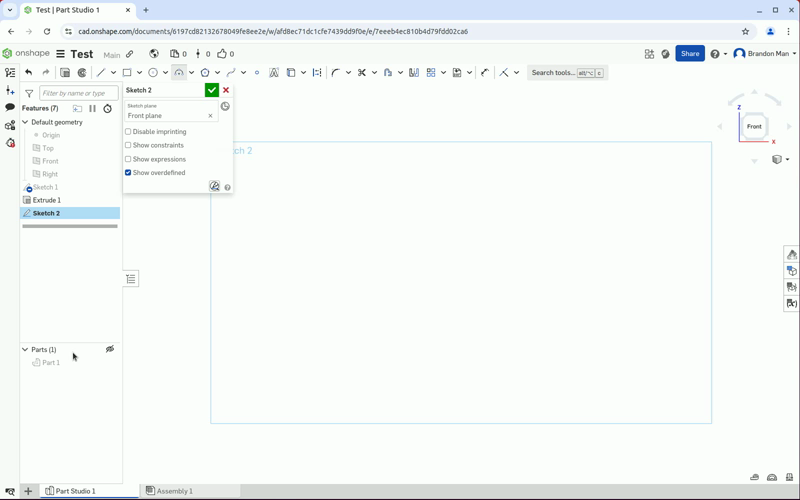
key_down(shift)
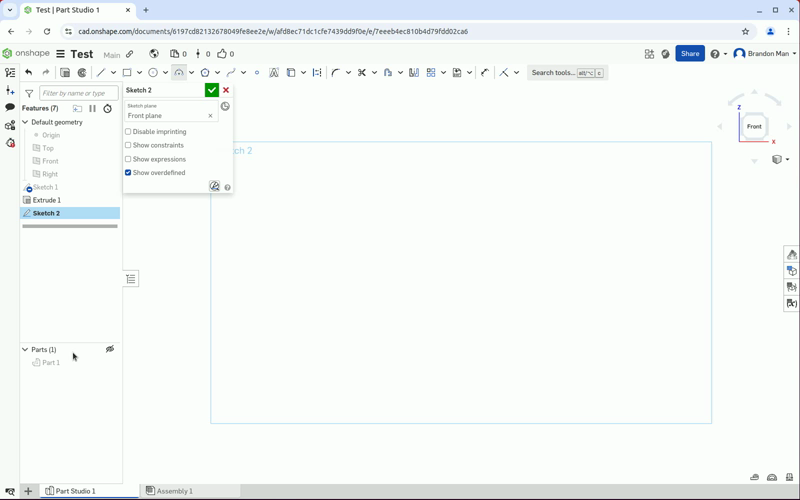
mouse_move(451, 276)
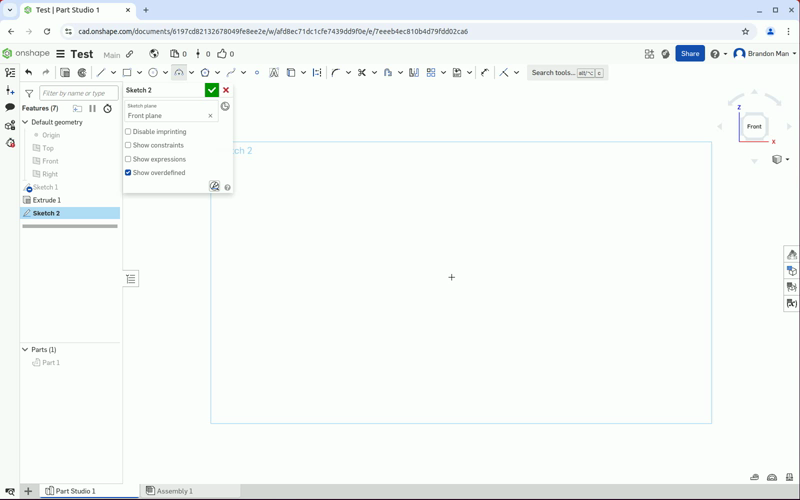
click(451, 276)
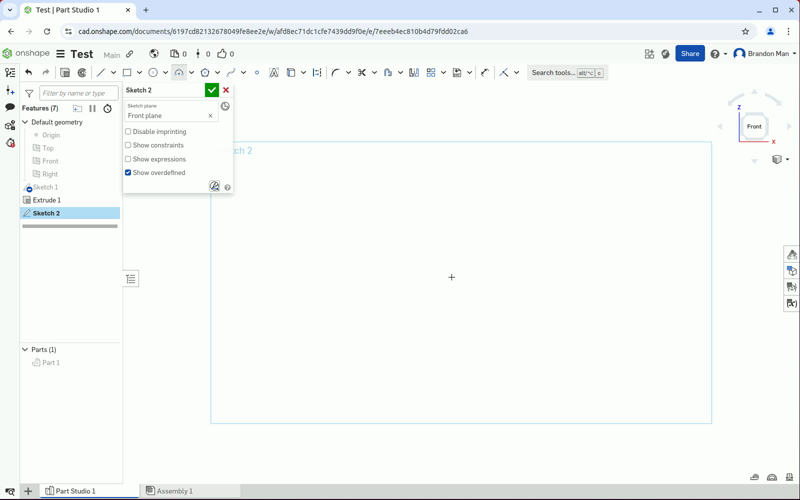
key_up(shift)
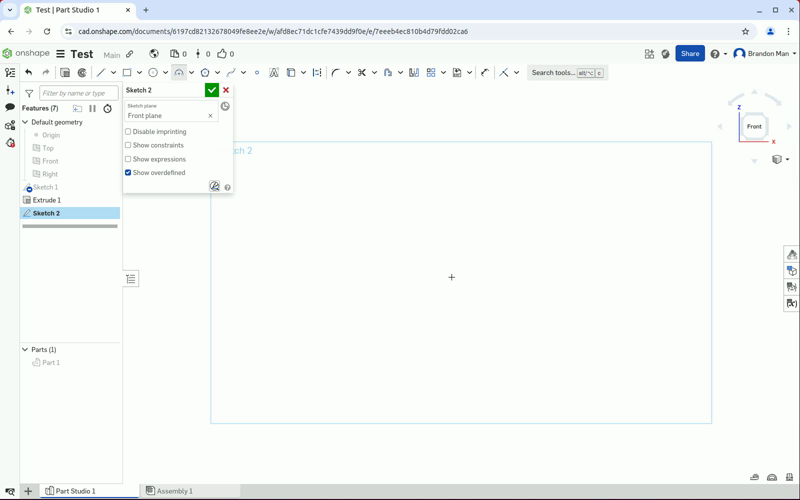
key_down(shift)
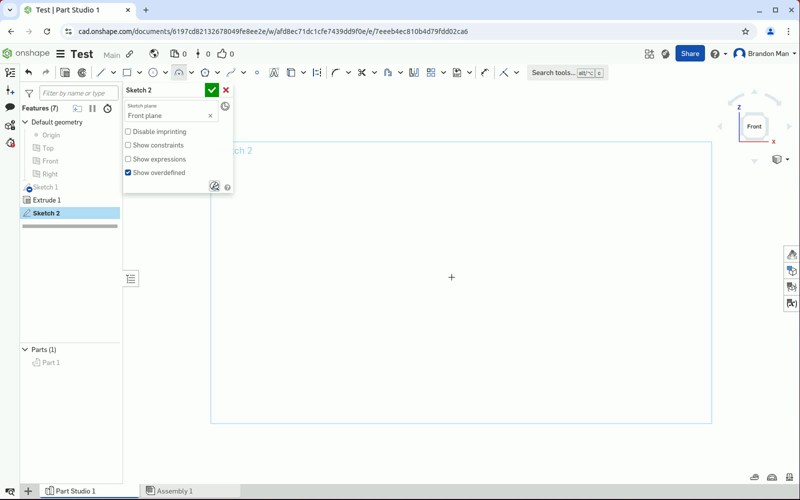
mouse_move(471, 276)
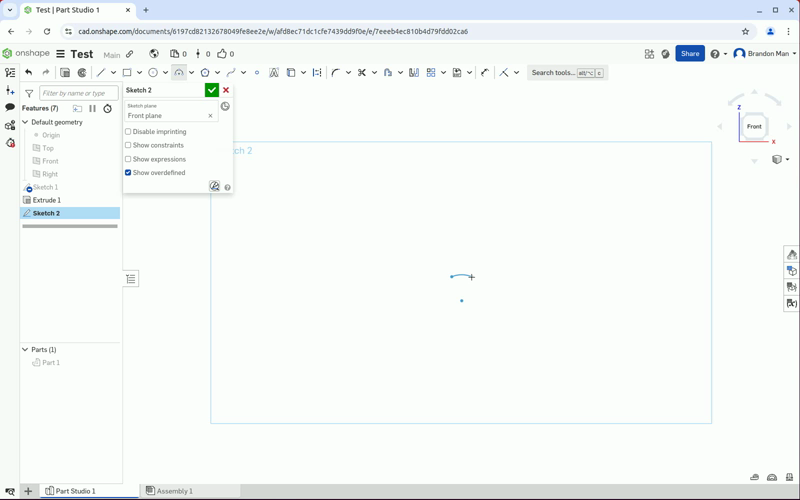
click(471, 276)
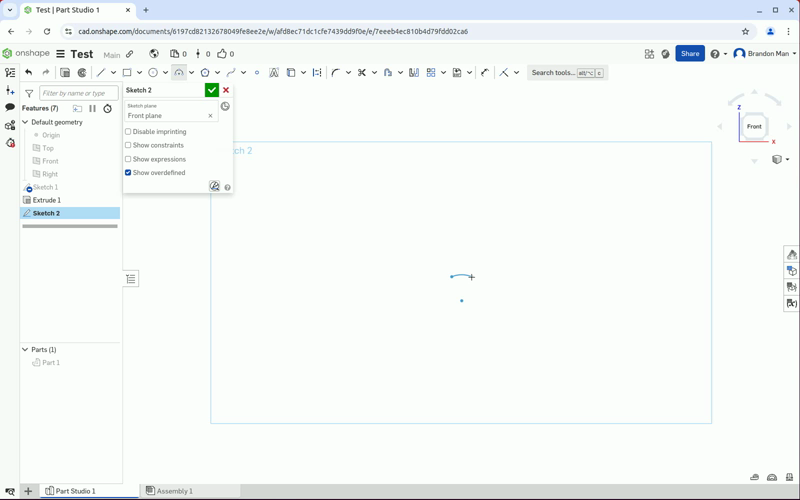
mouse_move(461, 294)
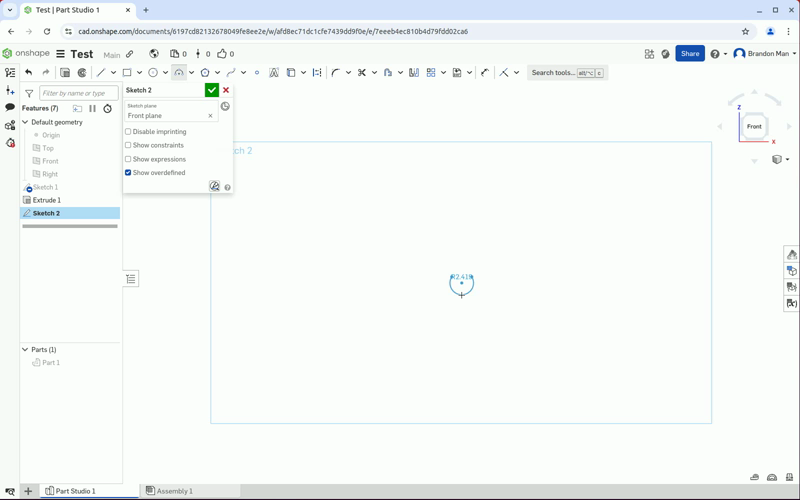
click(461, 294)
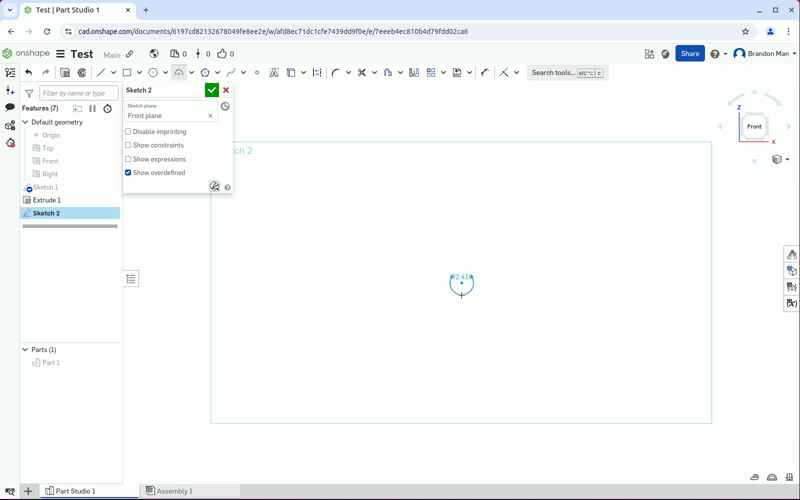
key_up(shift)
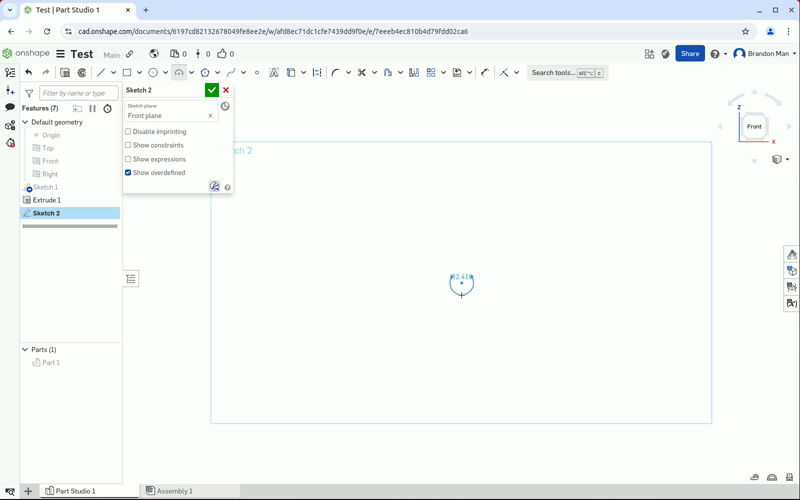
key(esc)
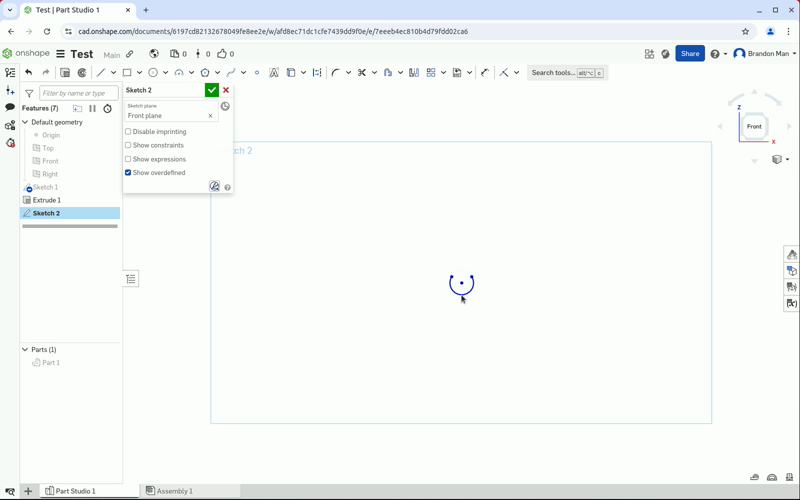
key(l)
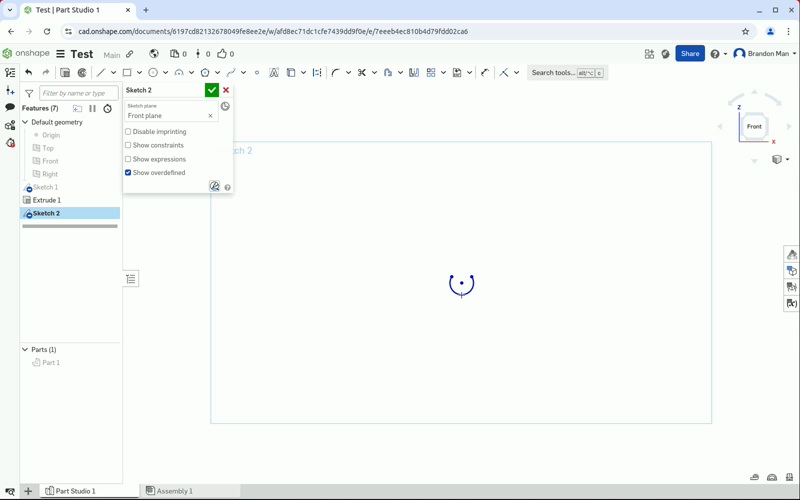
mouse_move(471, 276)
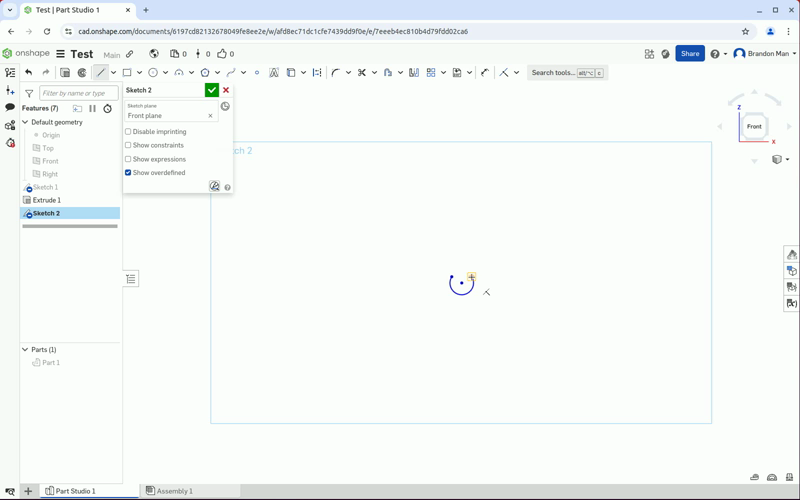
click(471, 276)
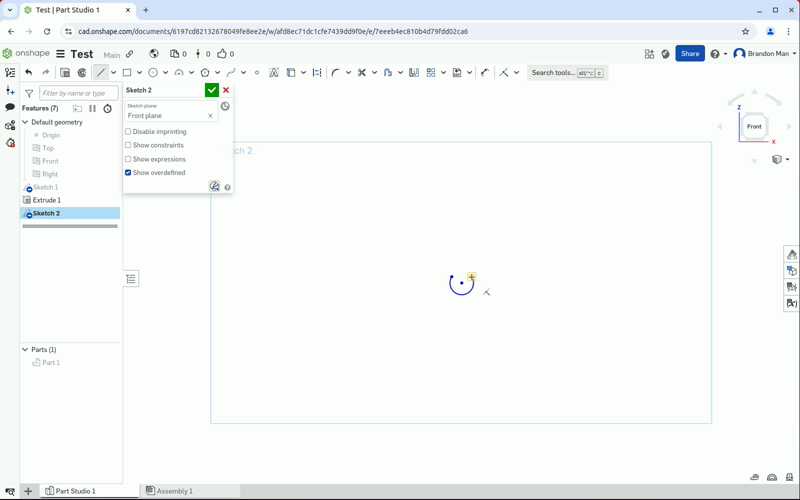
mouse_move(501, 276)
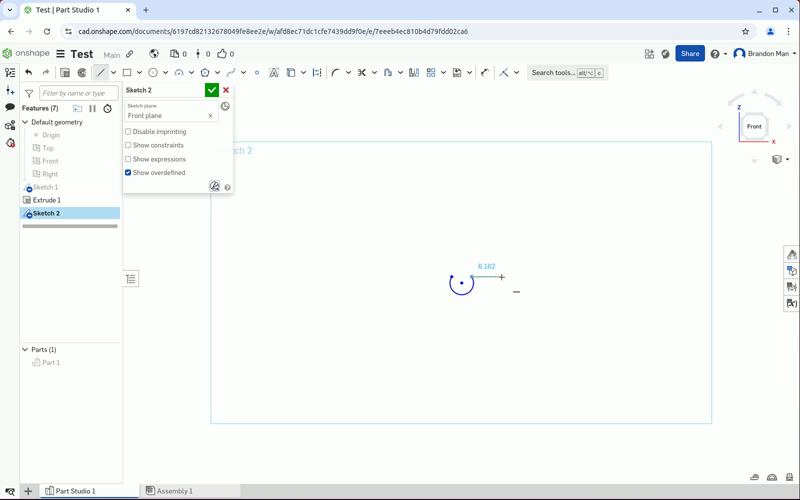
key_down(shift)
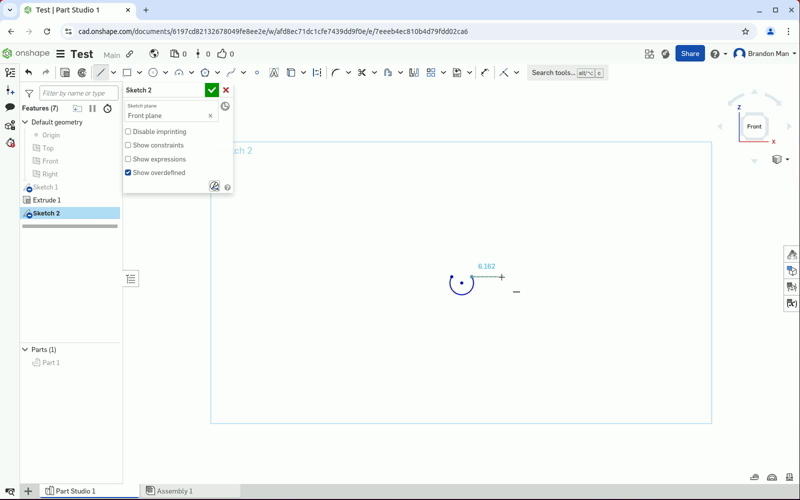
mouse_move(451, 276)
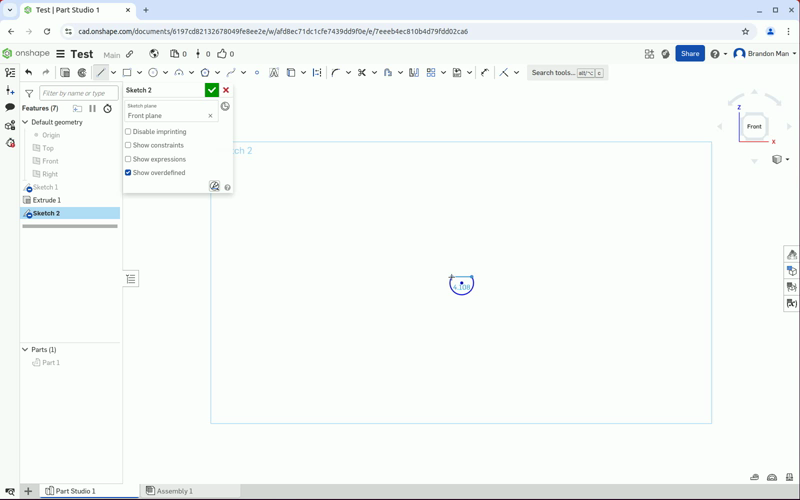
key_up(shift)
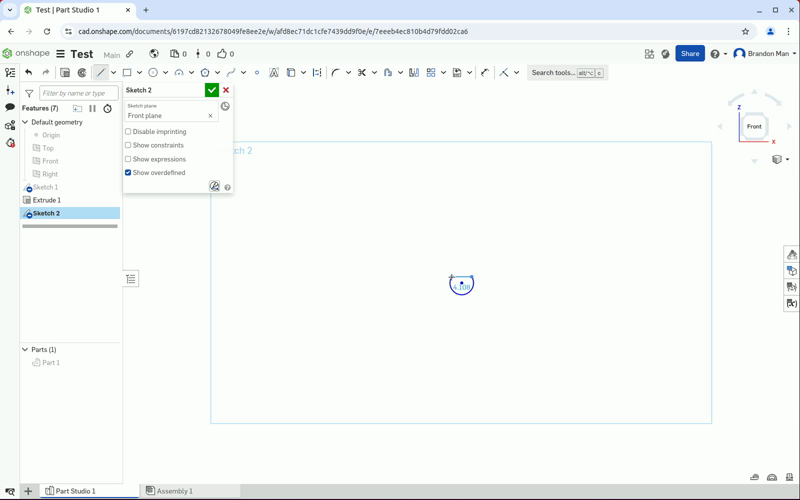
click(451, 276)
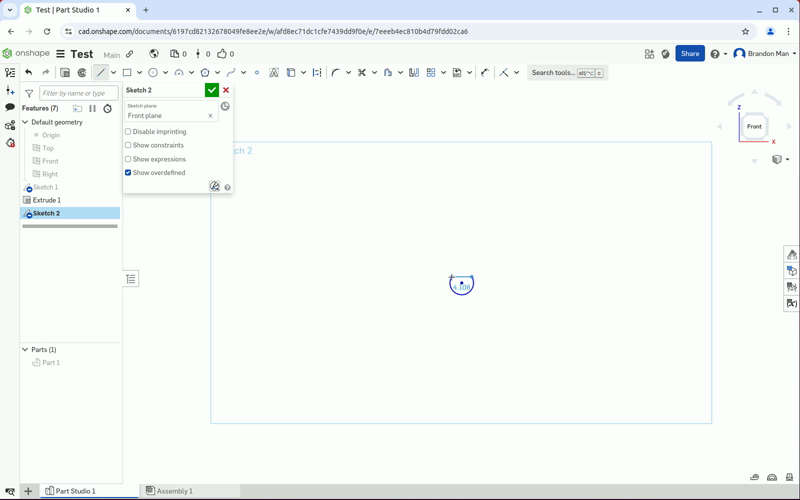
key(esc)
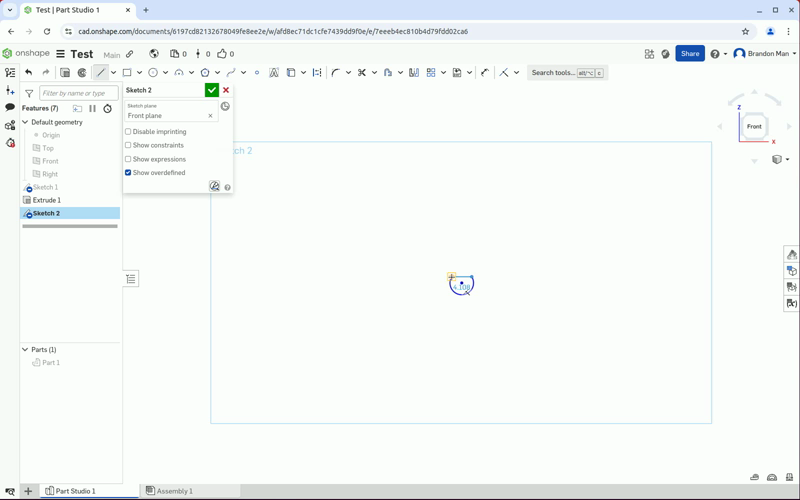
mouse_move(450, 284)
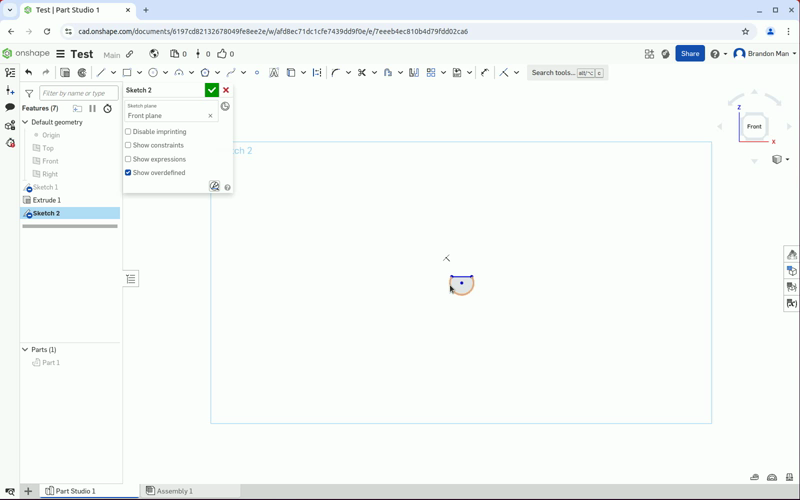
scroll(6)
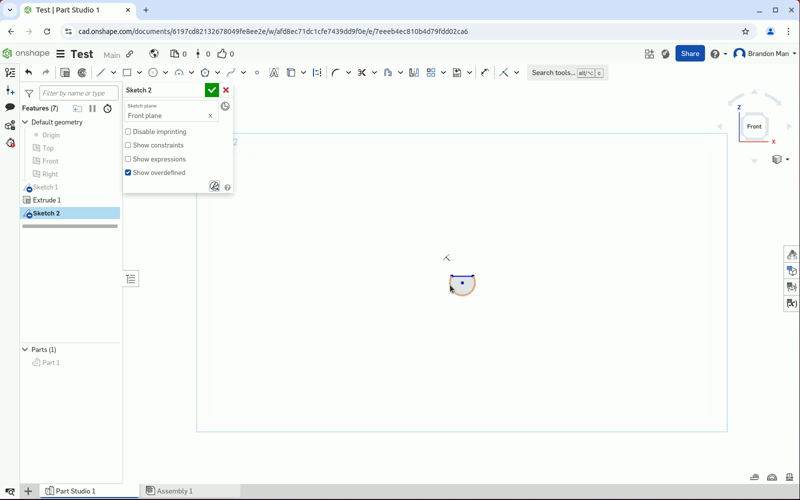
scroll(6)
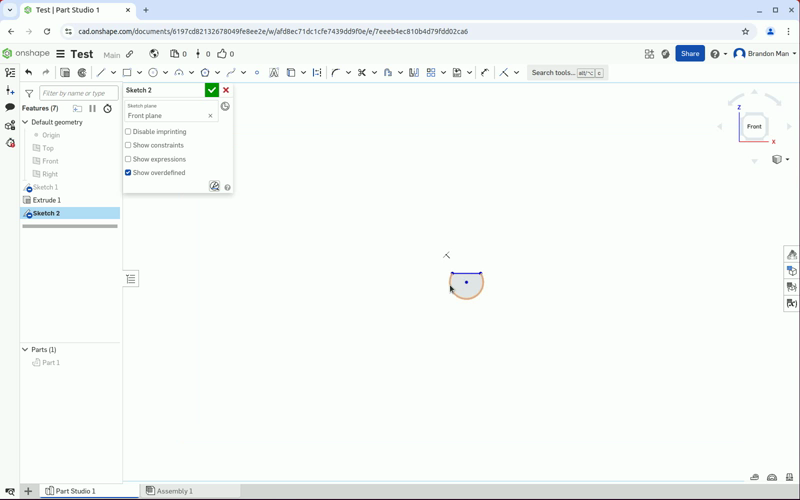
scroll(6)
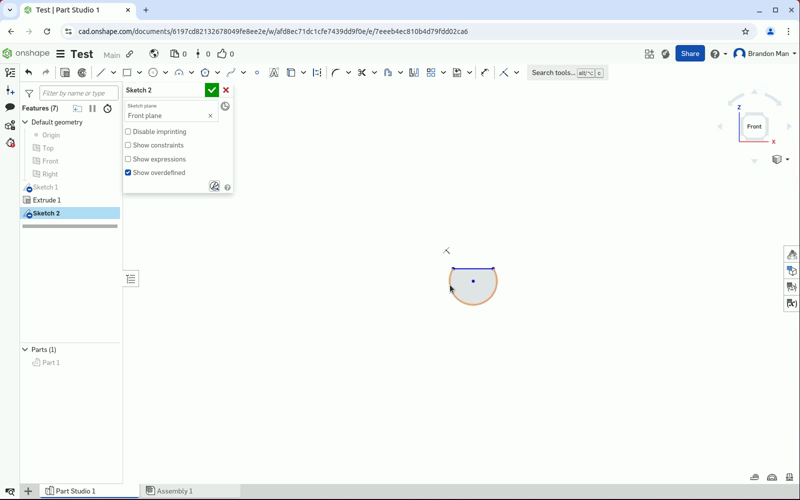
scroll(6)
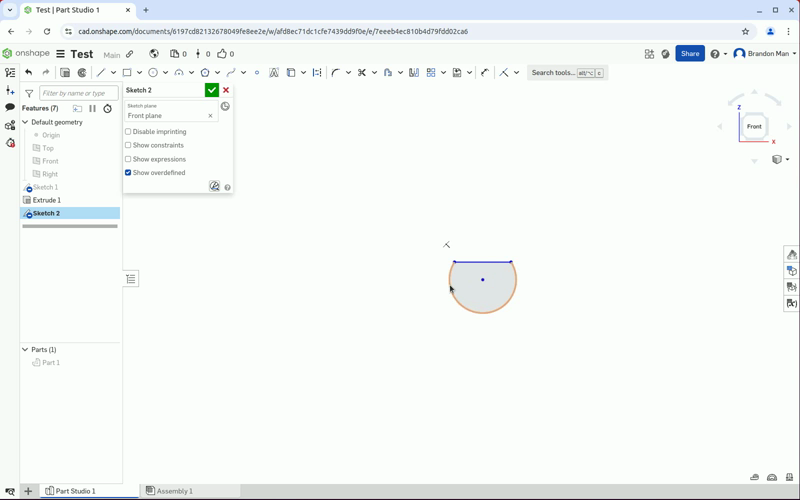
scroll(6)
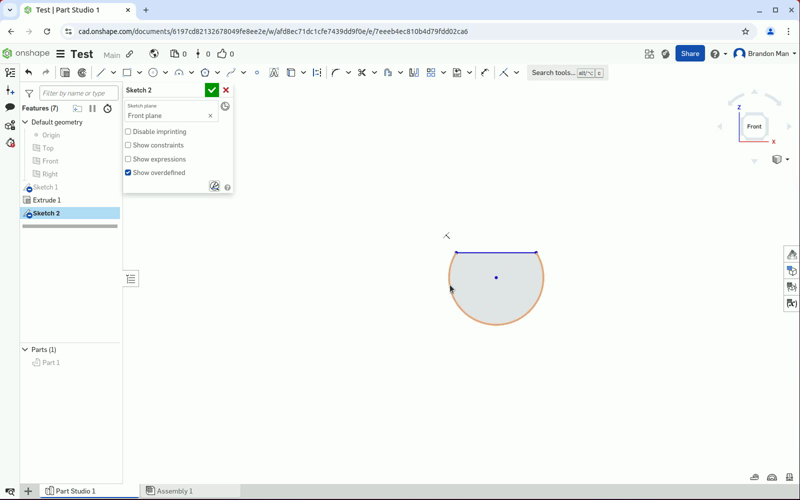
scroll(6)
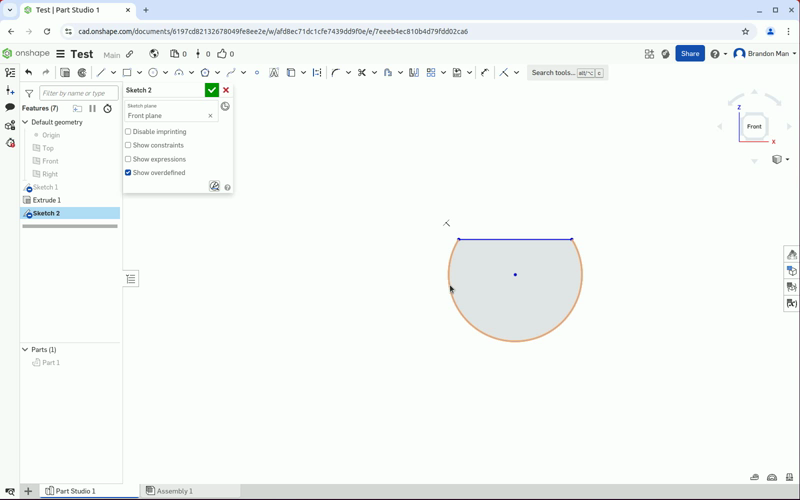
scroll(6)
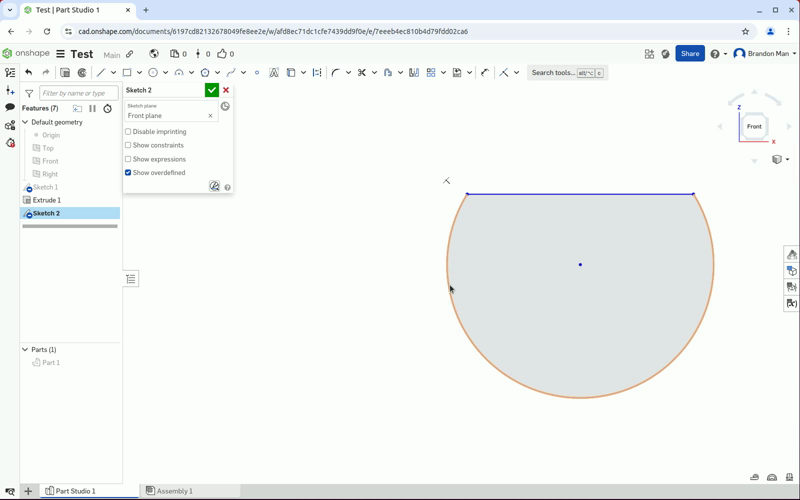
click(450, 284)
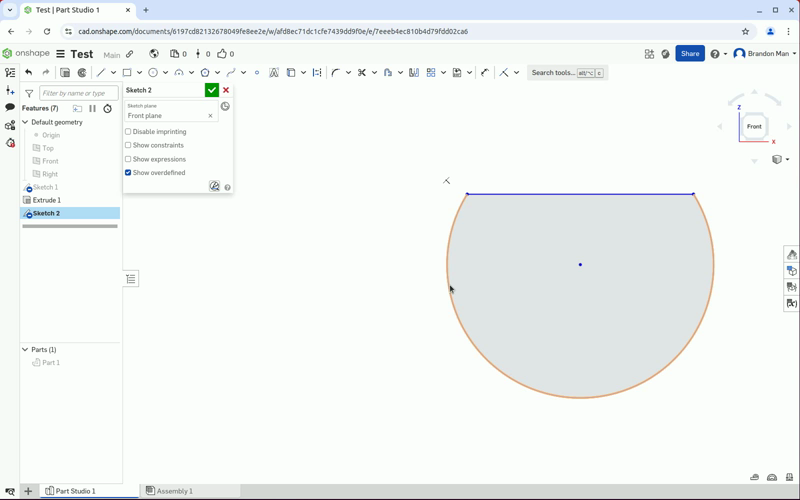
scroll(-6)
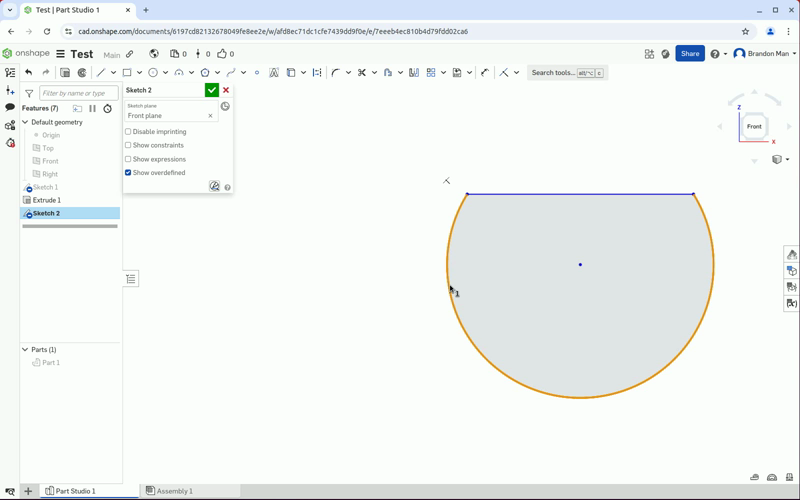
scroll(-6)
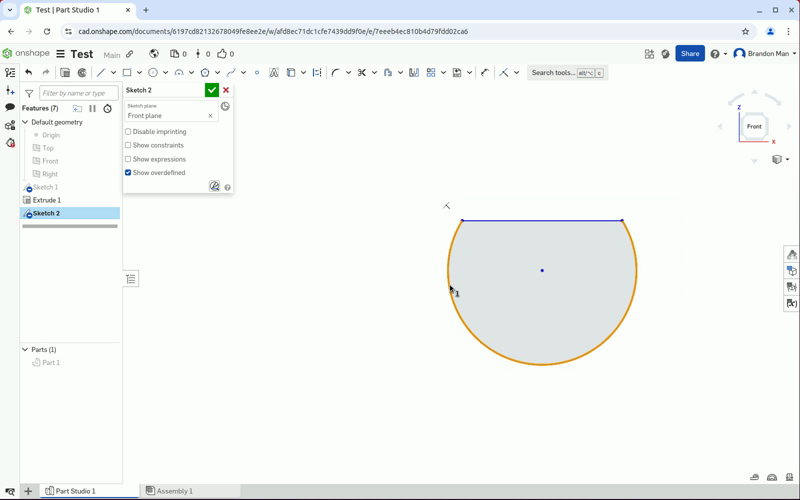
scroll(-6)
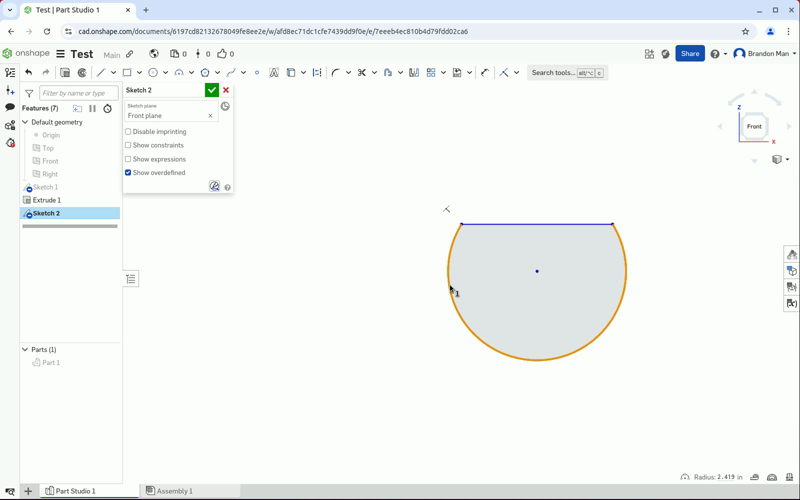
scroll(-6)
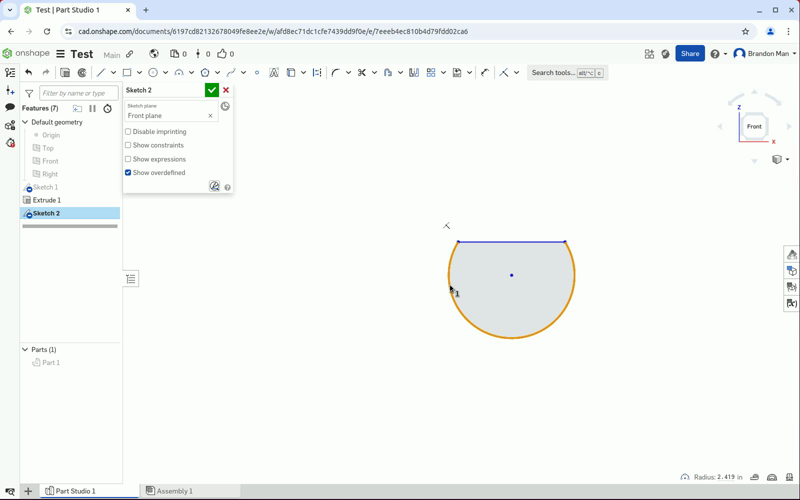
scroll(-6)
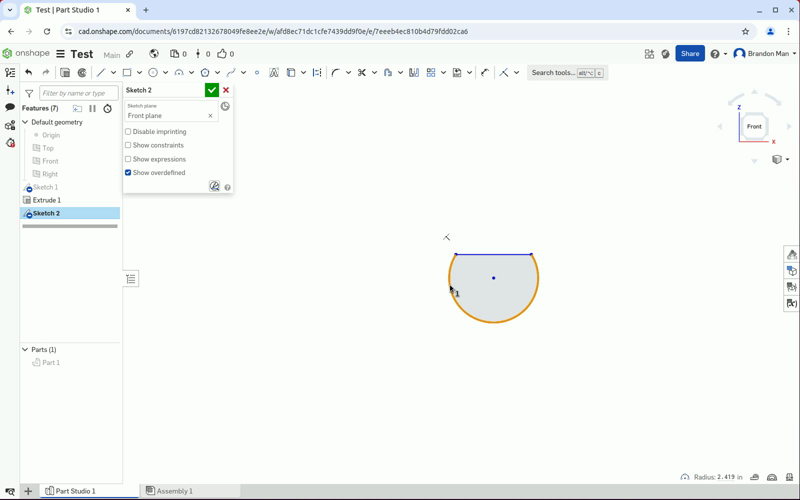
scroll(-6)
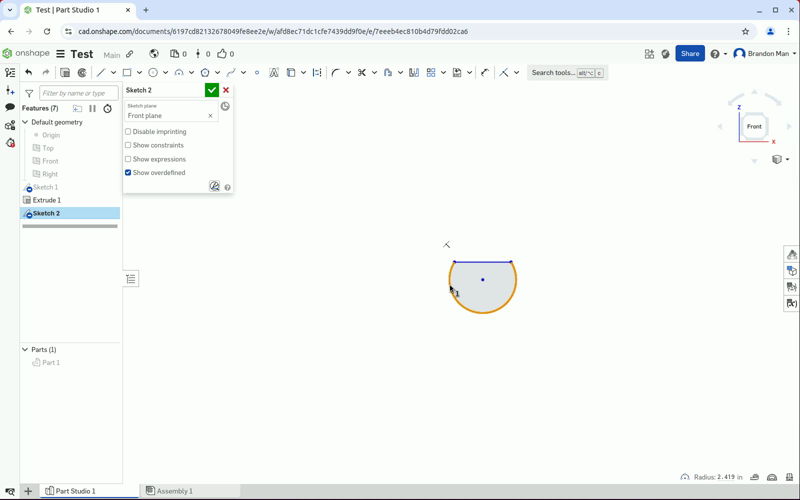
scroll(-6)
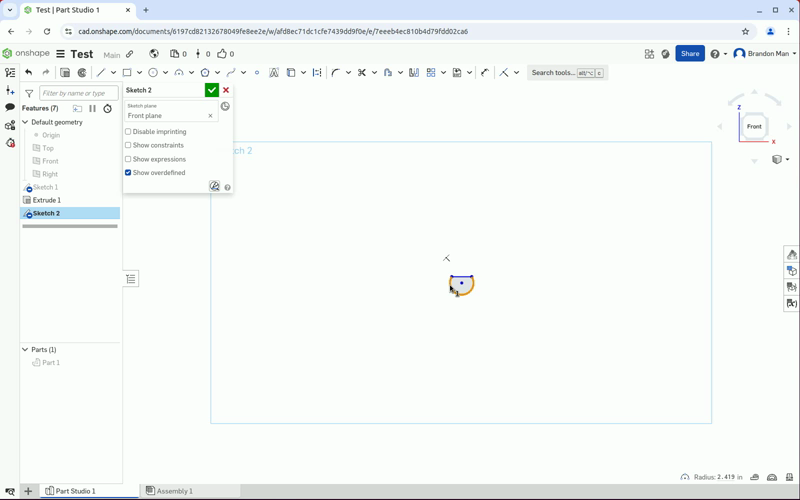
mouse_move(73, 352)
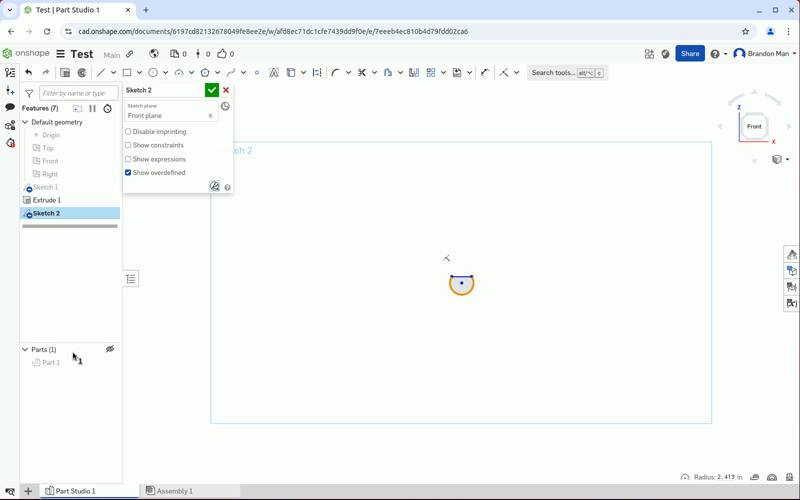
key(shift+y)
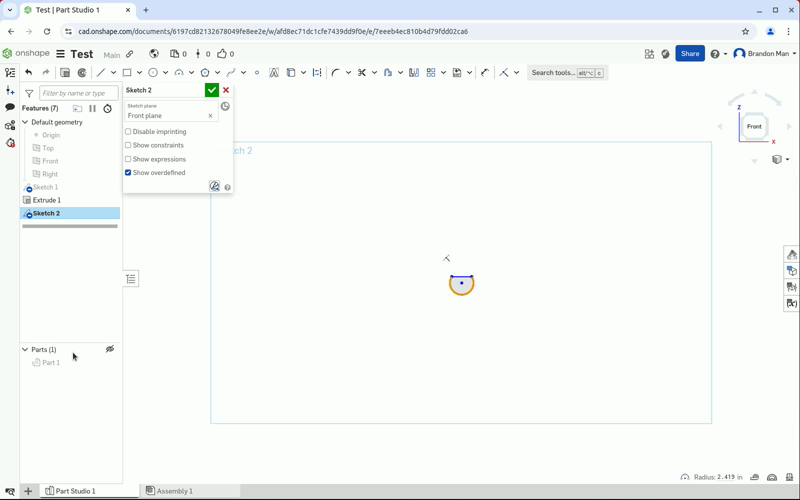
key(shift+e)
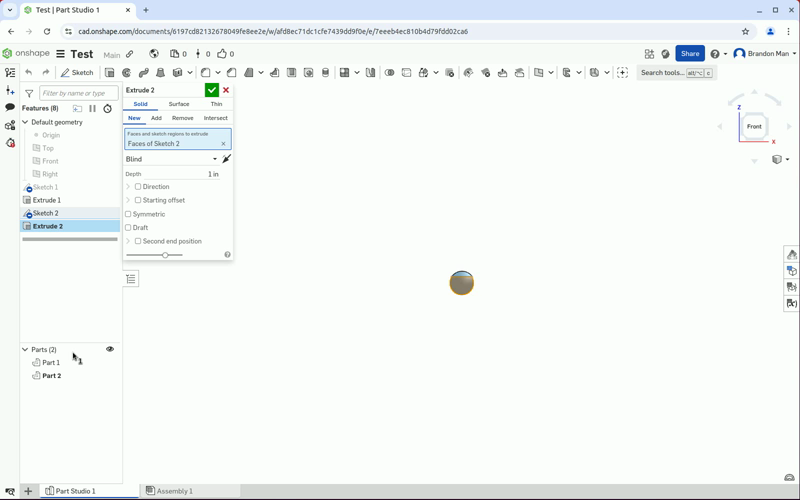
mouse_move(143, 106)
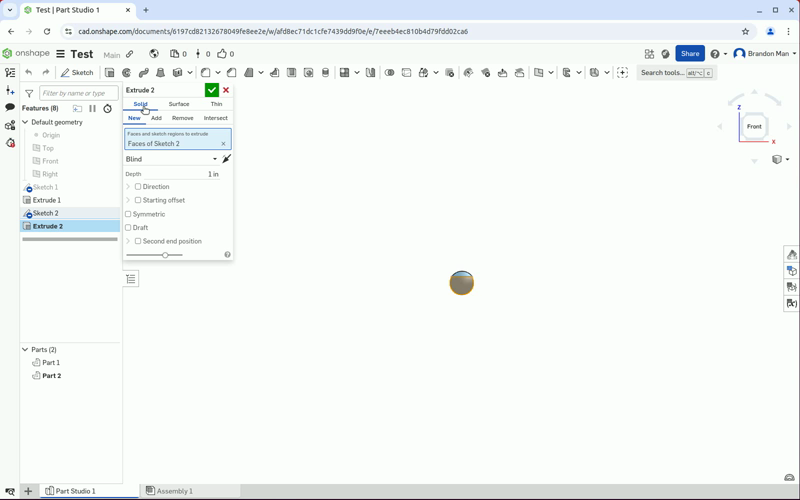
click(143, 106)
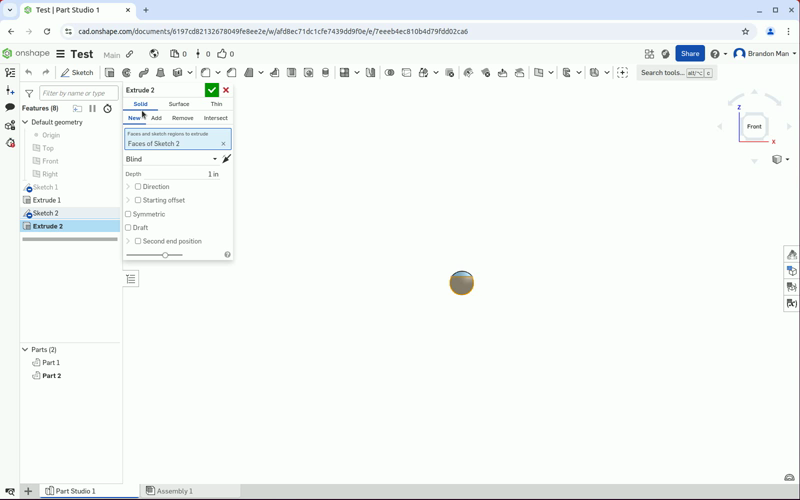
mouse_move(137, 120)
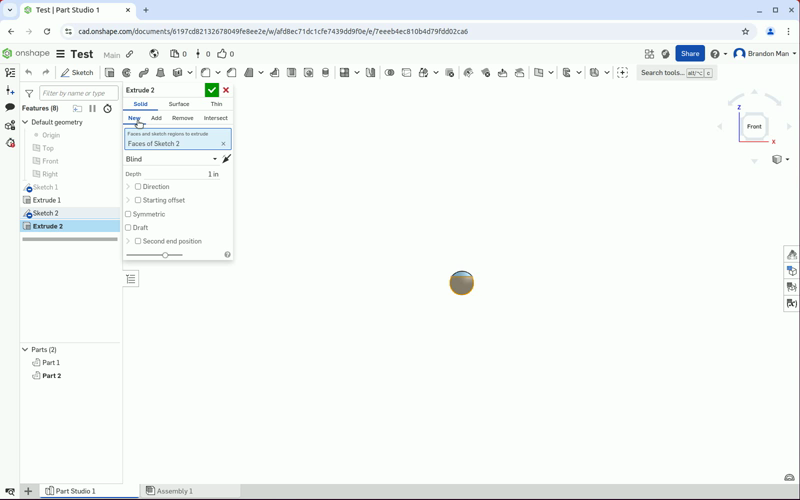
click(137, 120)
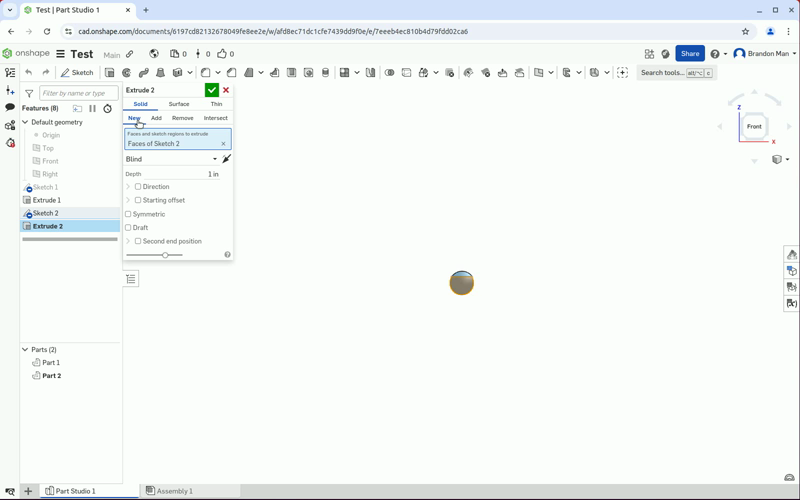
key(tab, 4)
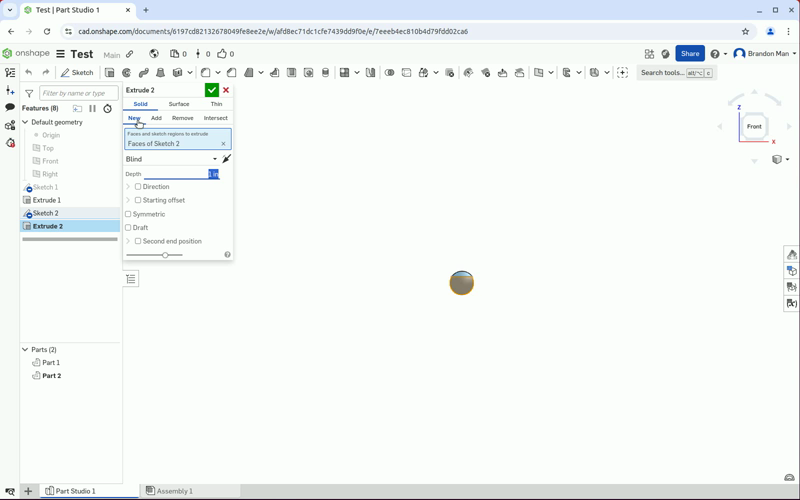
text(-23.108)
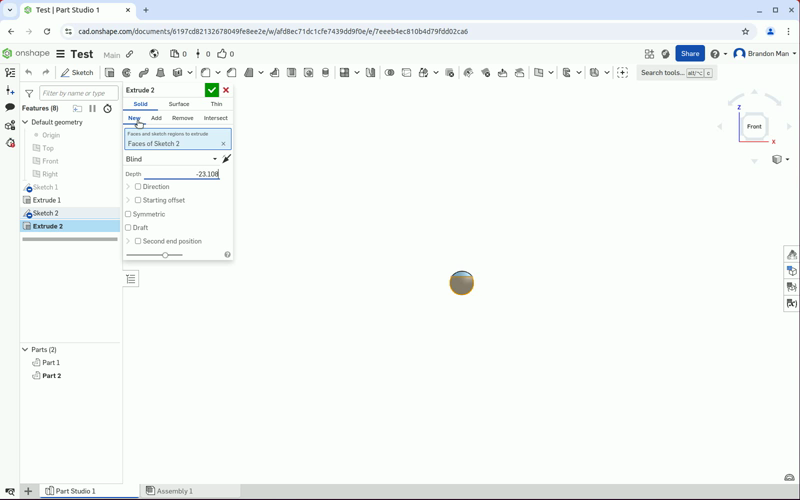
key(enter)
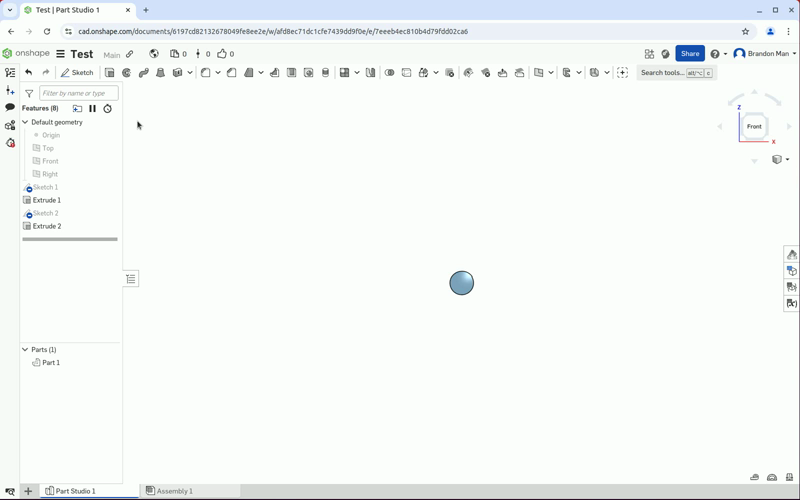
key(shift+h)
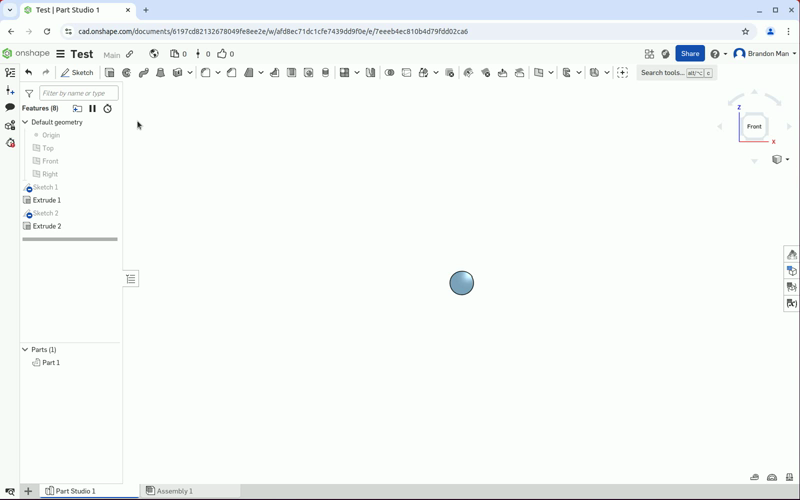
key(shift+h)
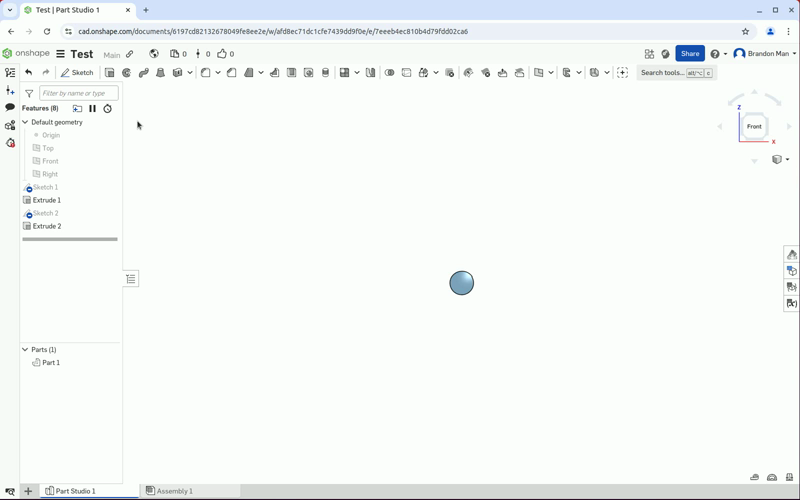
mouse_move(73, 189)
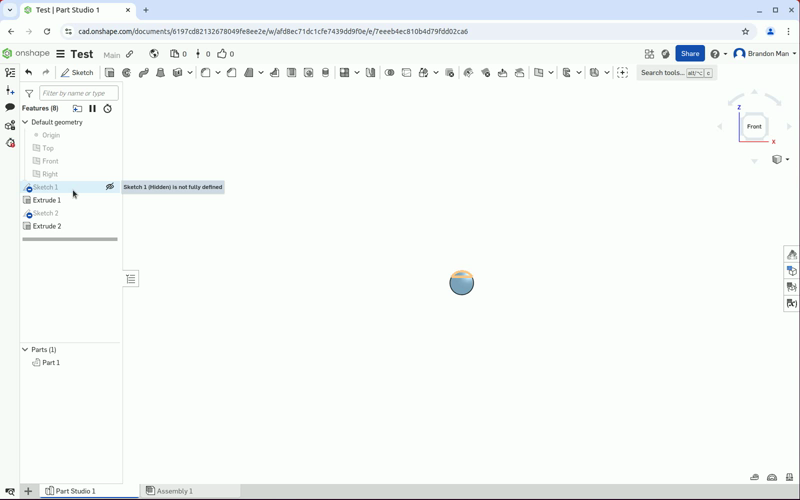
click(73, 189)
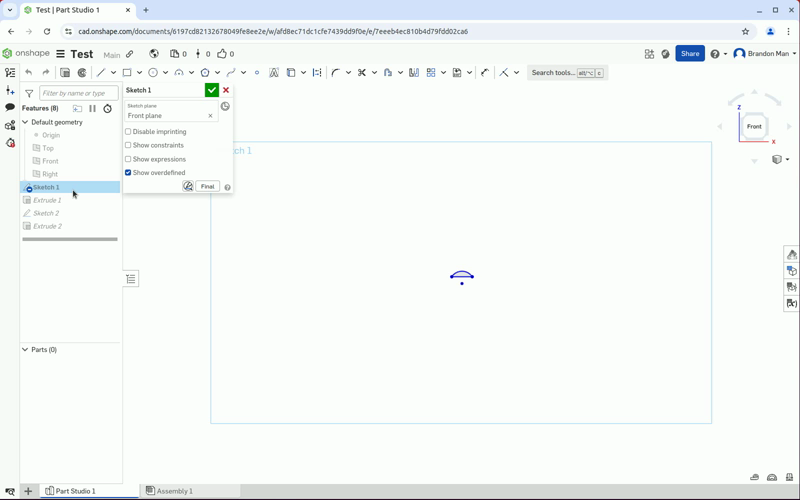
mouse_move(229, 92)
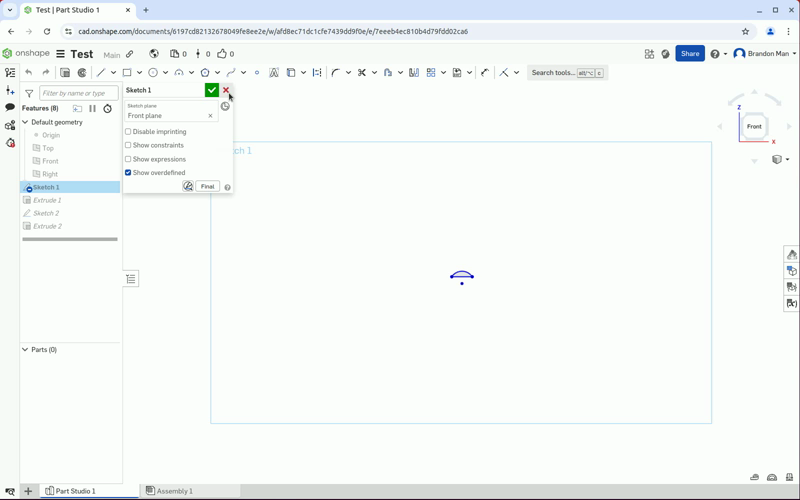
click(229, 92)
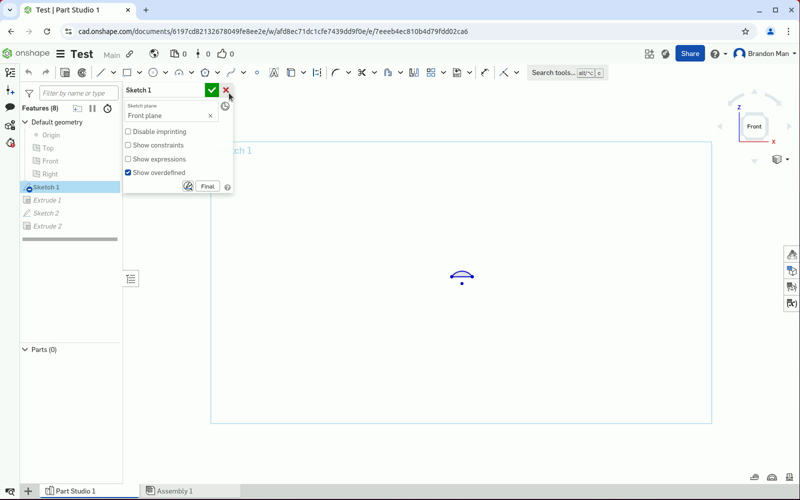
key(shift+s)
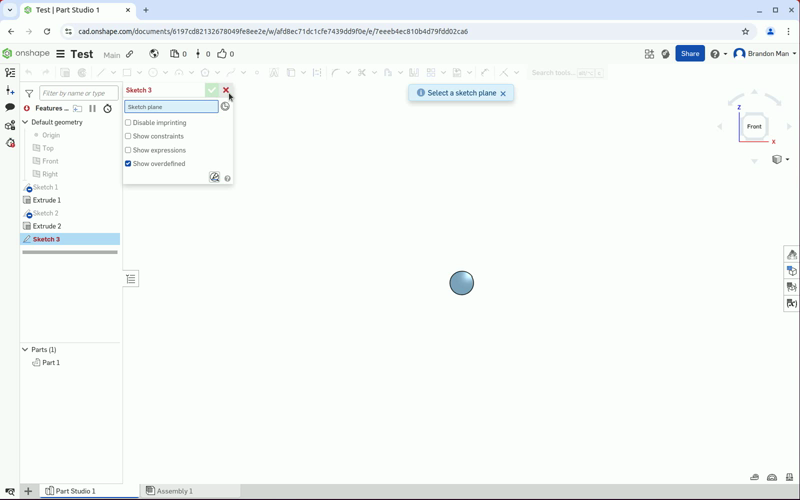
mouse_move(73, 163)
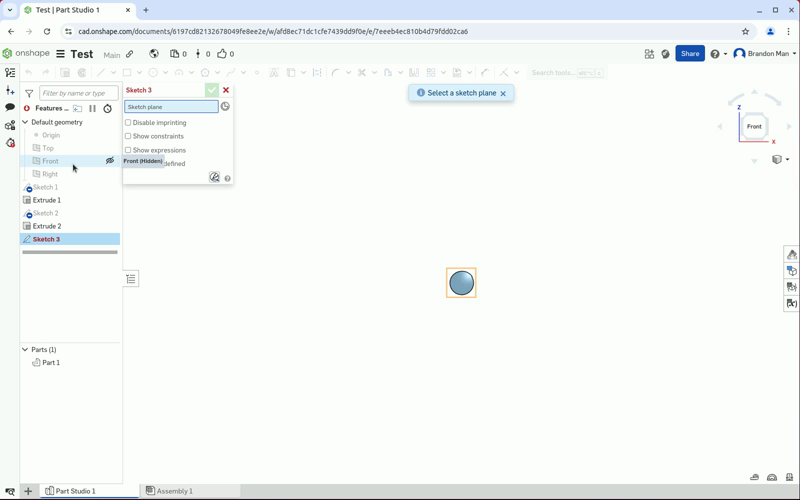
click(73, 163)
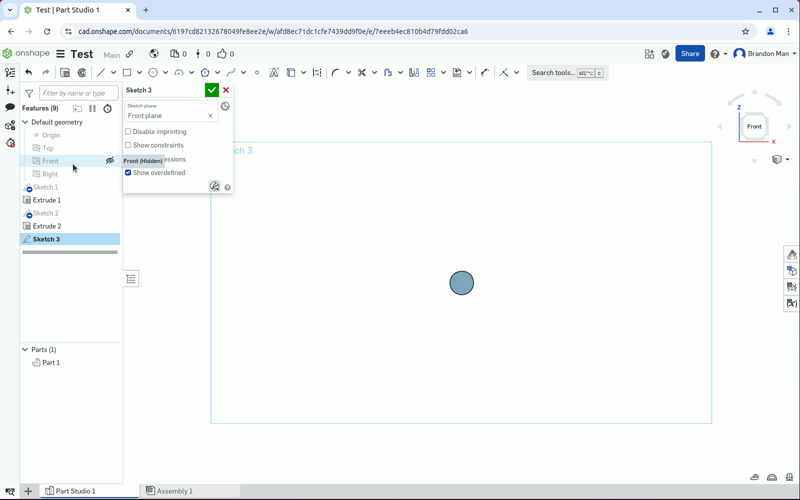
mouse_move(73, 352)
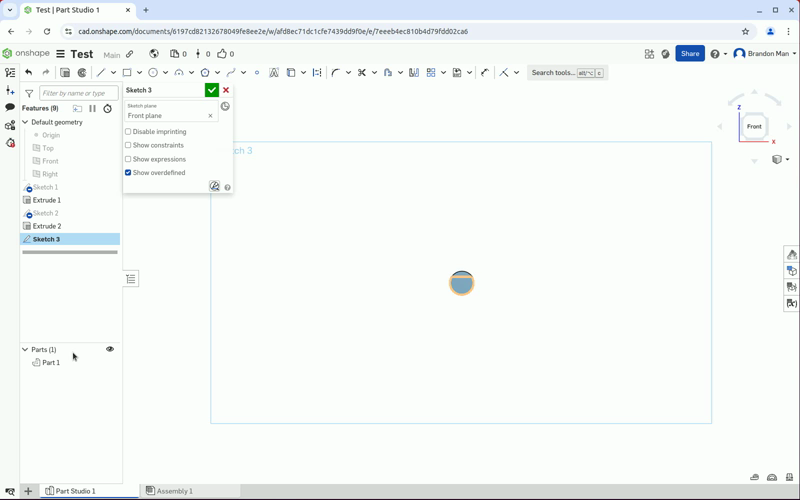
key(y)
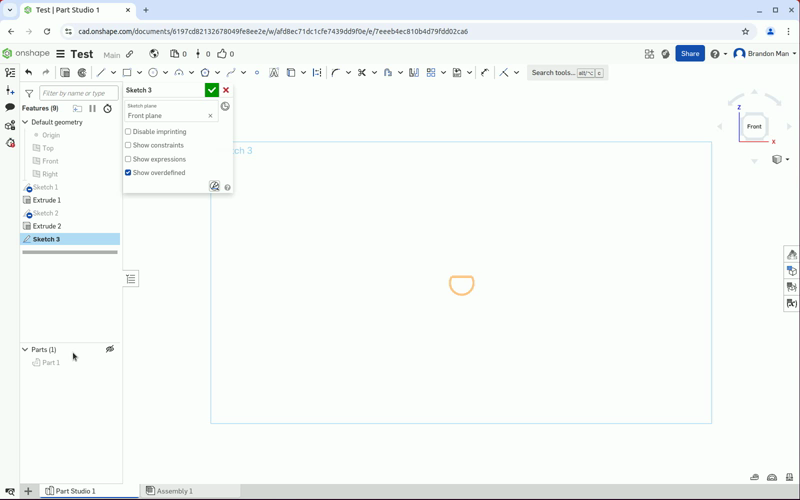
key(l)
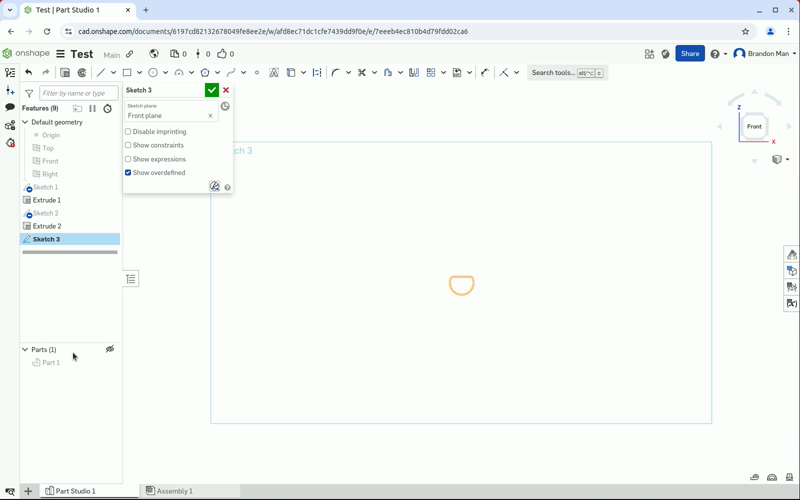
key_down(shift)
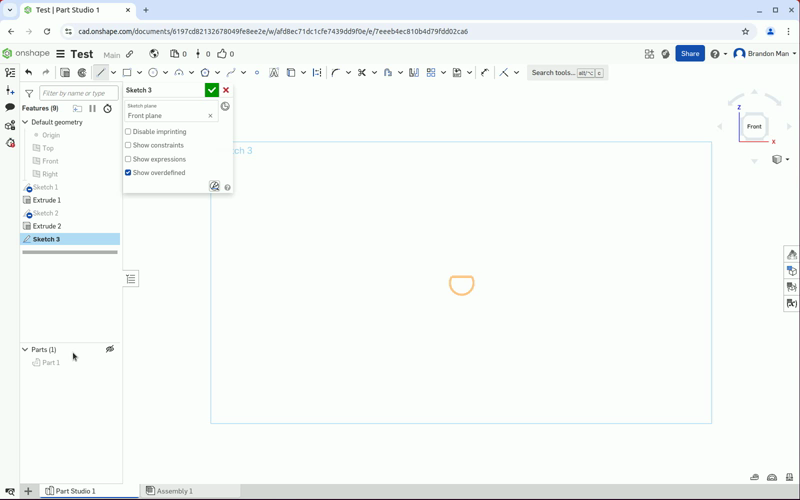
mouse_move(451, 276)
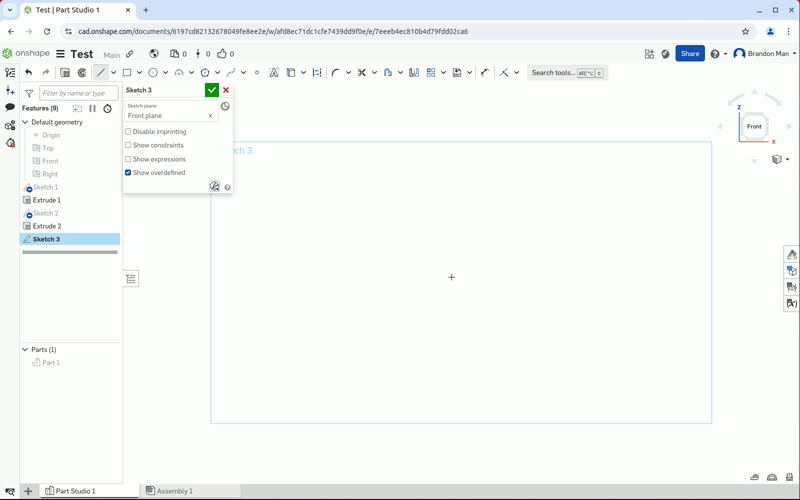
click(451, 276)
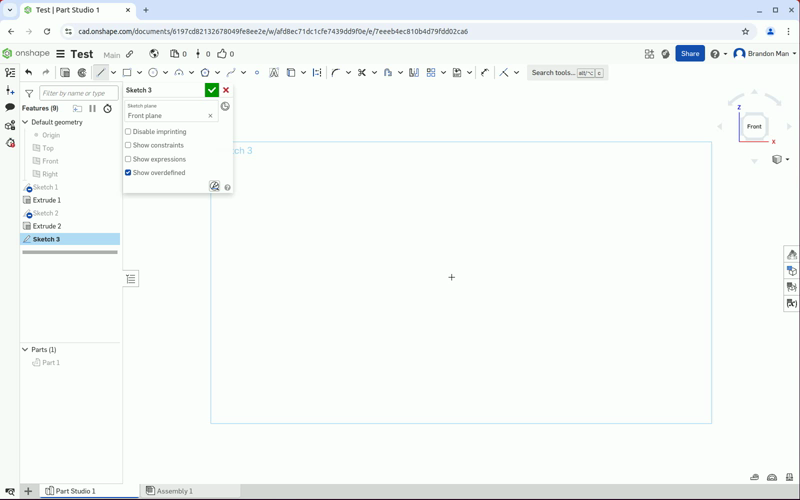
key_up(shift)
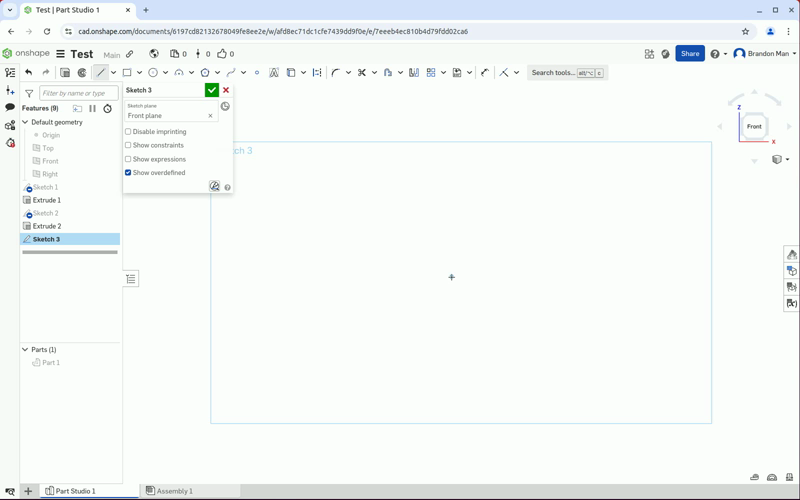
key_down(shift)
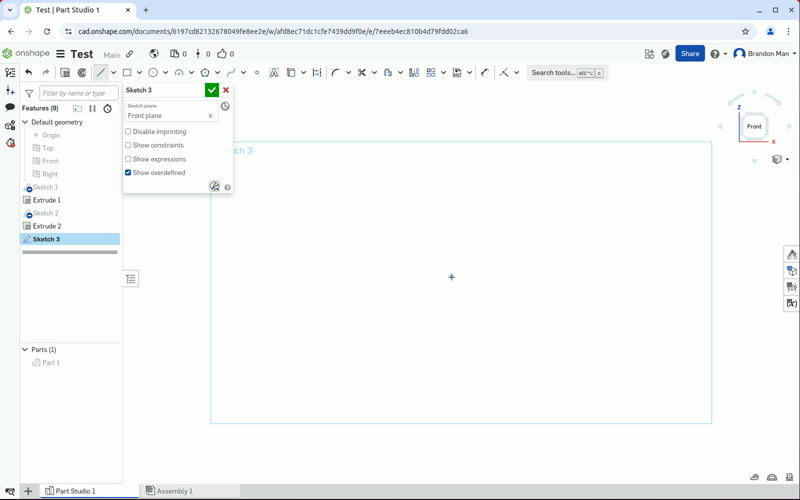
mouse_move(481, 276)
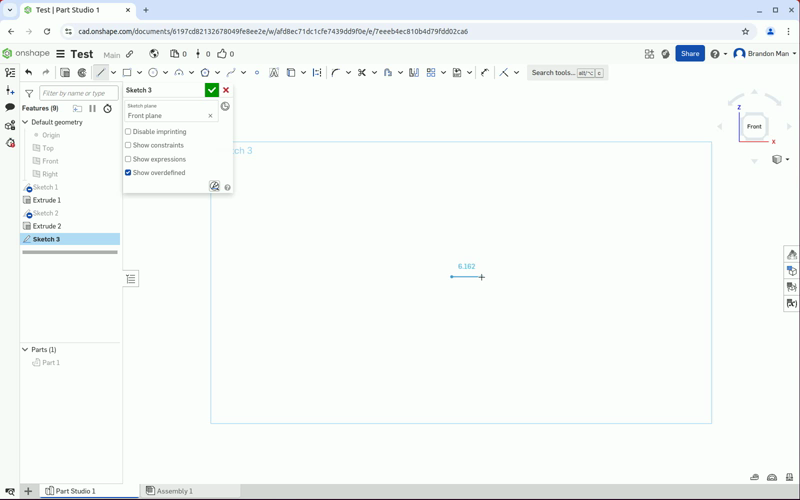
mouse_move(472, 276)
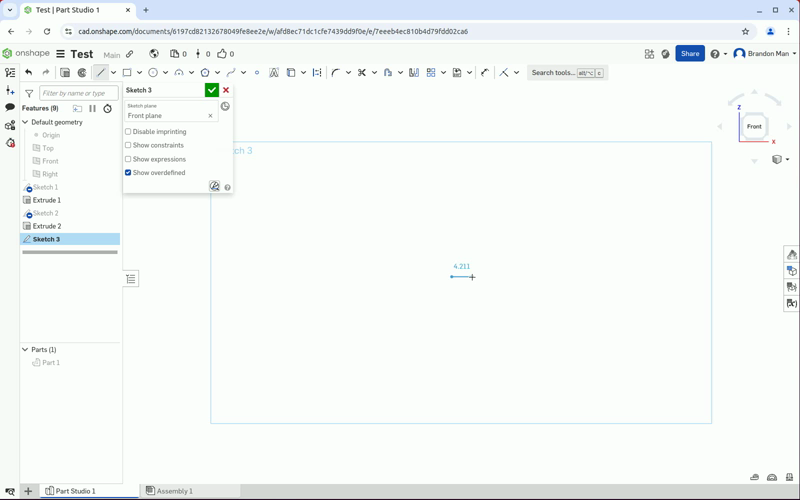
click(472, 276)
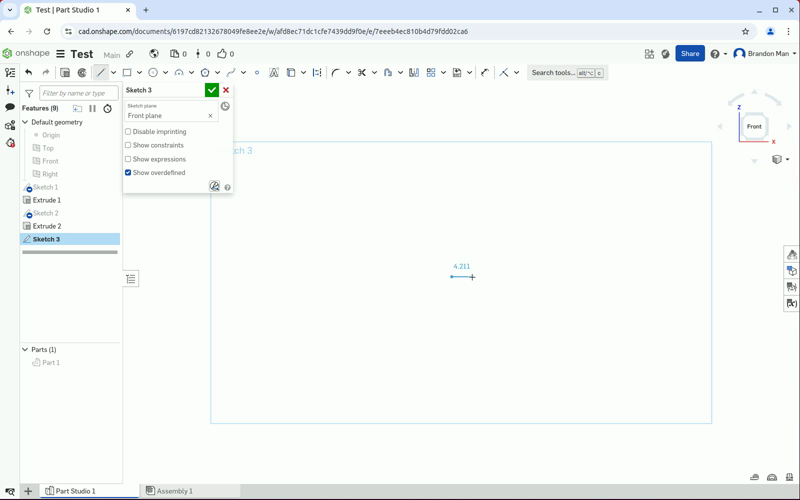
key_up(shift)
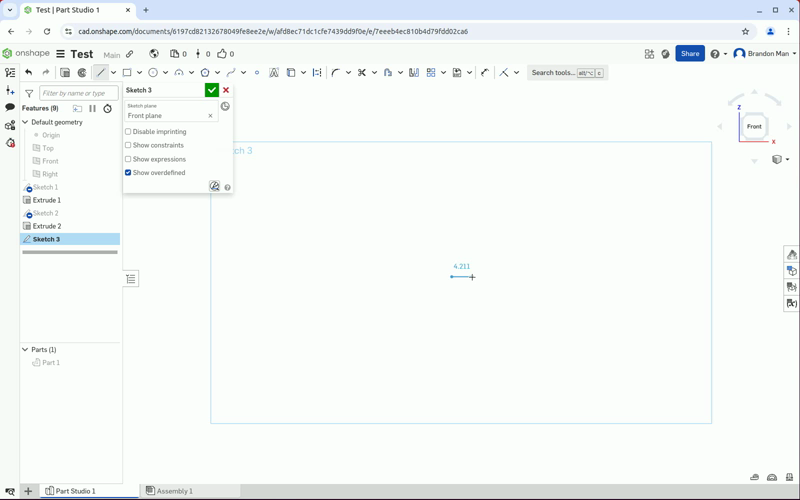
key(esc)
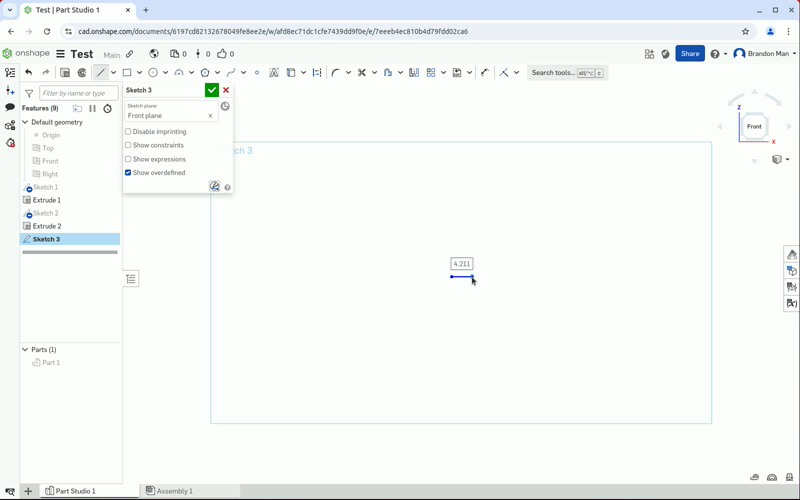
key(a)
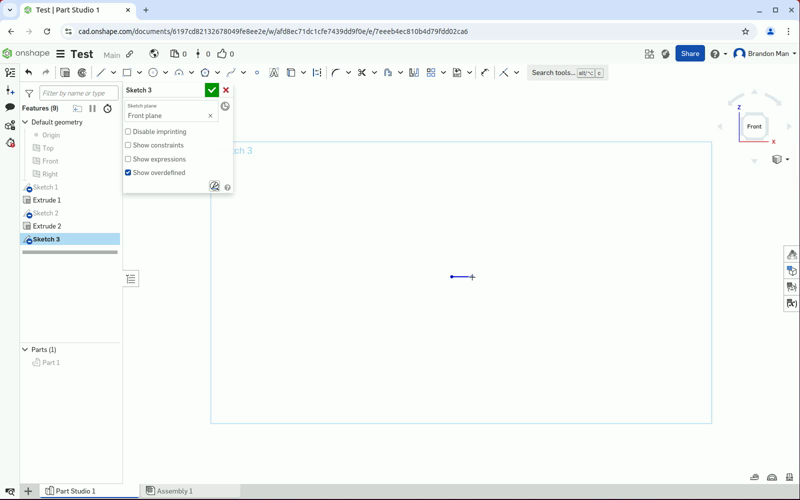
mouse_move(472, 276)
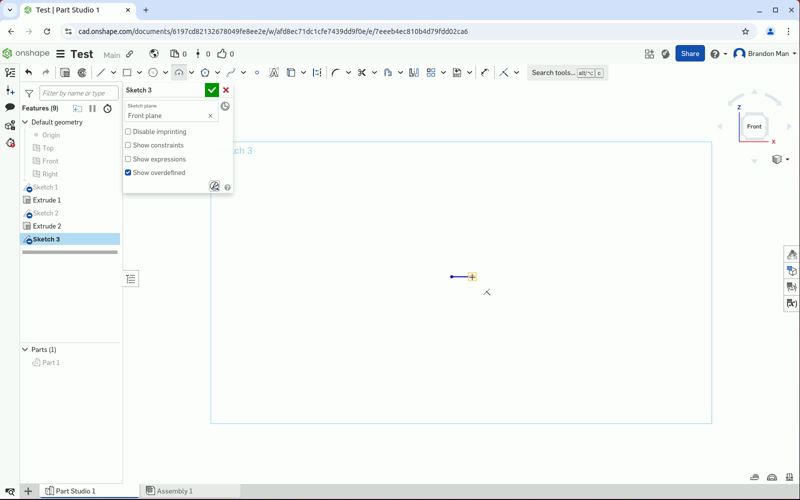
click(472, 276)
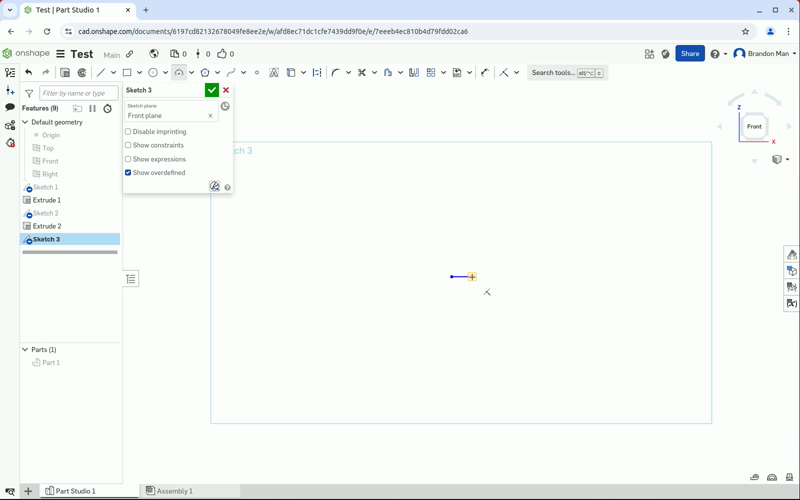
mouse_move(451, 276)
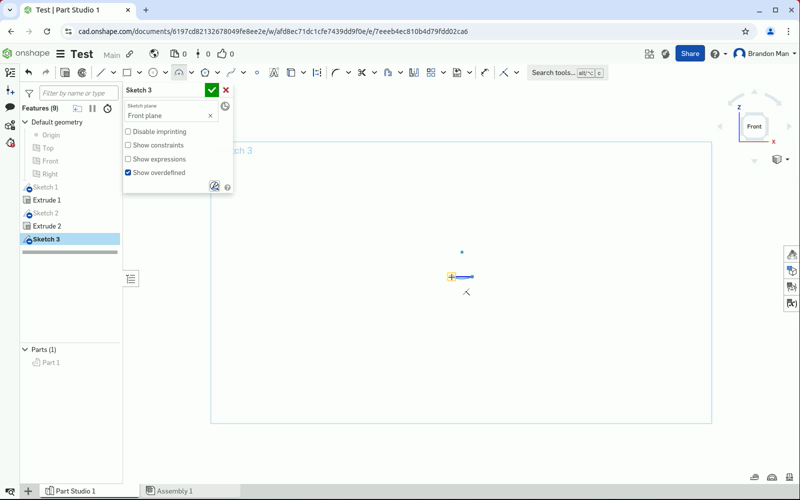
click(451, 276)
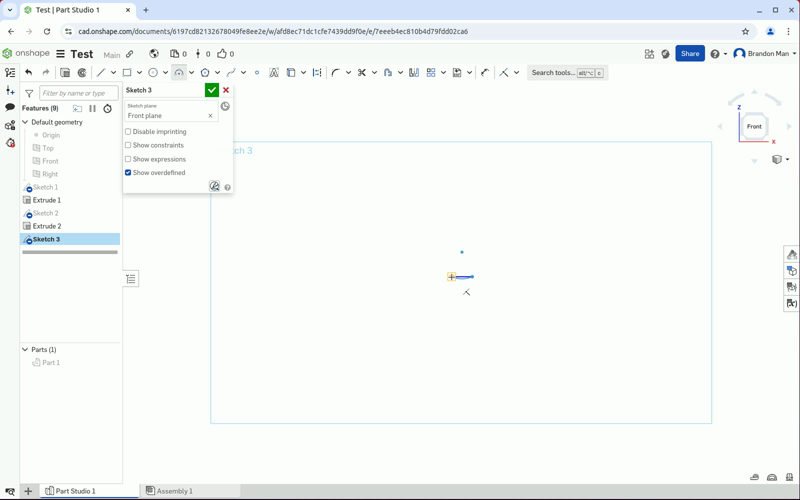
key_down(shift)
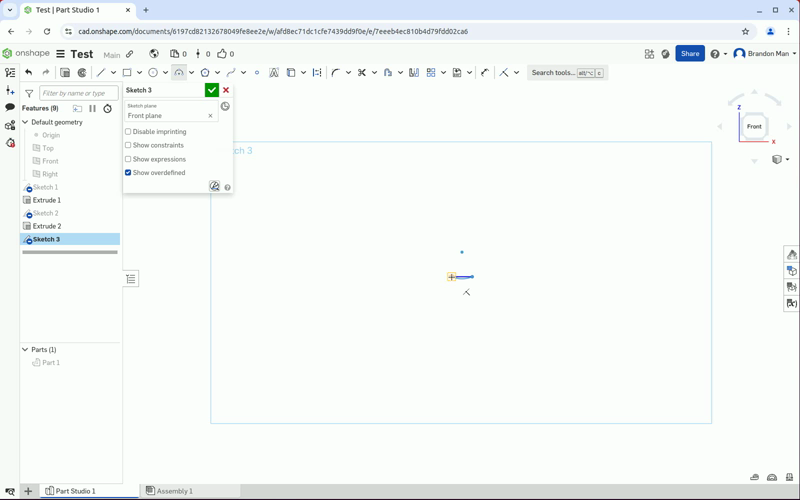
mouse_move(461, 271)
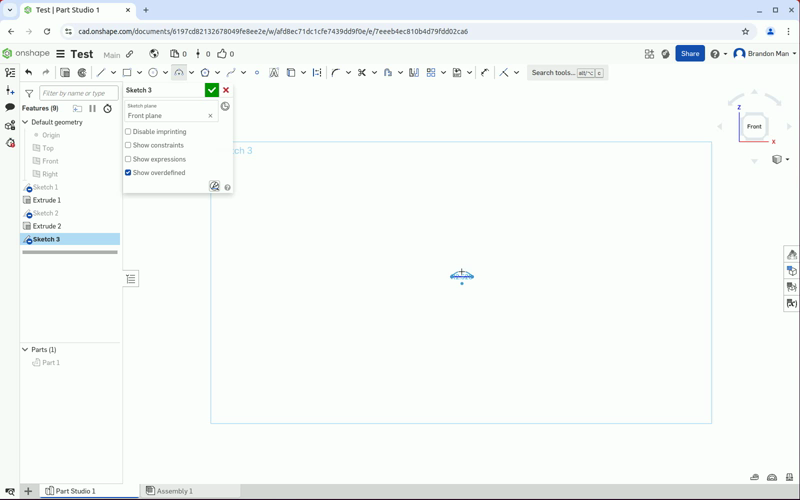
click(461, 271)
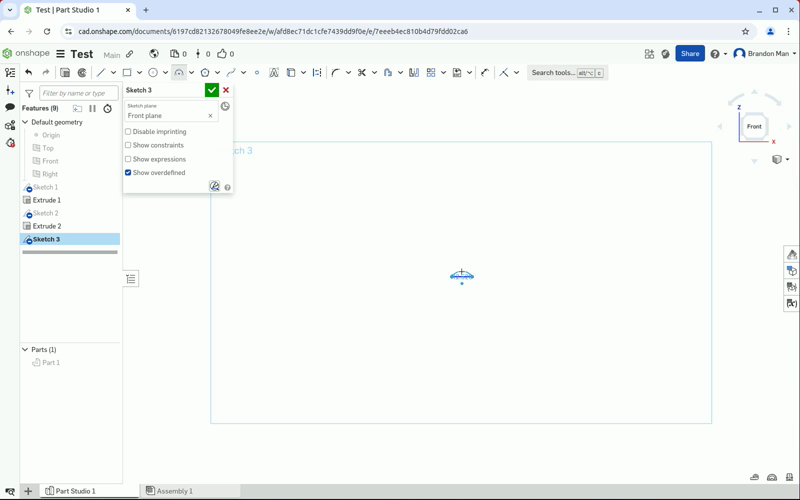
key_up(shift)
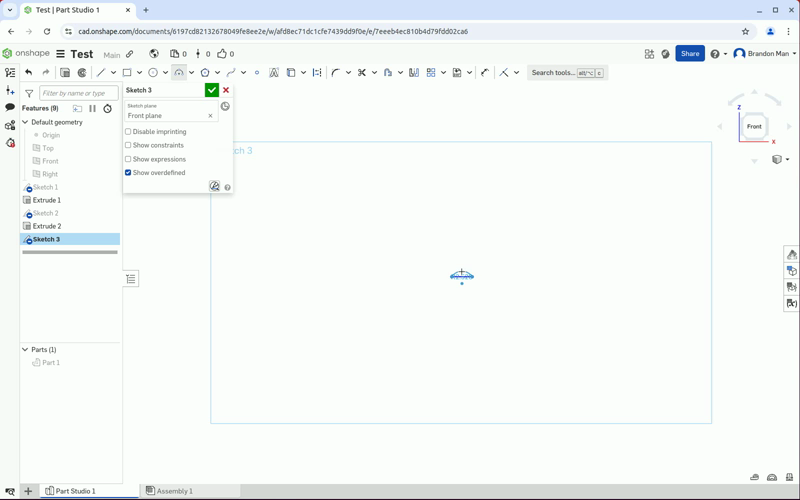
key(esc)
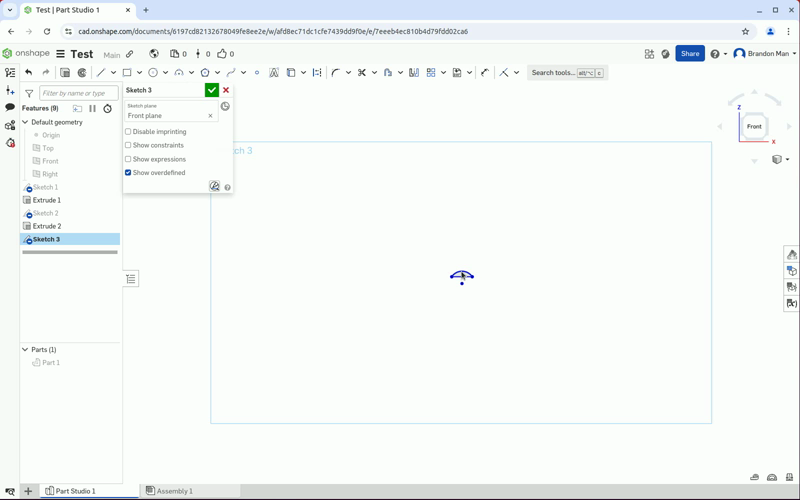
mouse_move(455, 273)
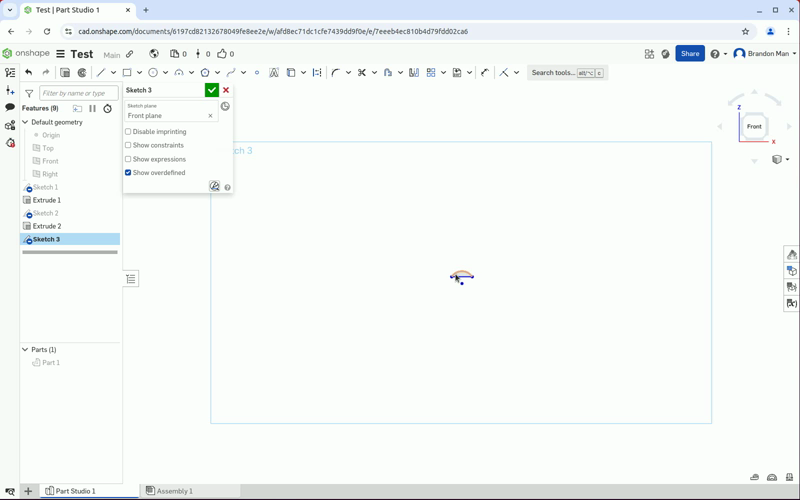
scroll(6)
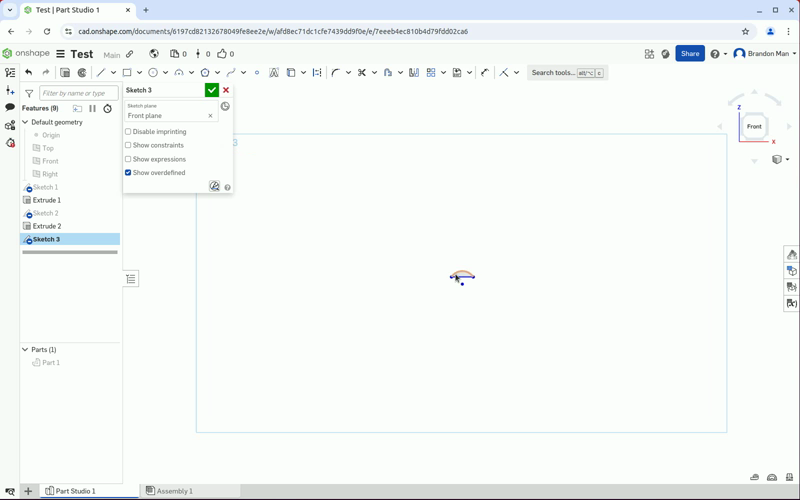
scroll(6)
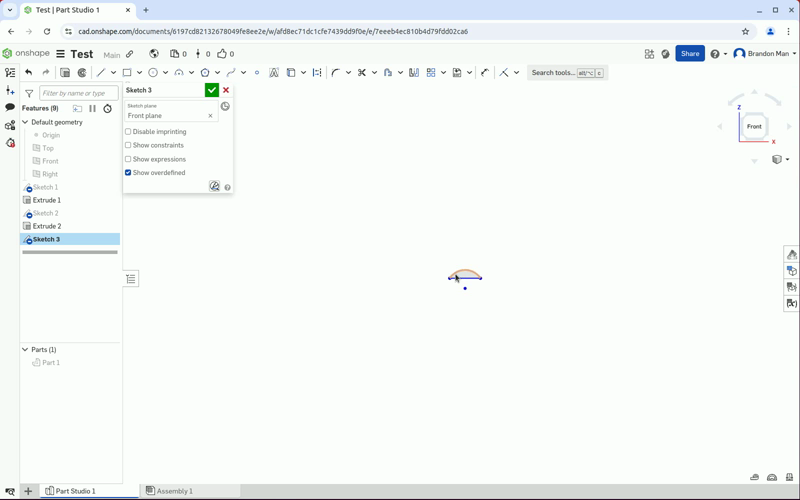
scroll(6)
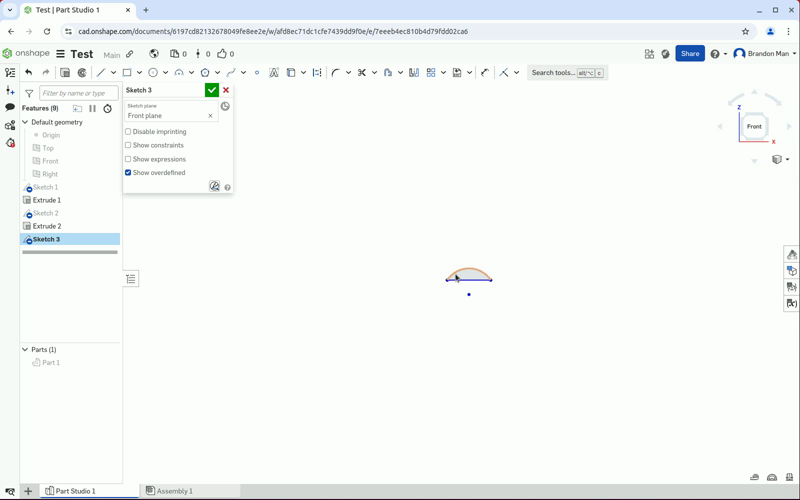
scroll(6)
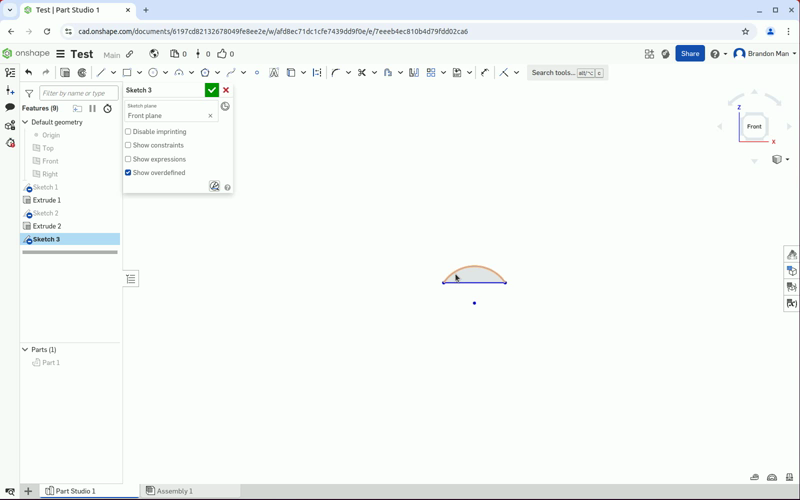
scroll(6)
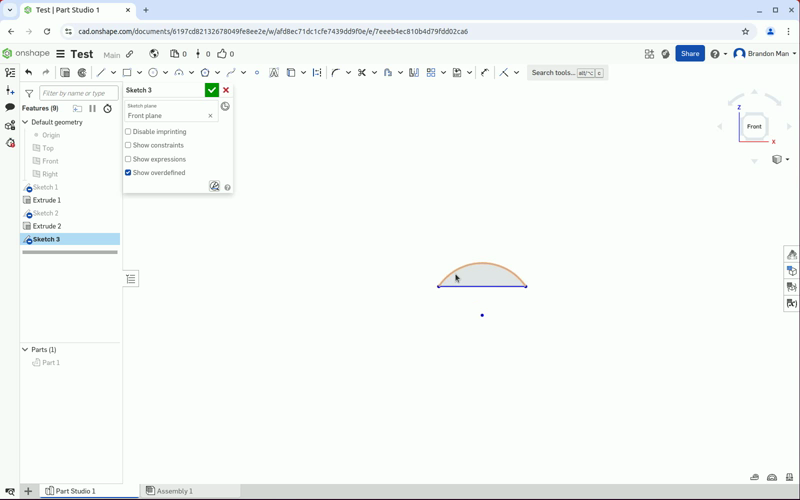
scroll(6)
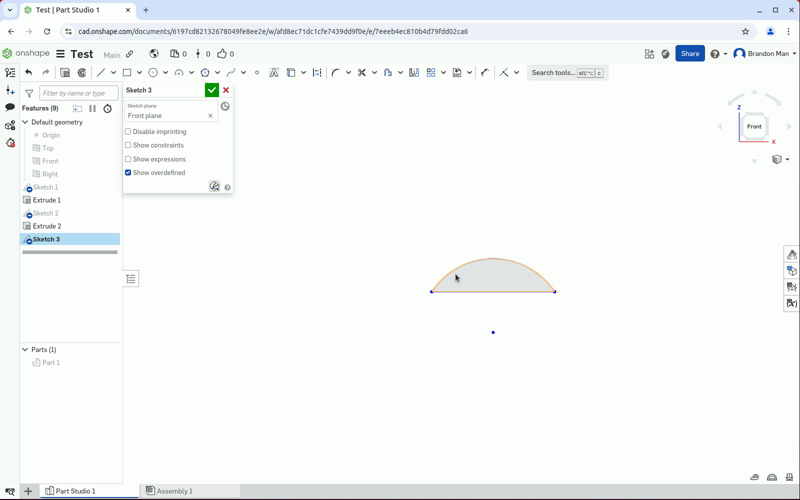
scroll(6)
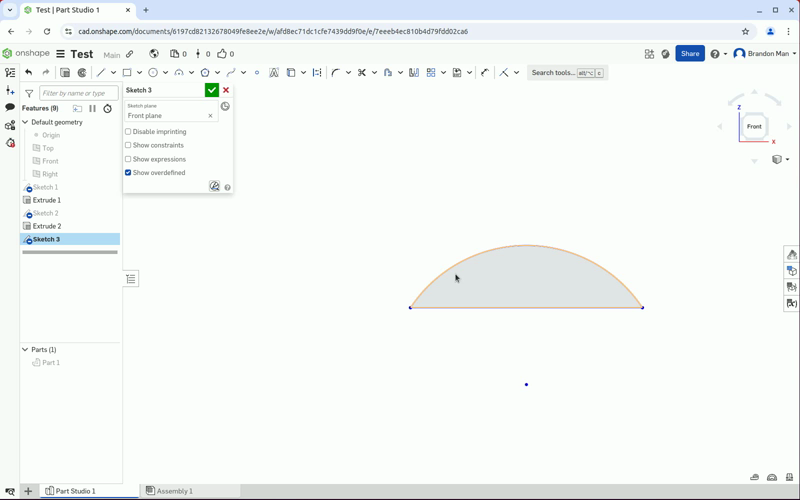
click(455, 273)
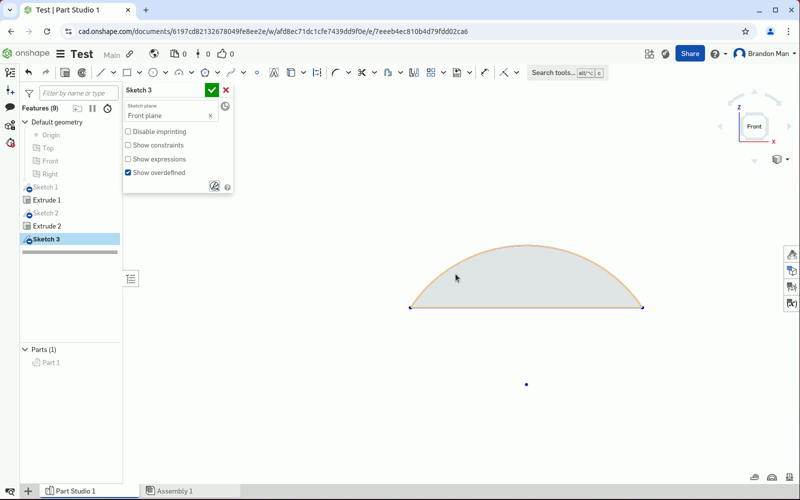
scroll(-6)
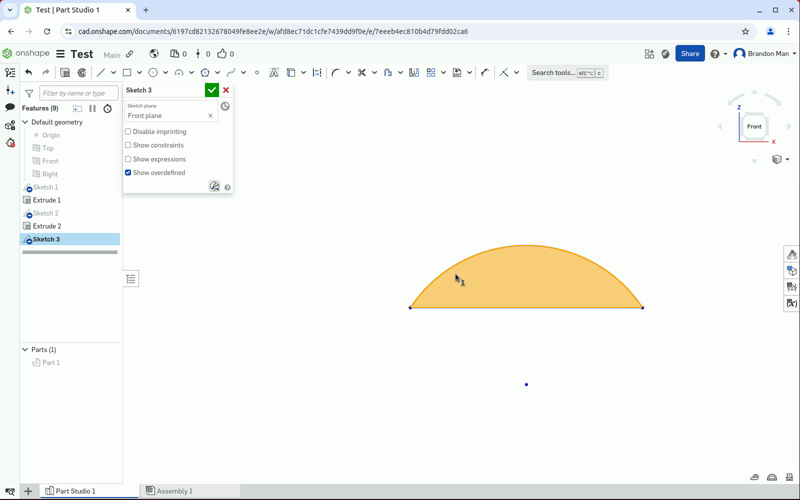
scroll(-6)
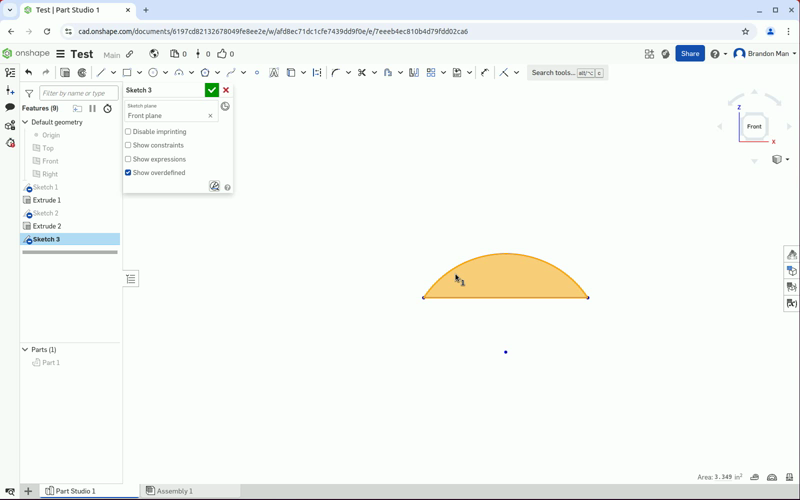
scroll(-6)
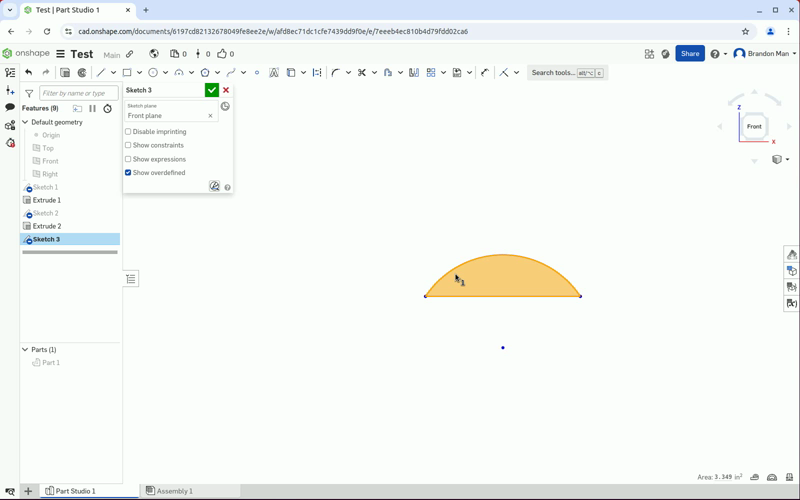
scroll(-6)
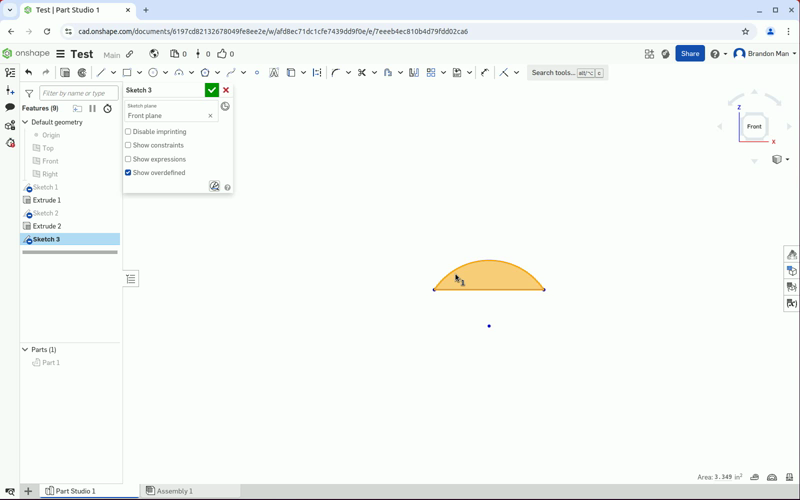
scroll(-6)
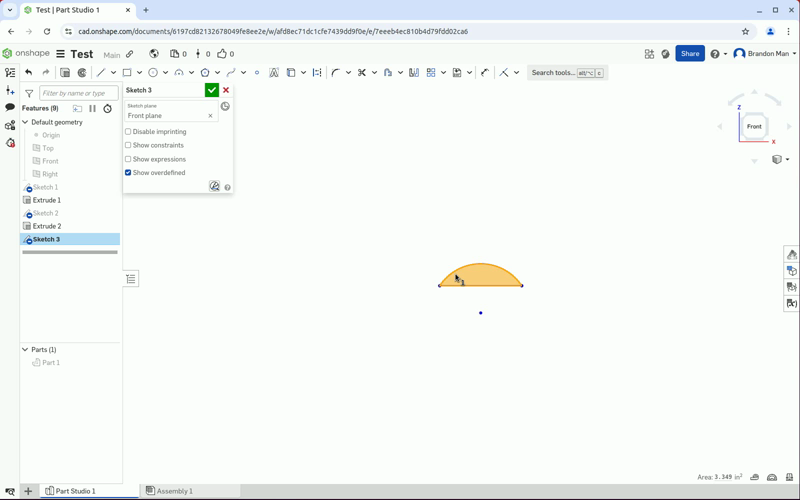
scroll(-6)
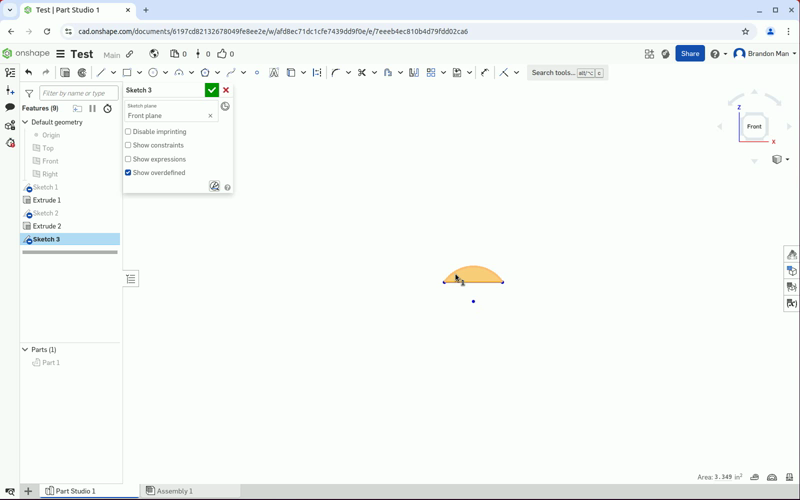
scroll(-6)
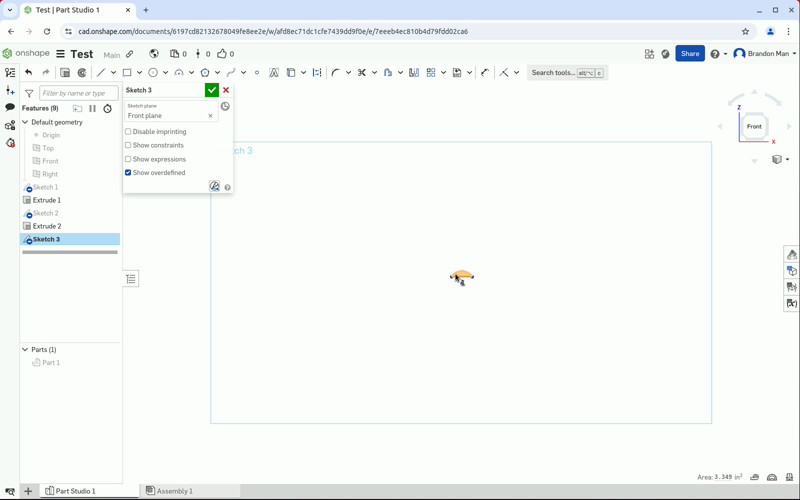
mouse_move(73, 352)
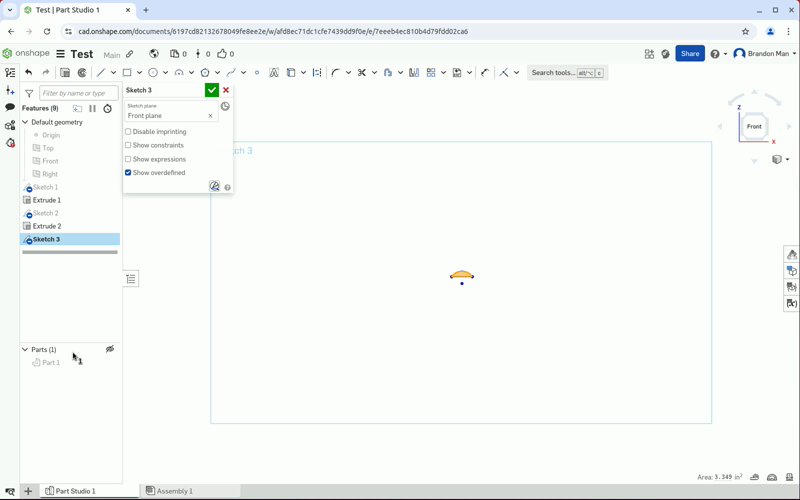
key(shift+y)
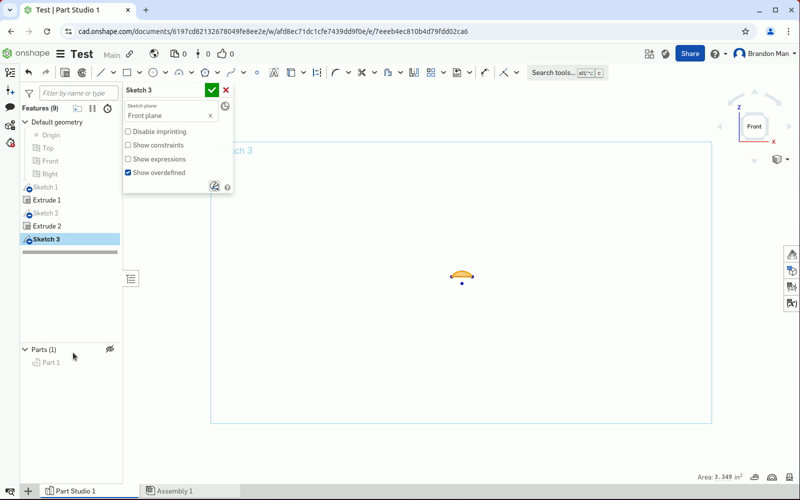
key(shift+e)
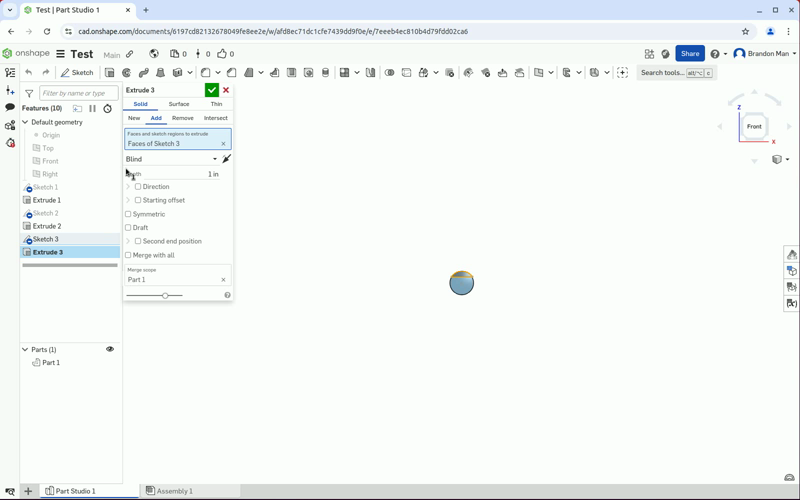
mouse_move(143, 106)
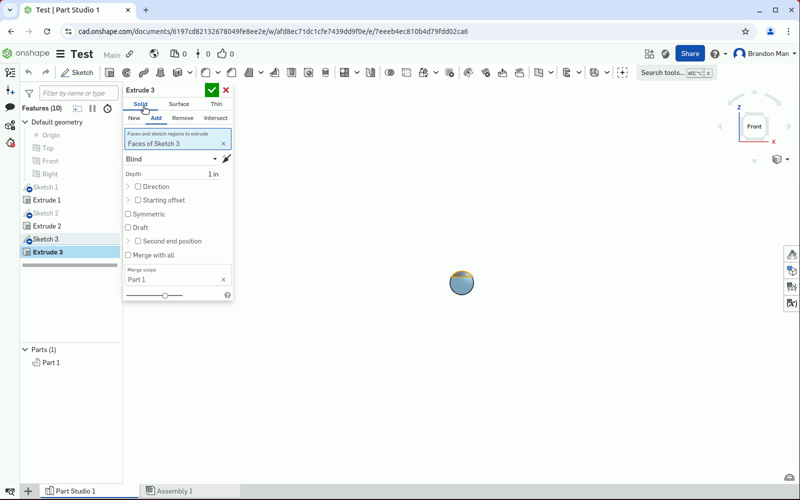
click(143, 106)
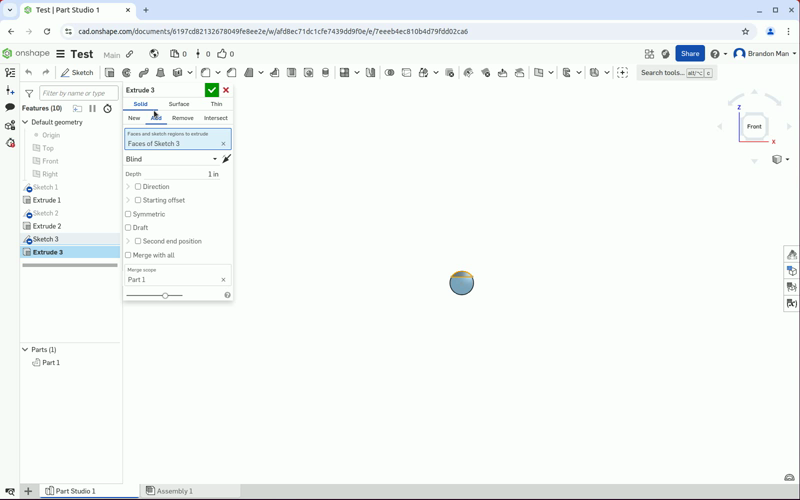
mouse_move(186, 120)
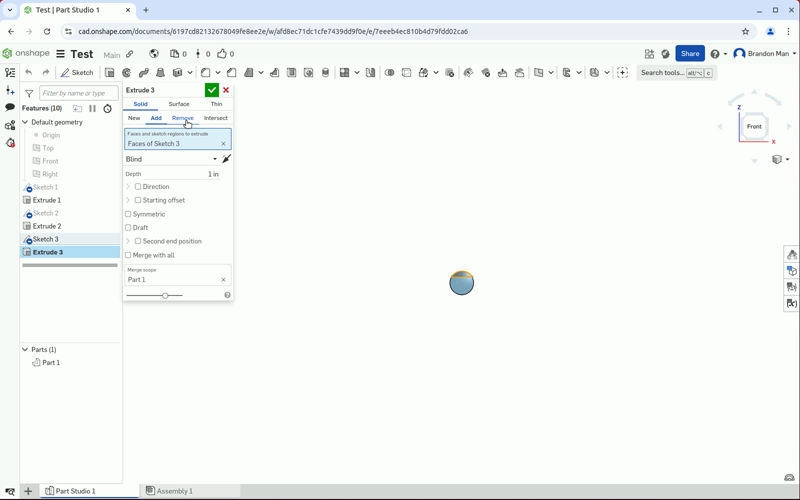
click(186, 120)
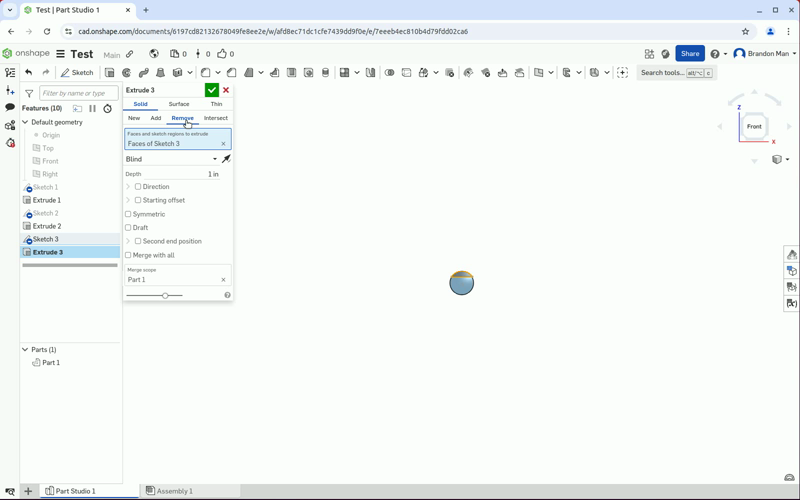
key(tab, 4)
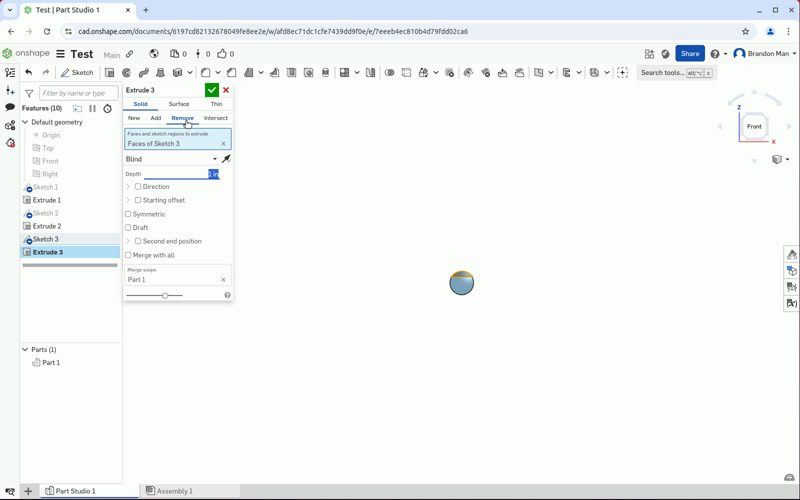
text(3.129)
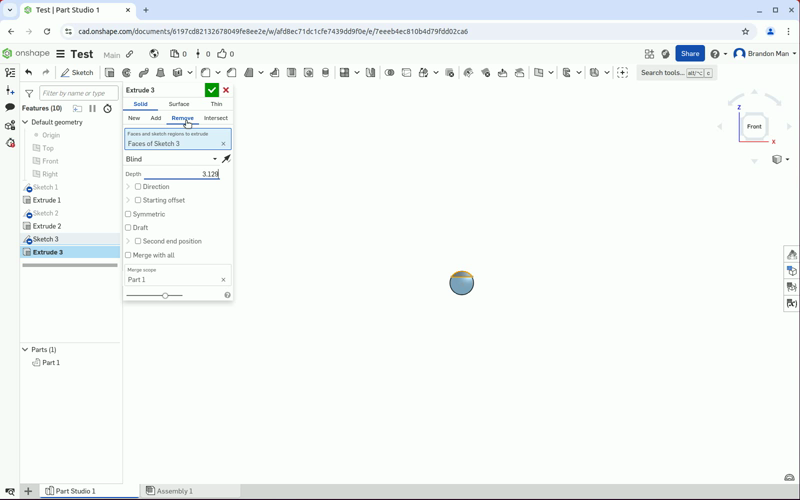
key(tab, 6)
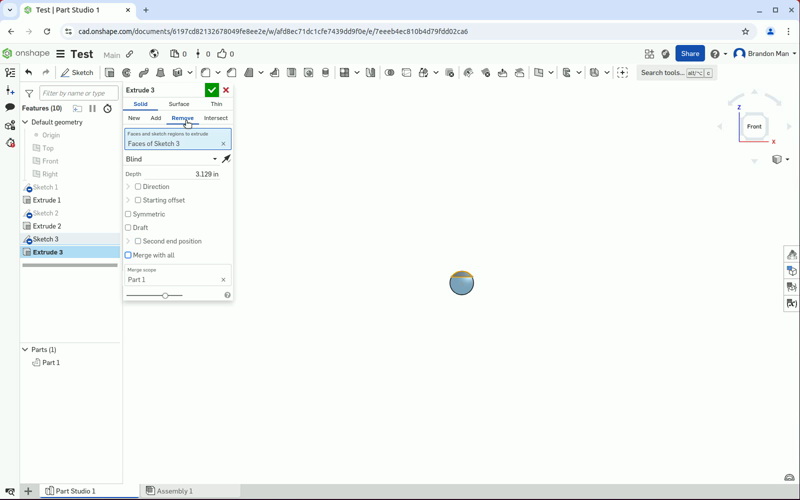
key(space)
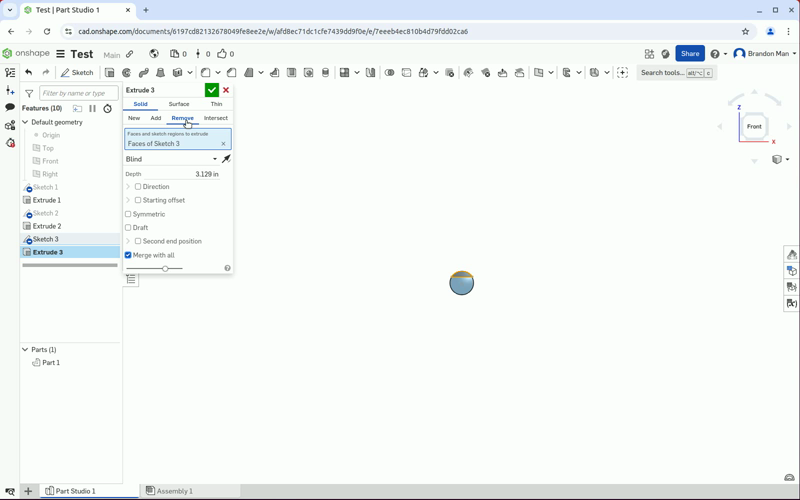
key(enter)
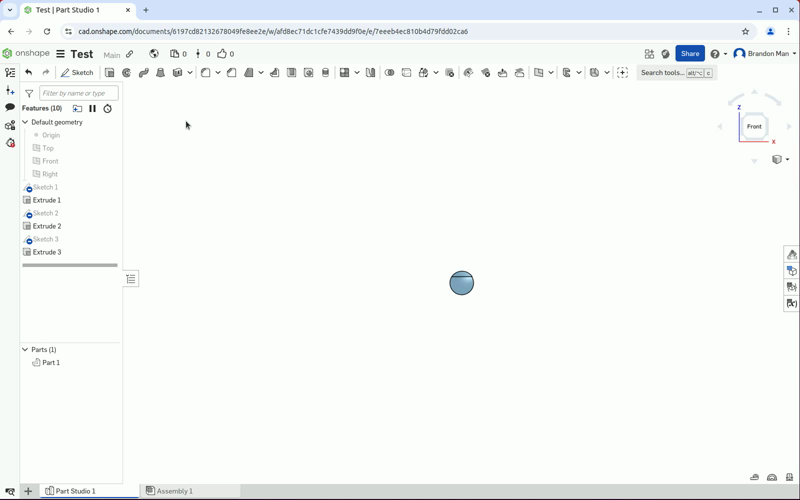
key(shift+h)
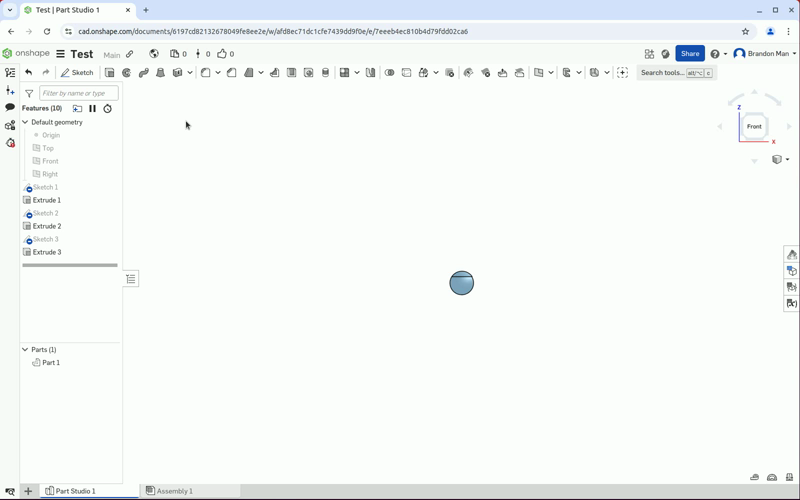
key(shift+h)
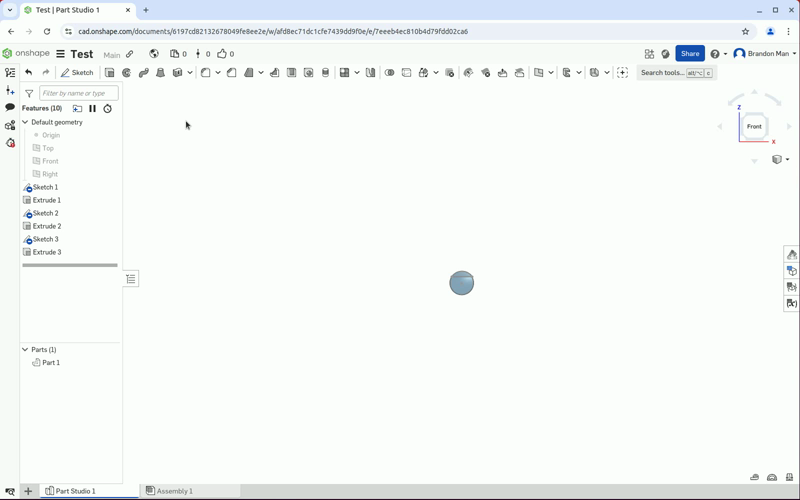
key(shift+7)
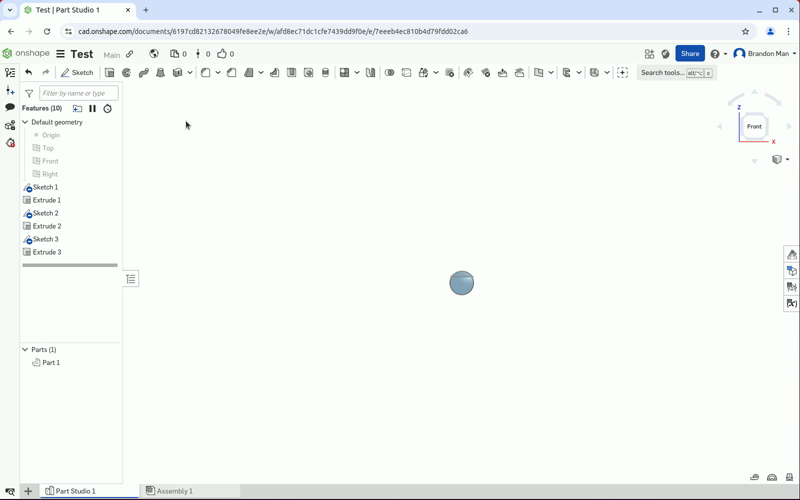
key(left, 2)
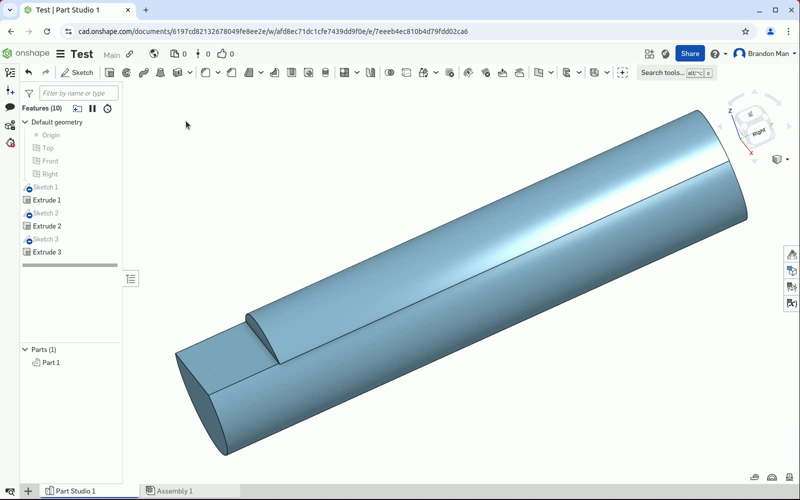
key(down, 2)
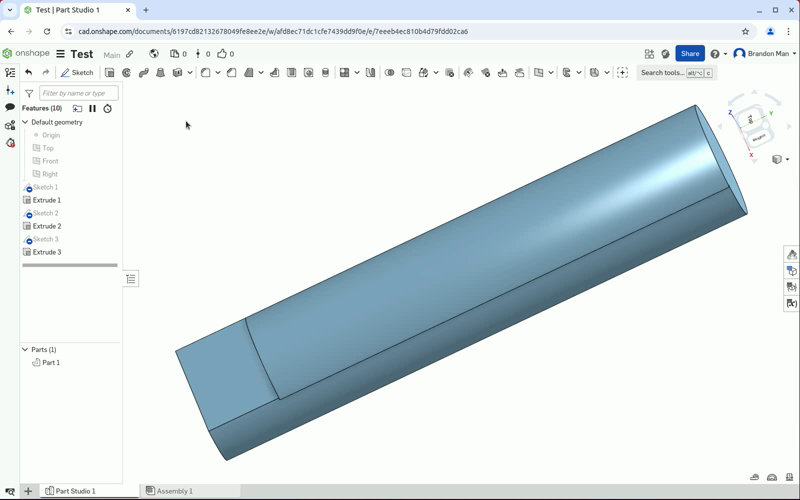
key(up, 2)
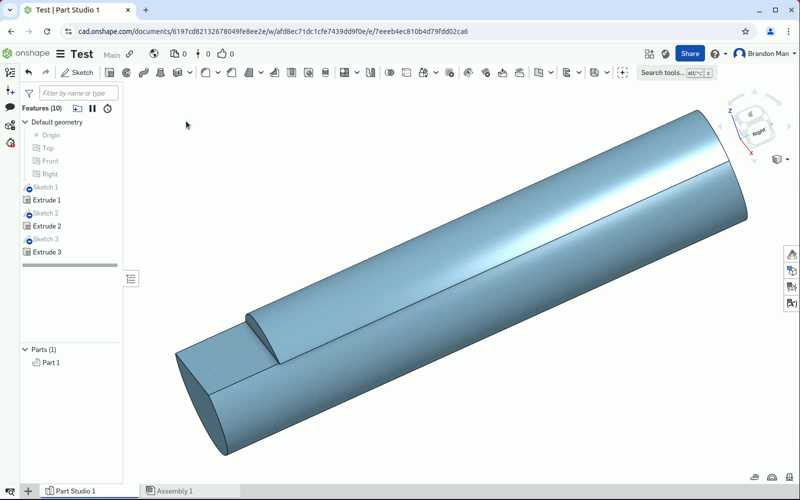
key(right, 2)
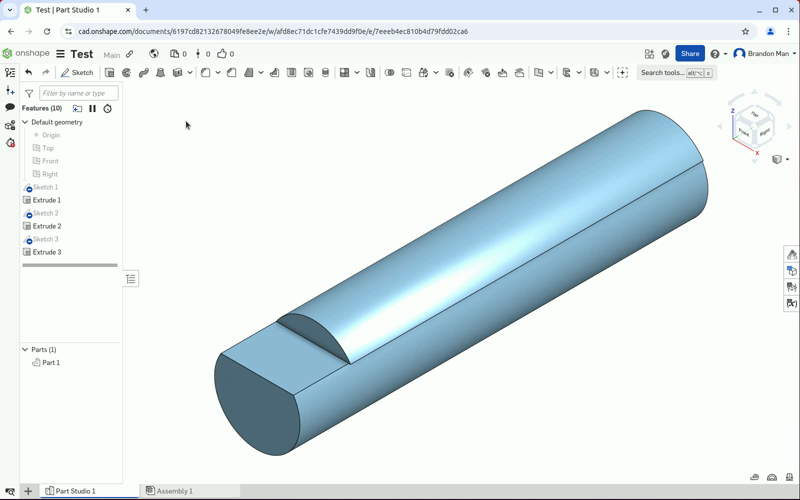
mouse_move(73, 189)
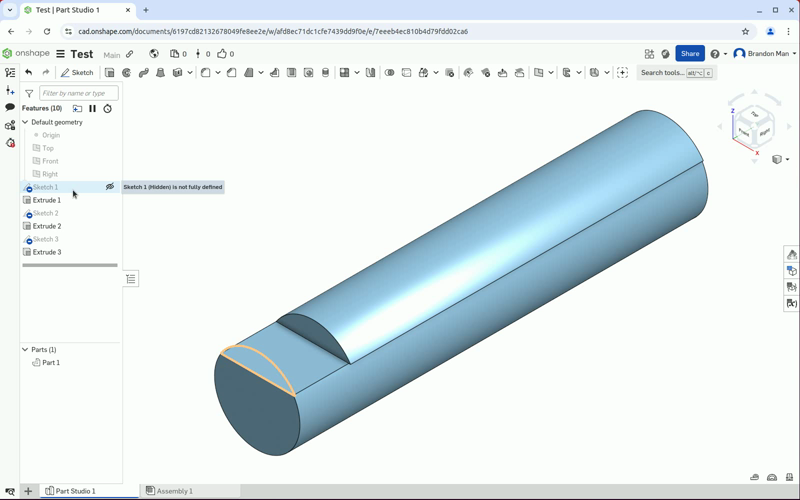
click(73, 189)